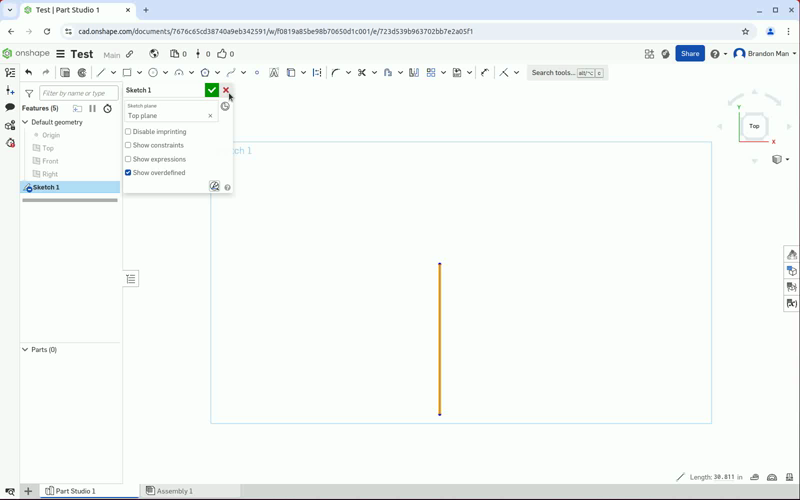
key(shift+h)
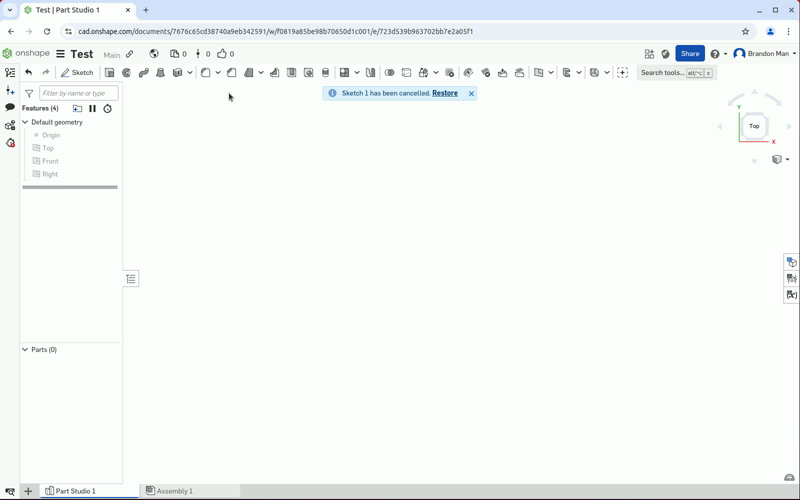
mouse_move(73, 352)
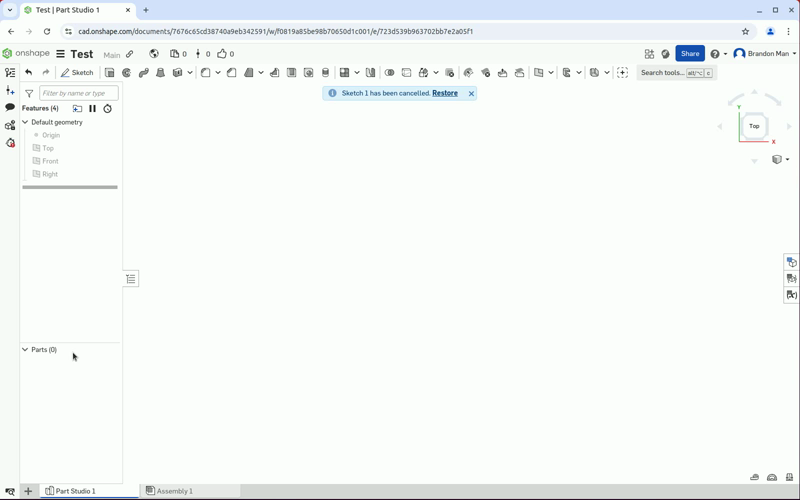
key(y)
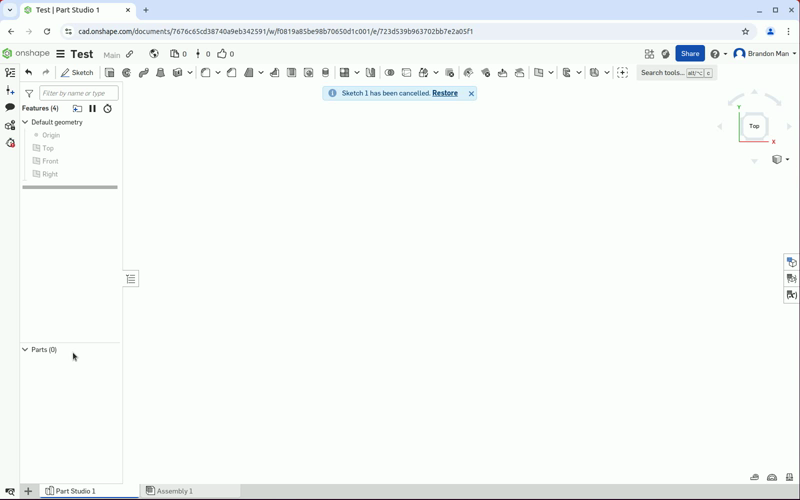
key(shift+p)
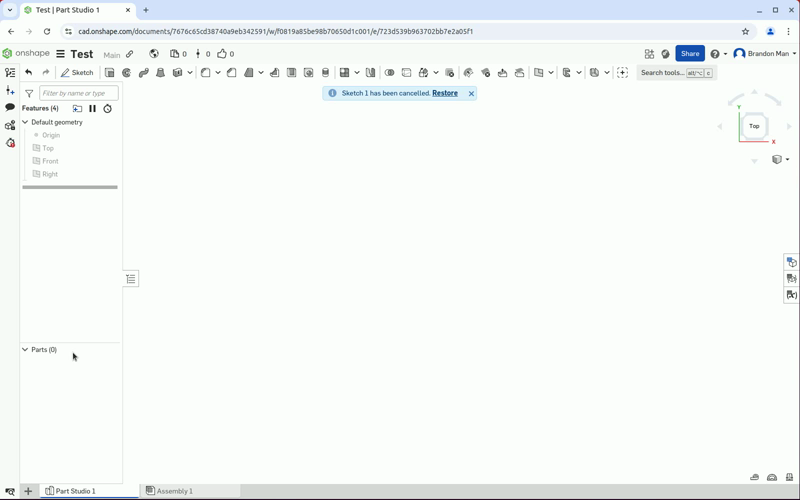
key(space)
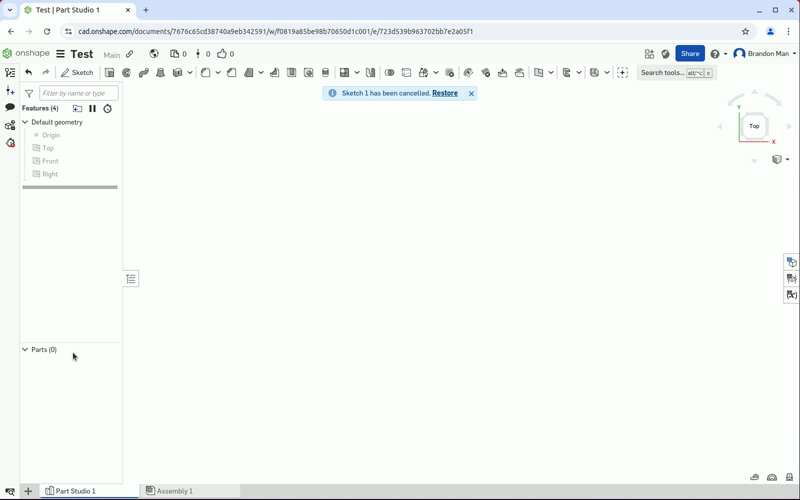
key_down(shift)
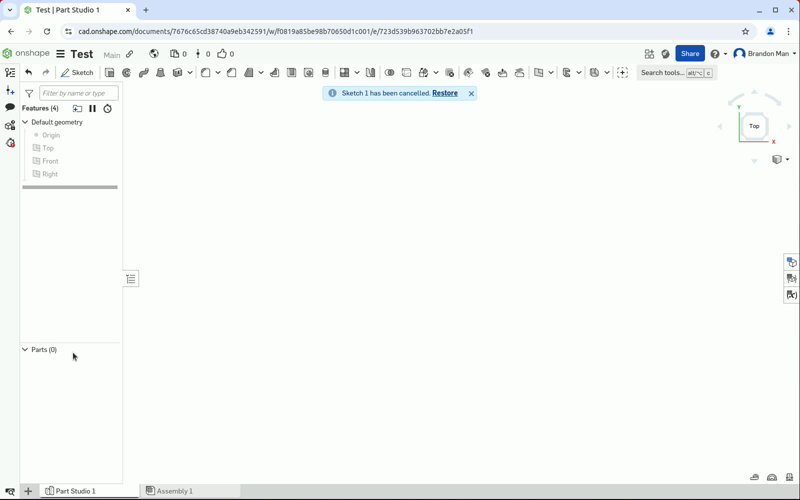
key(up)
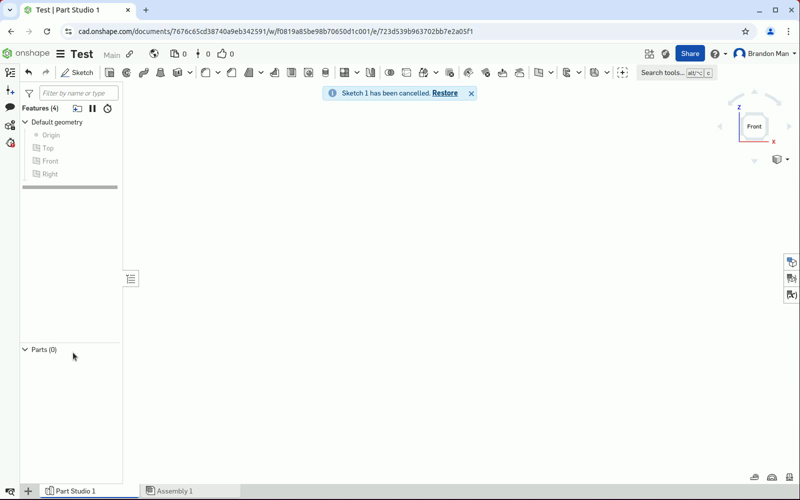
key_up(shift)
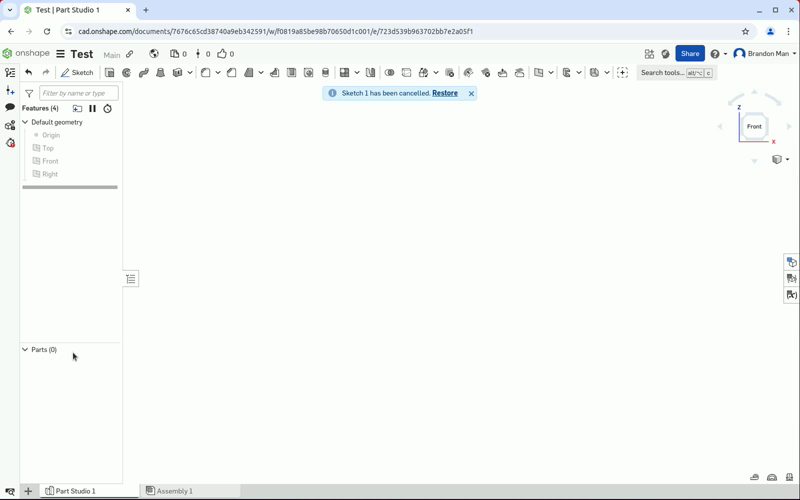
key(space)
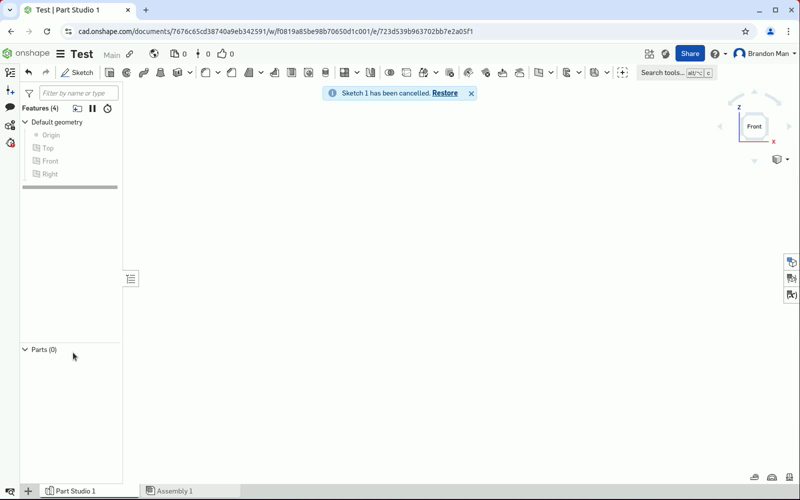
key_down(shift)
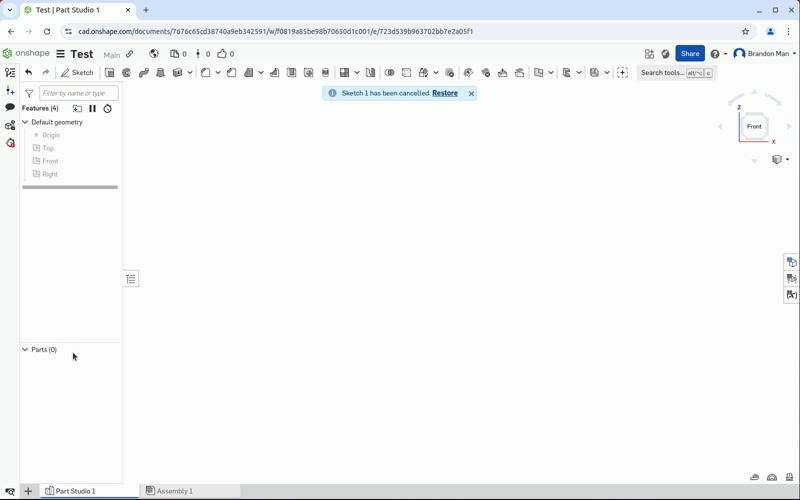
key(left)
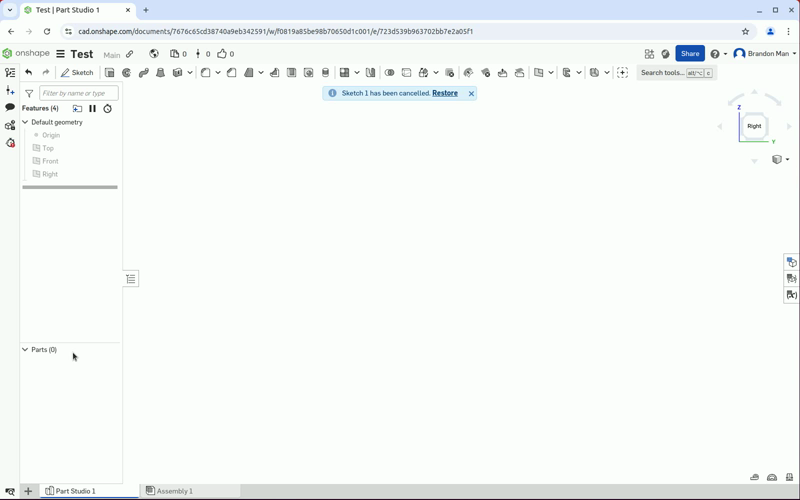
key_up(shift)
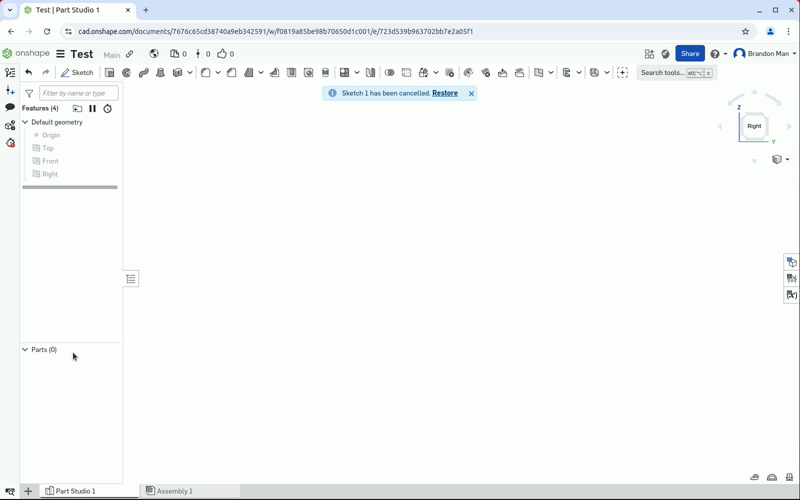
mouse_move(73, 352)
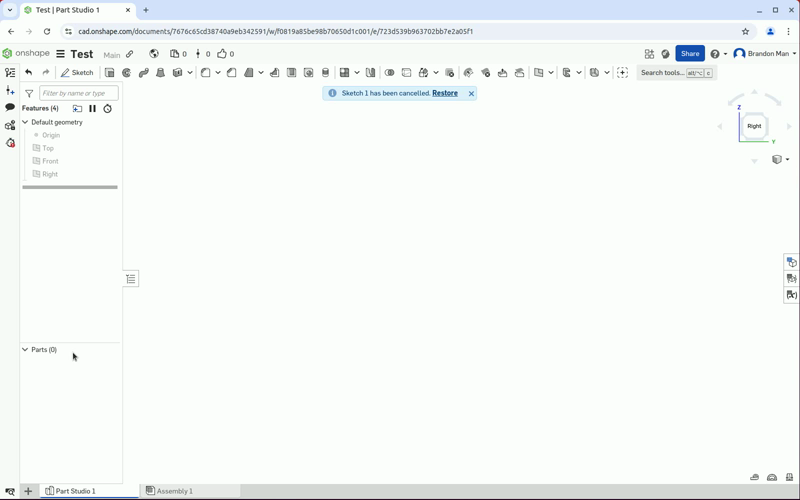
key(shift+y)
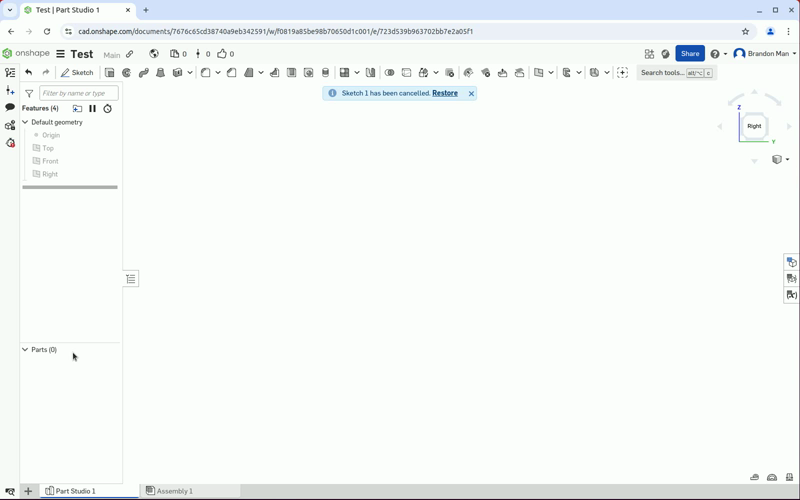
key(shift+s)
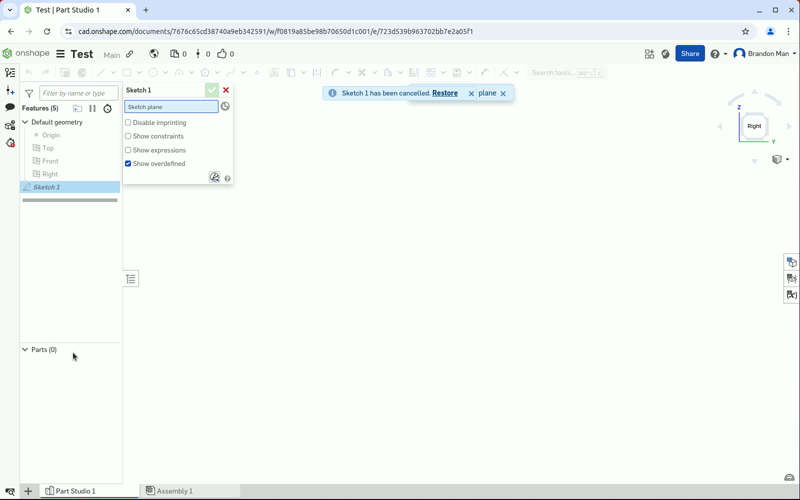
mouse_move(73, 176)
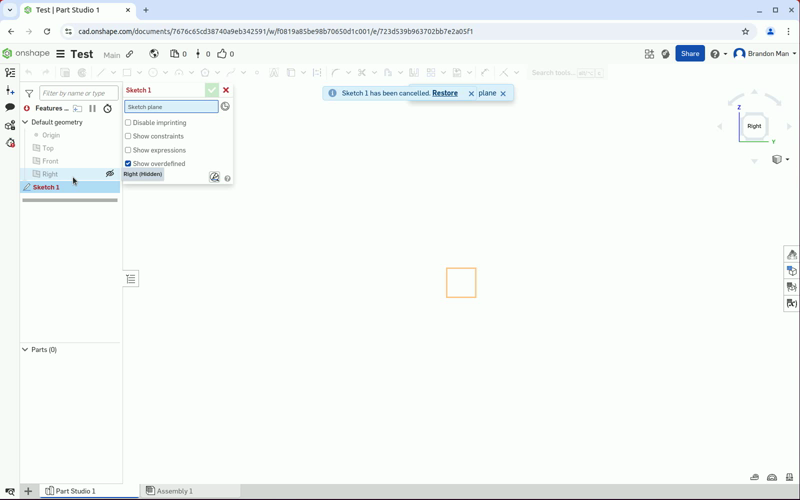
click(73, 176)
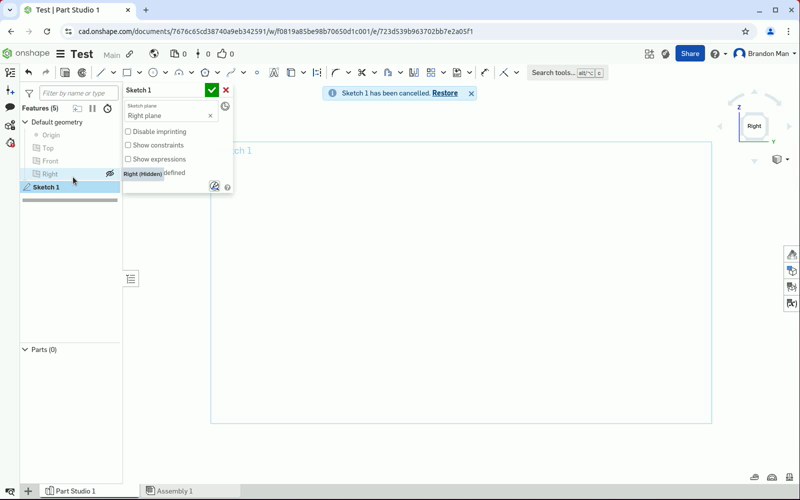
mouse_move(73, 352)
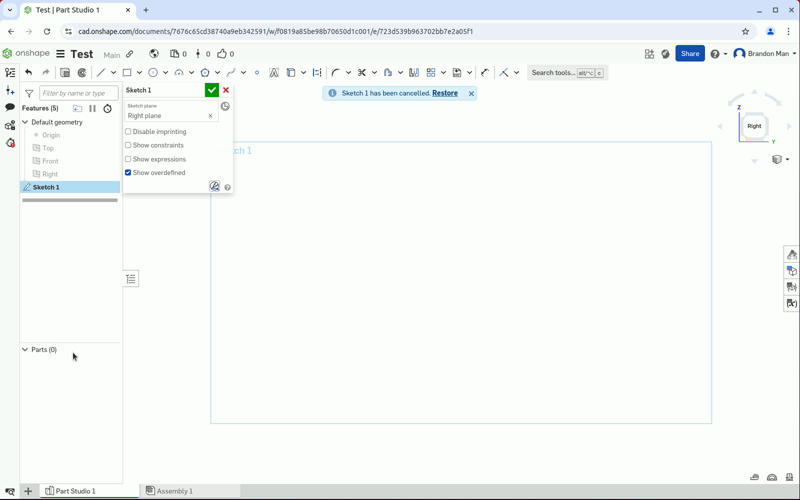
key(y)
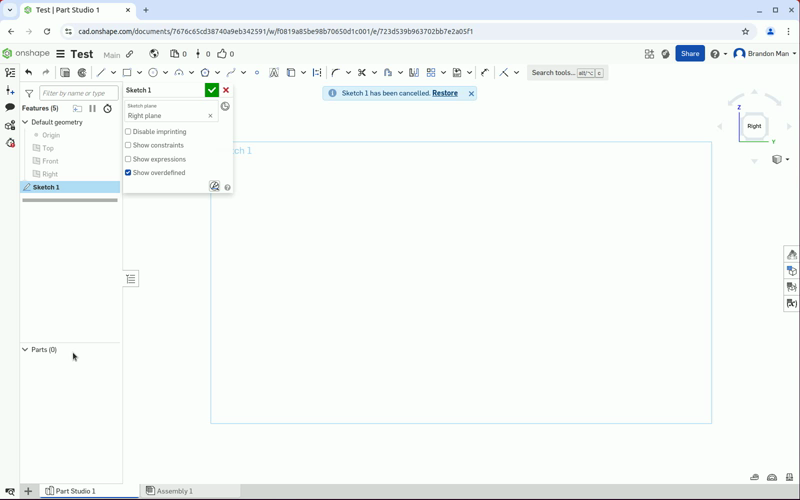
key(l)
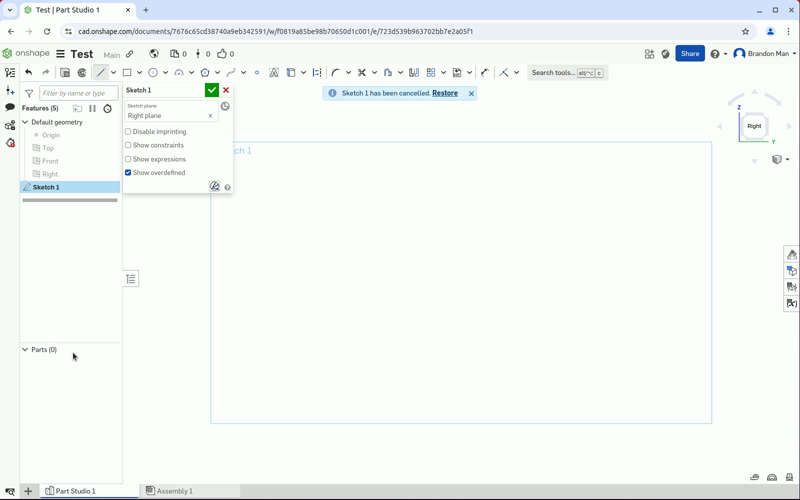
key_down(shift)
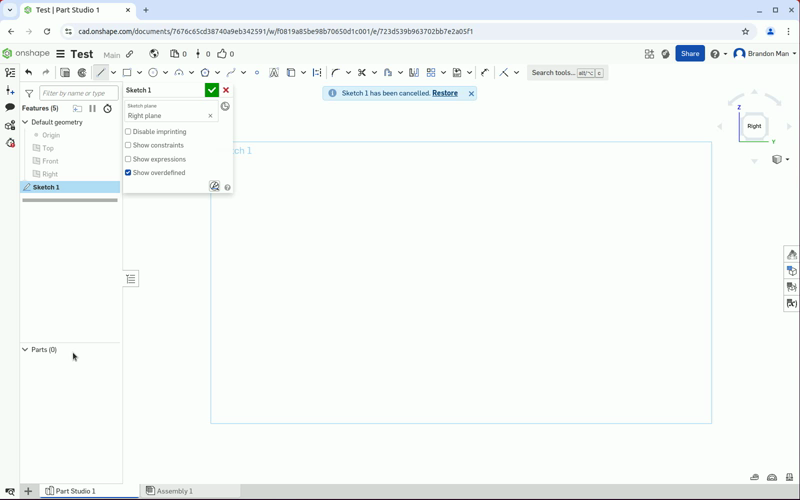
mouse_move(368, 375)
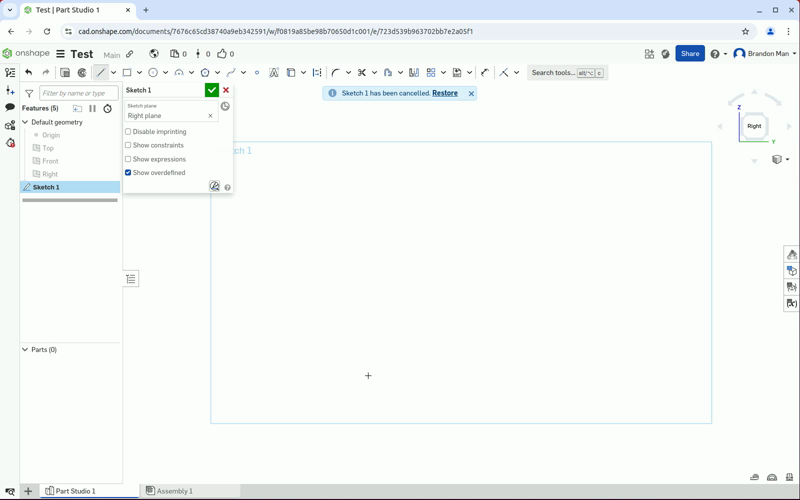
click(368, 375)
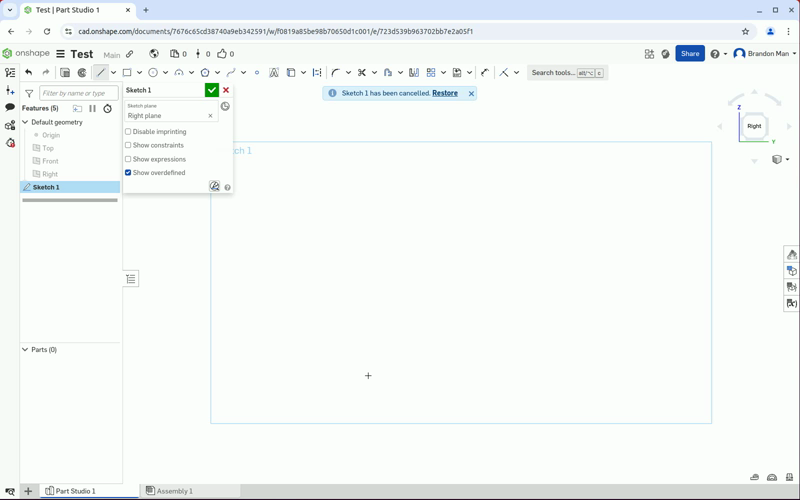
key_up(shift)
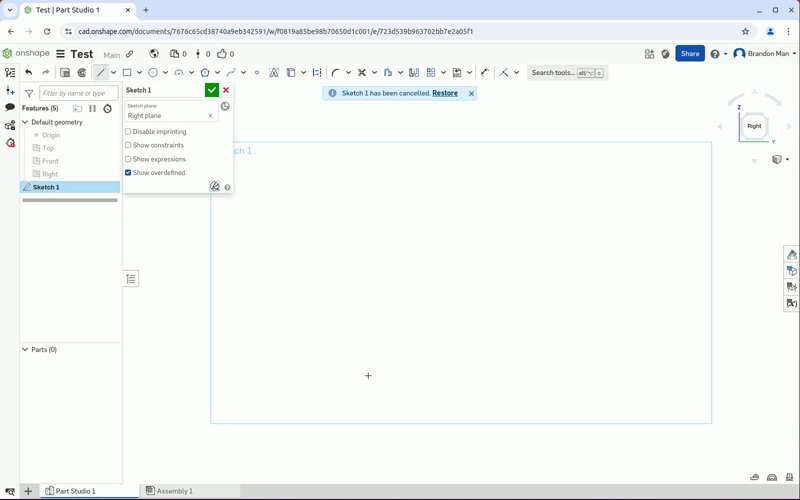
key_down(shift)
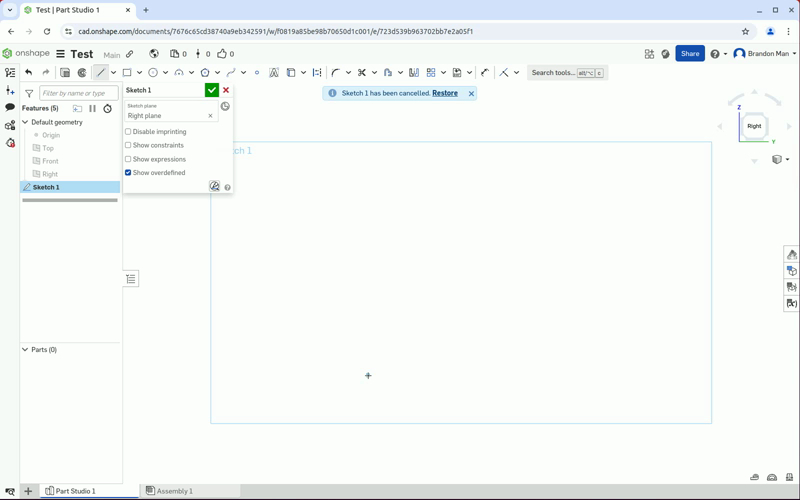
mouse_move(553, 375)
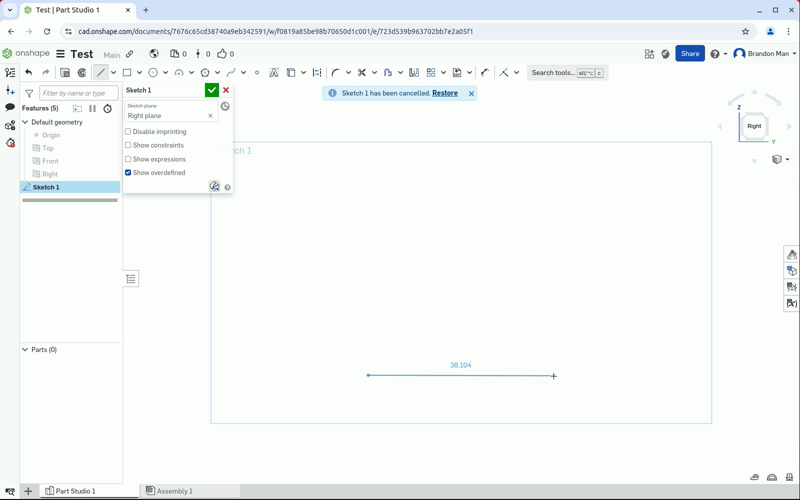
click(553, 375)
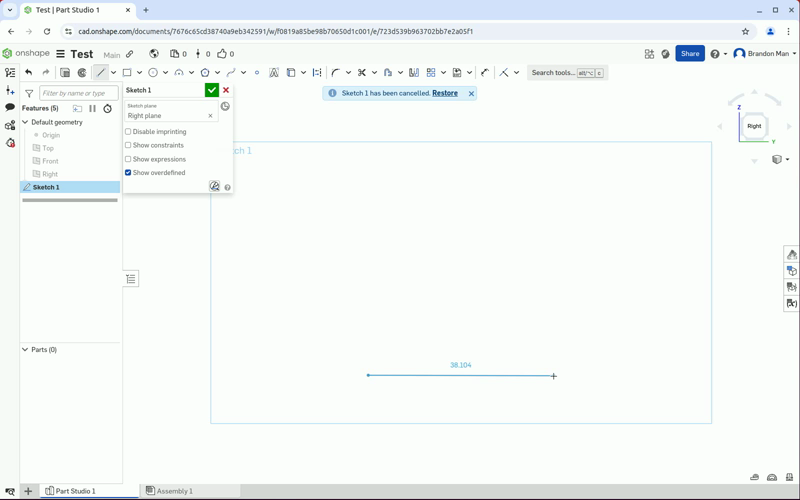
key_up(shift)
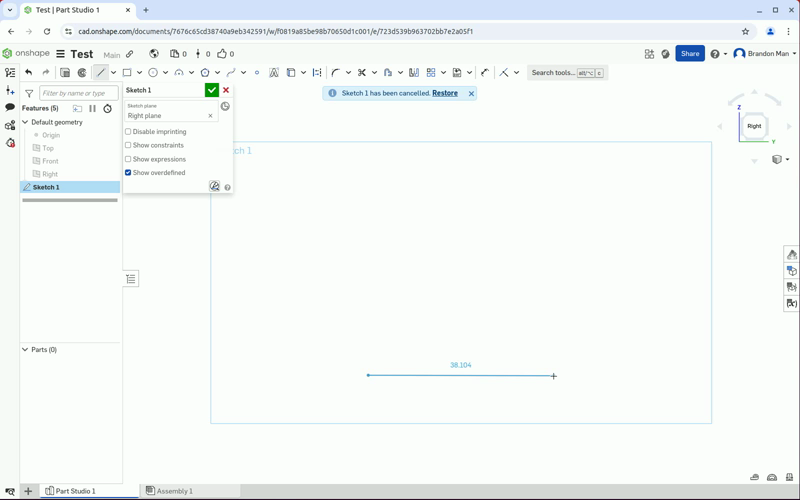
key_down(shift)
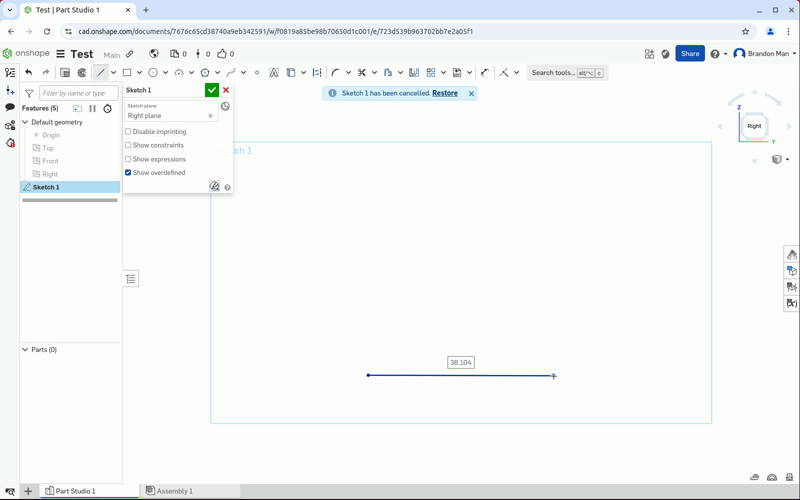
mouse_move(553, 189)
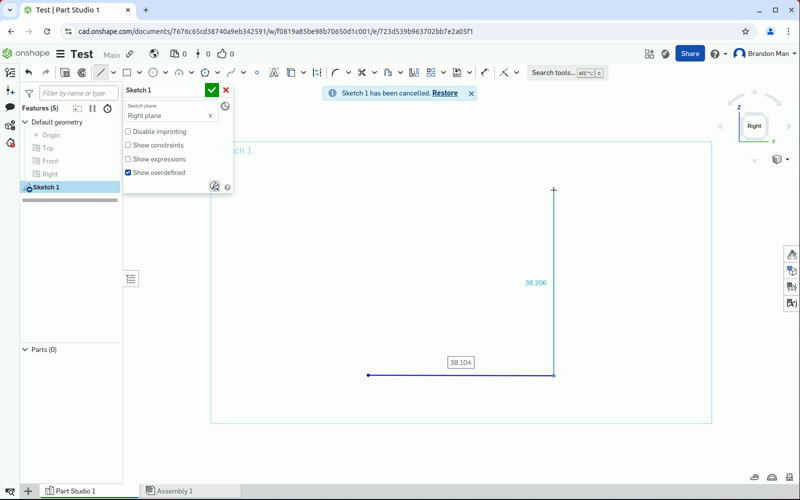
click(553, 189)
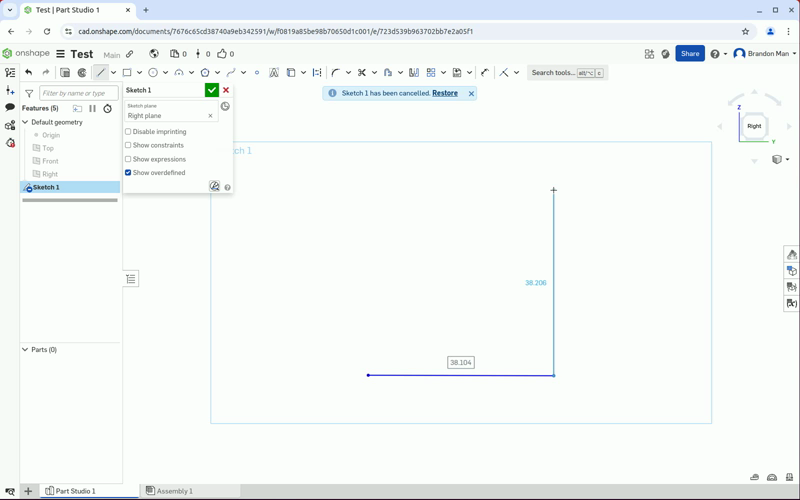
key_up(shift)
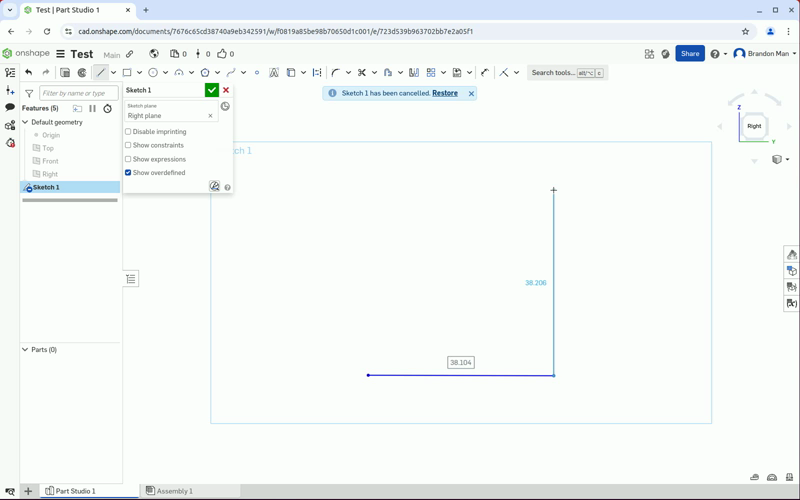
key_down(shift)
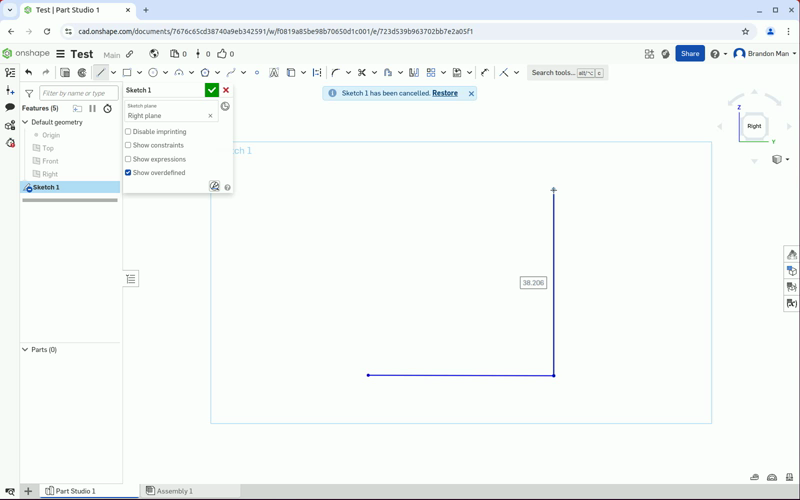
mouse_move(368, 189)
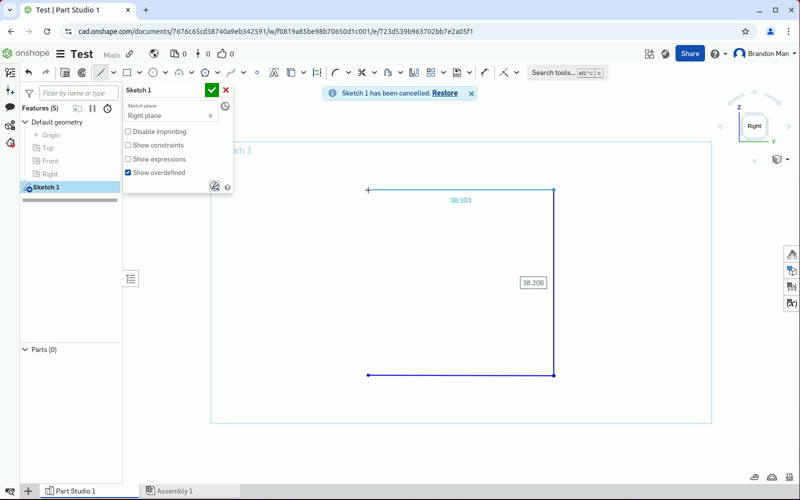
click(368, 189)
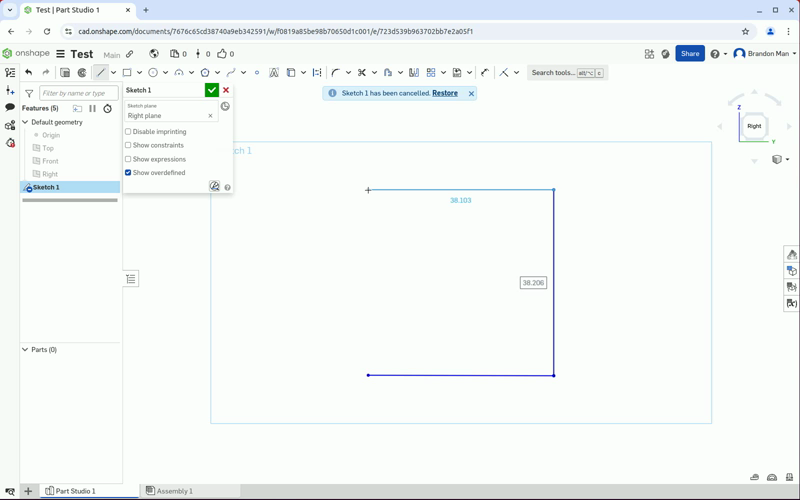
key_up(shift)
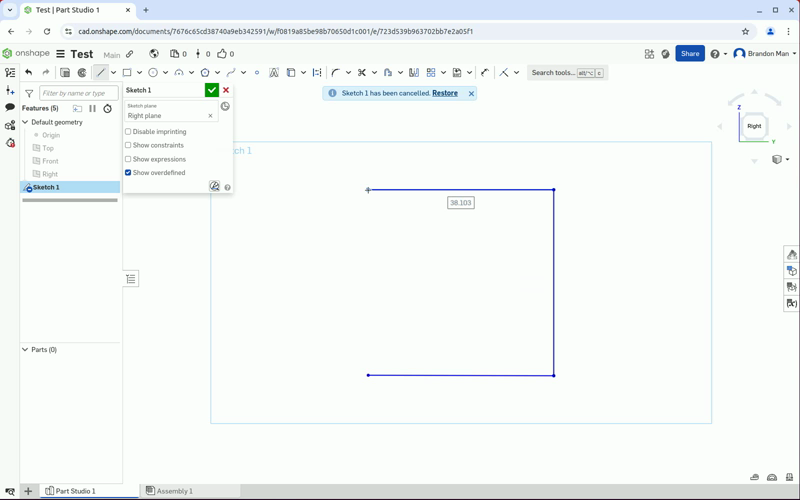
key_down(shift)
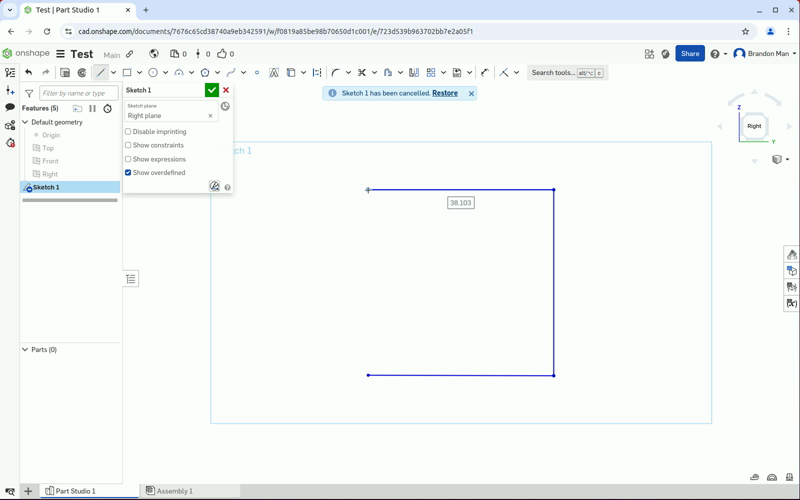
mouse_move(368, 375)
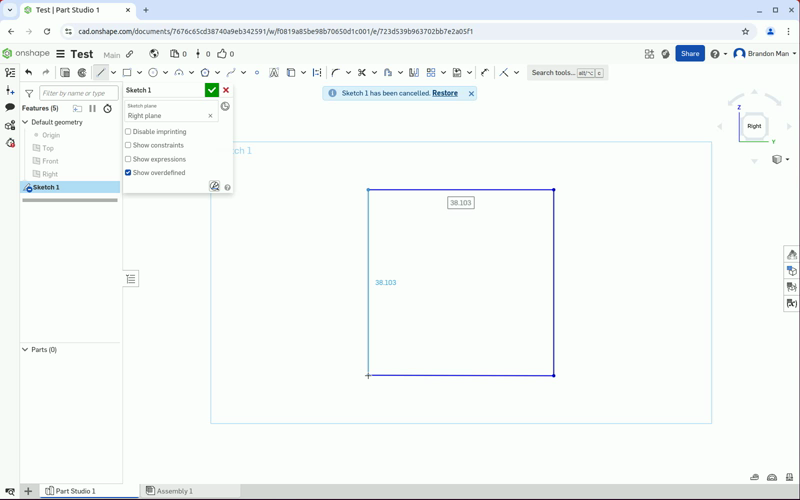
key_up(shift)
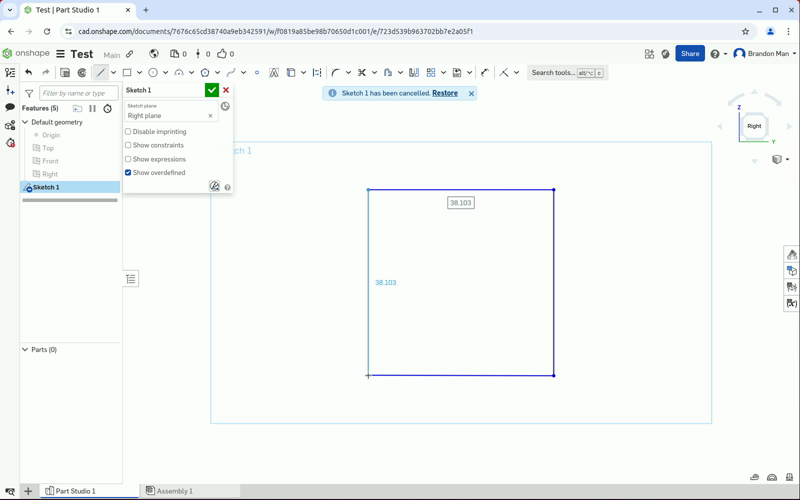
click(368, 375)
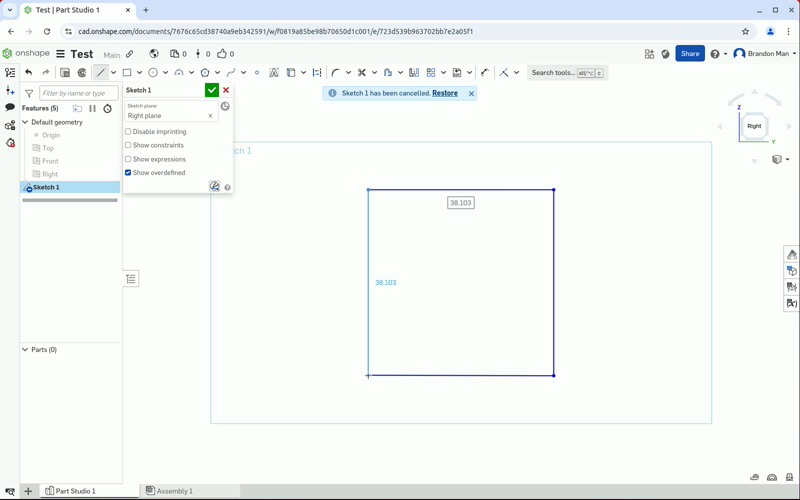
key(esc)
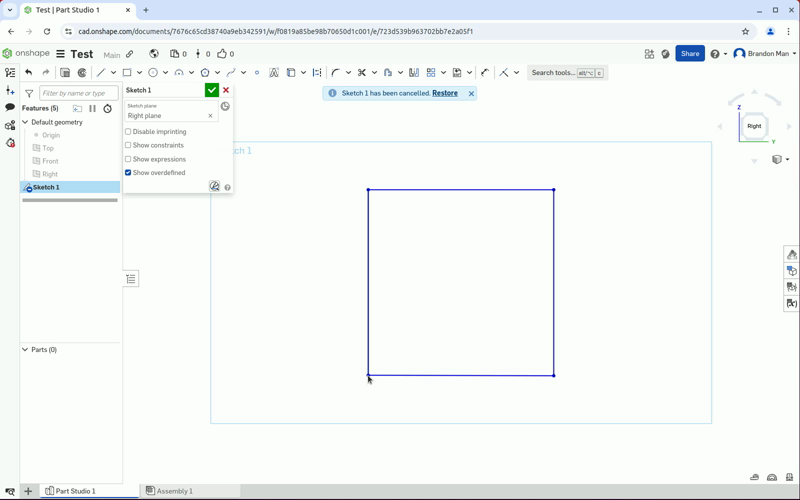
mouse_move(489, 285)
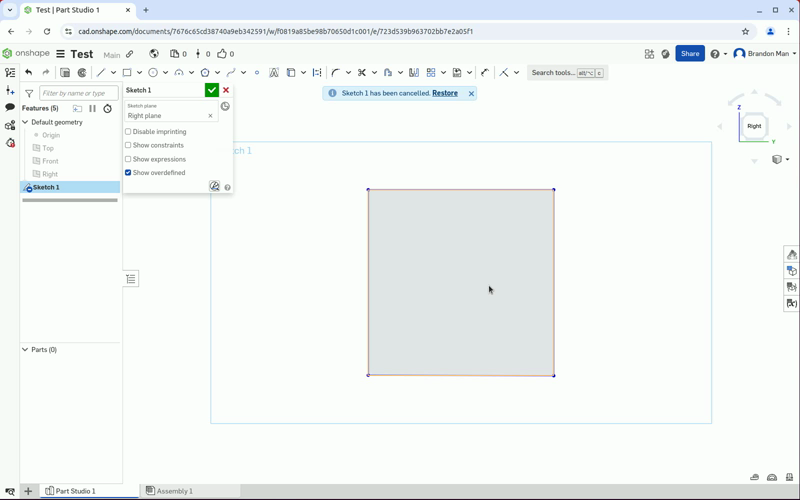
click(489, 285)
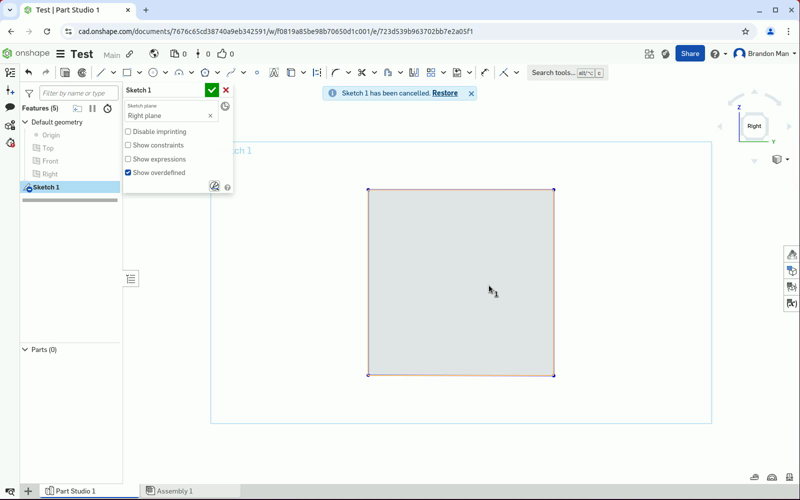
mouse_move(73, 352)
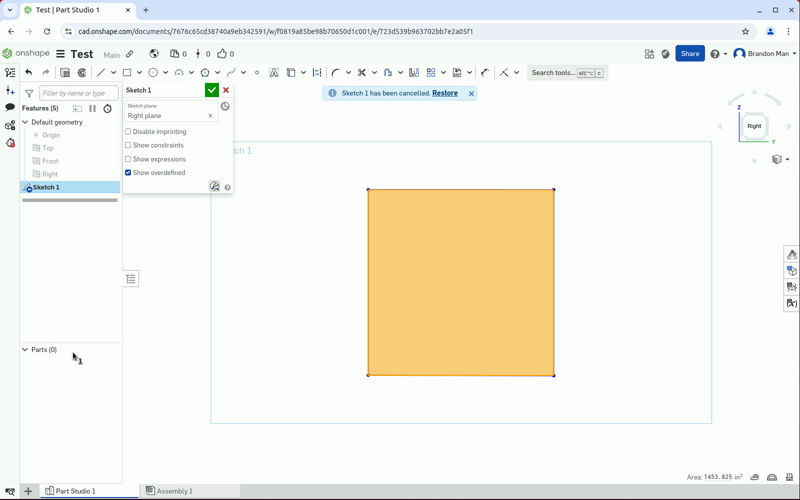
key(shift+y)
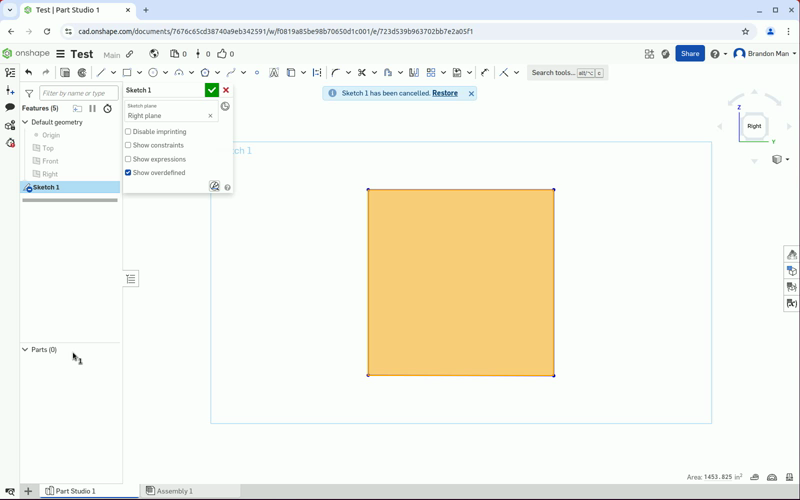
key(shift+e)
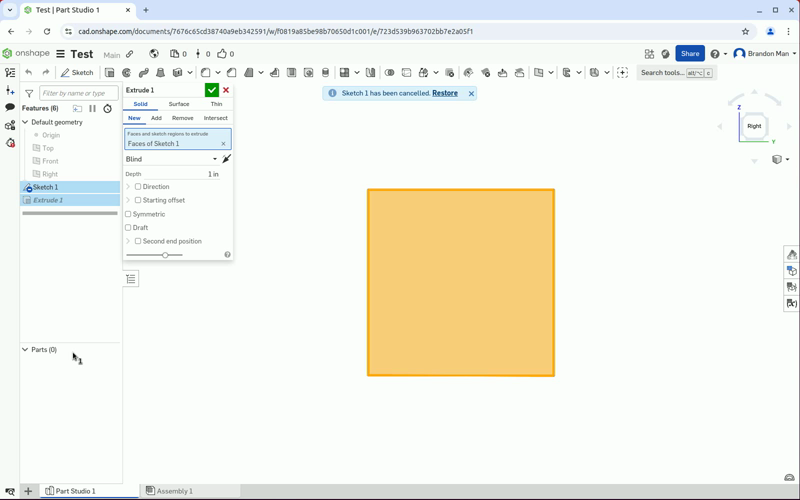
mouse_move(143, 106)
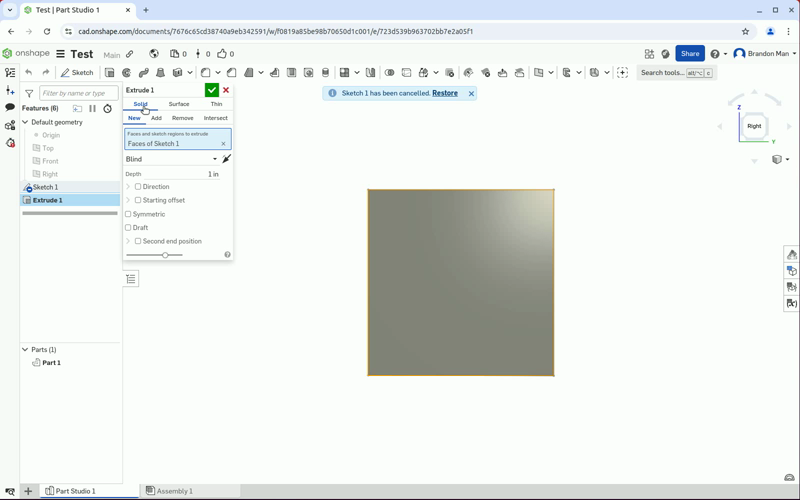
click(143, 106)
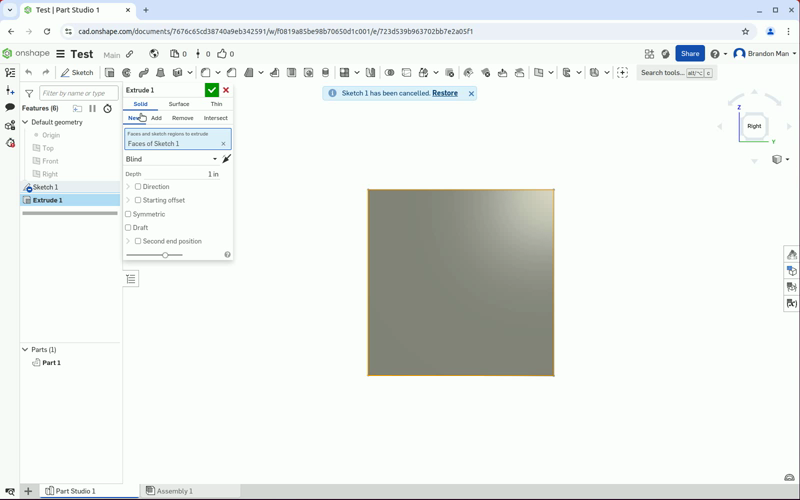
mouse_move(137, 120)
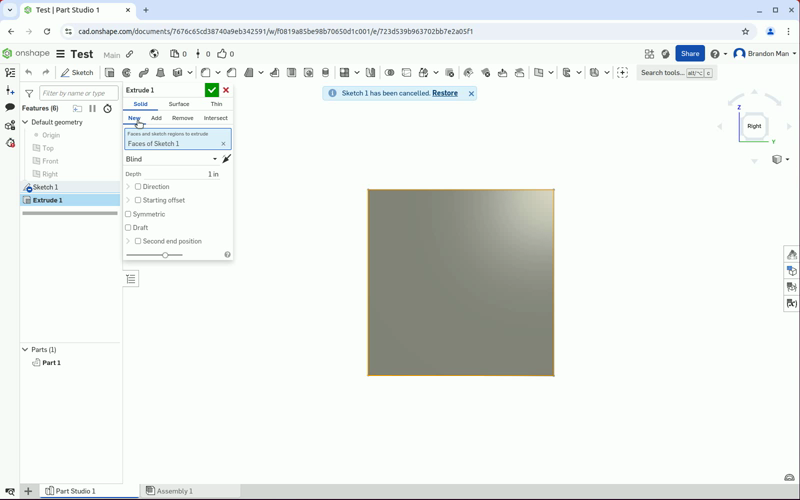
click(137, 120)
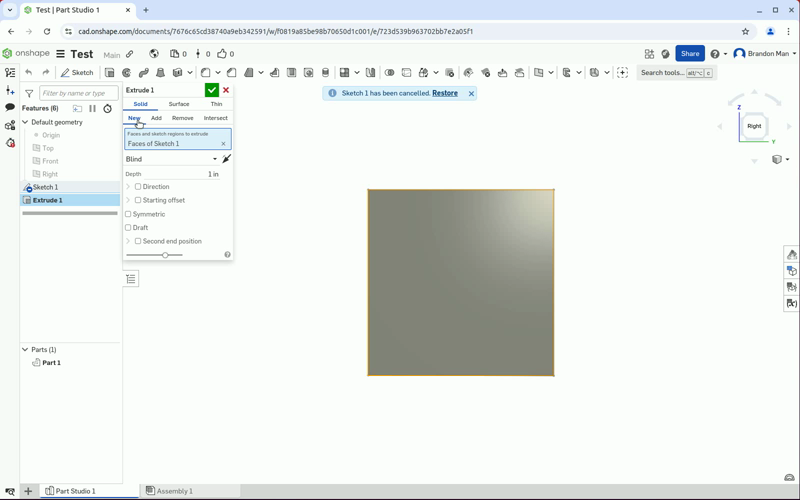
key(tab, 4)
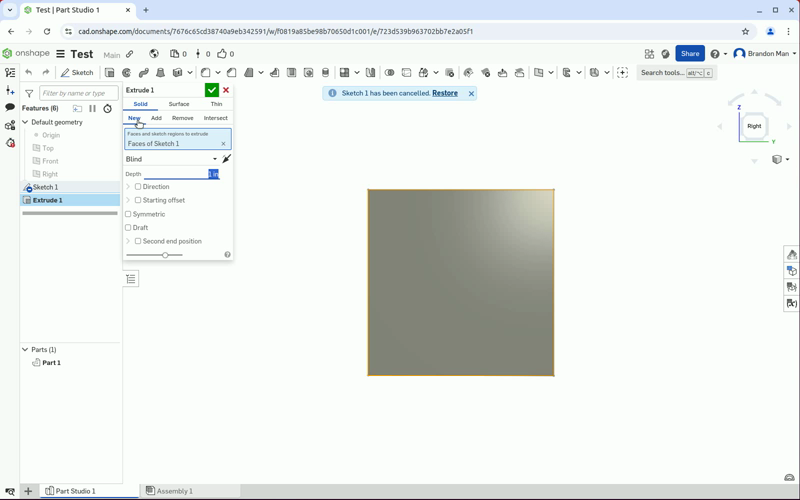
text(3.129)
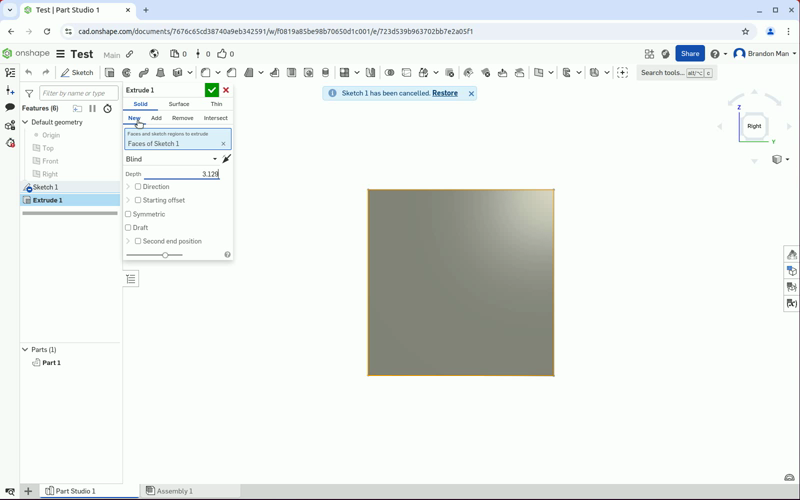
key(enter)
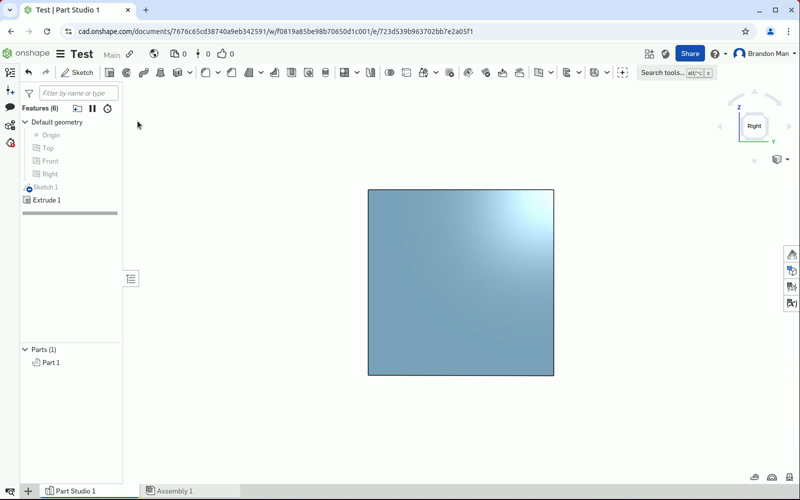
key(shift+h)
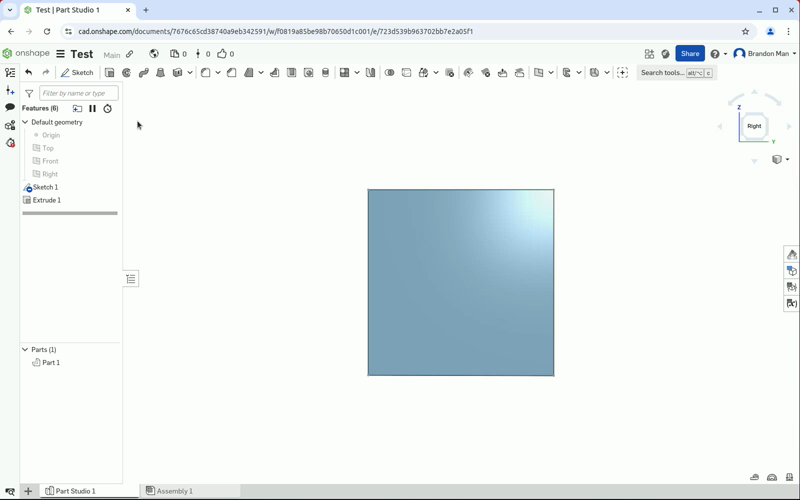
key(shift+h)
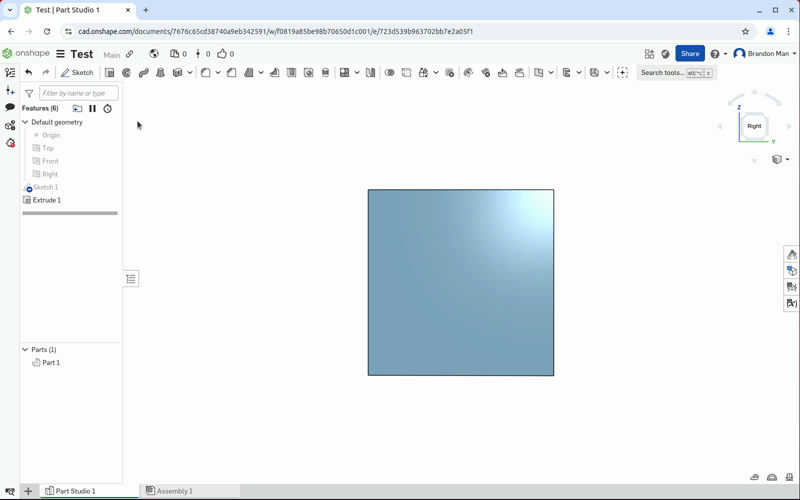
mouse_move(73, 189)
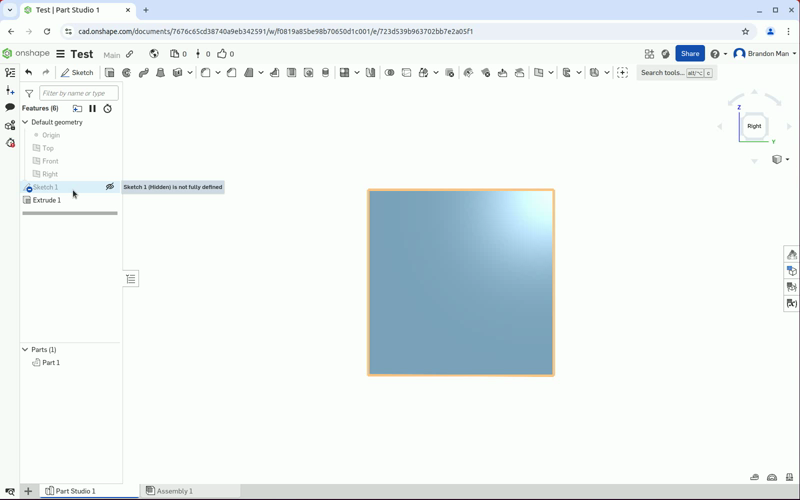
click(73, 189)
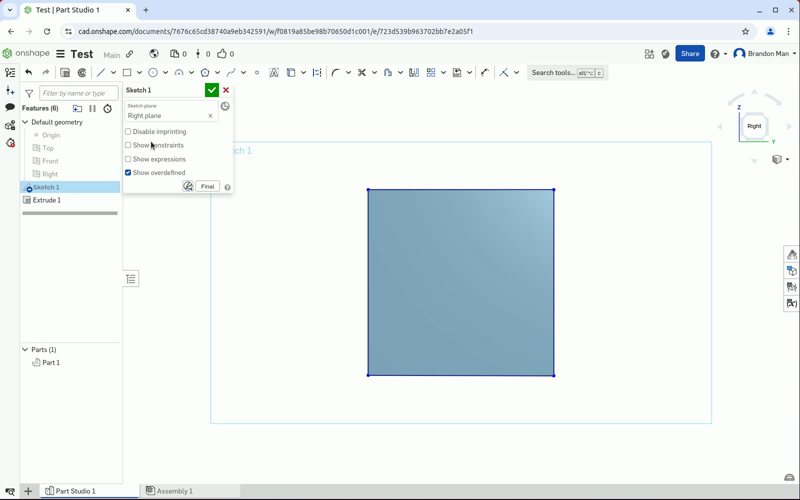
mouse_move(229, 92)
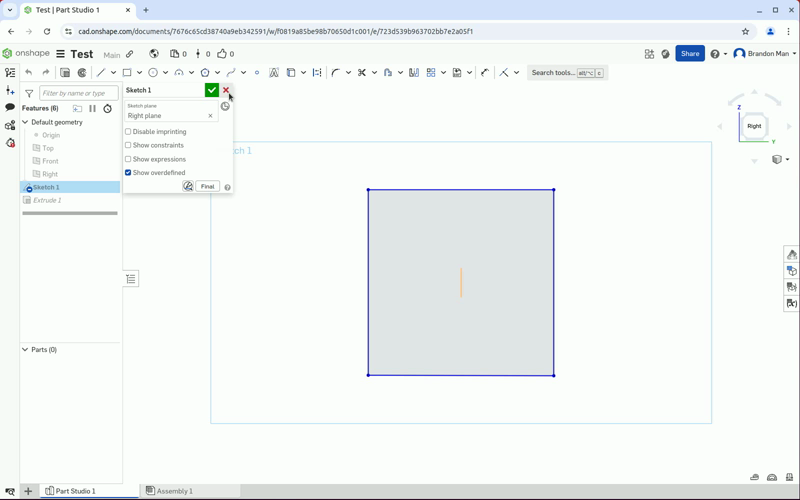
click(229, 92)
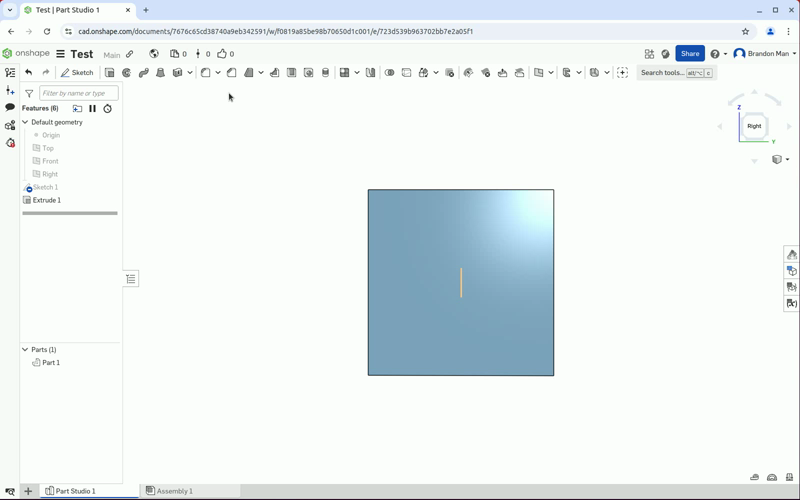
mouse_move(541, 75)
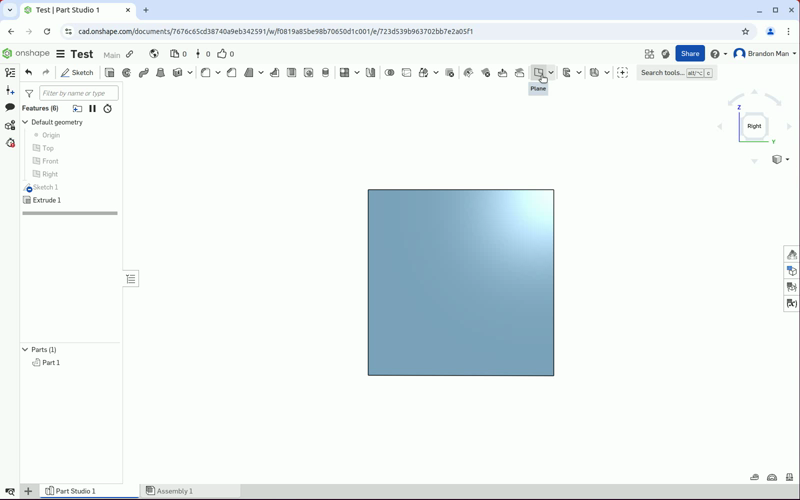
click(541, 75)
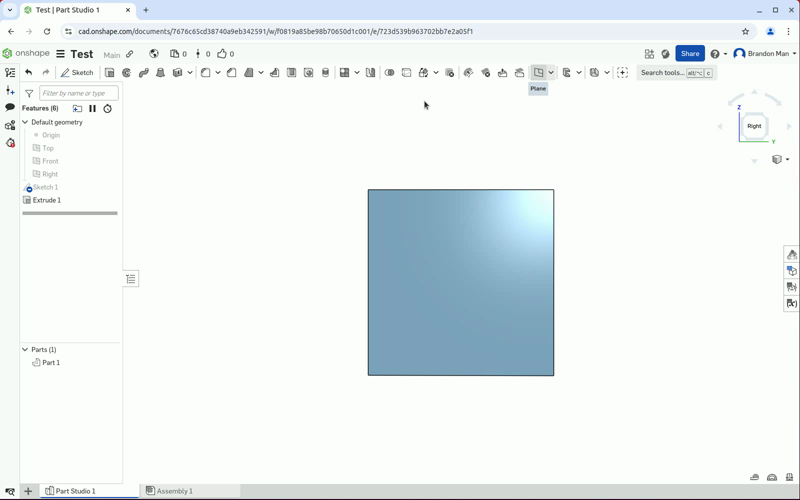
mouse_move(73, 176)
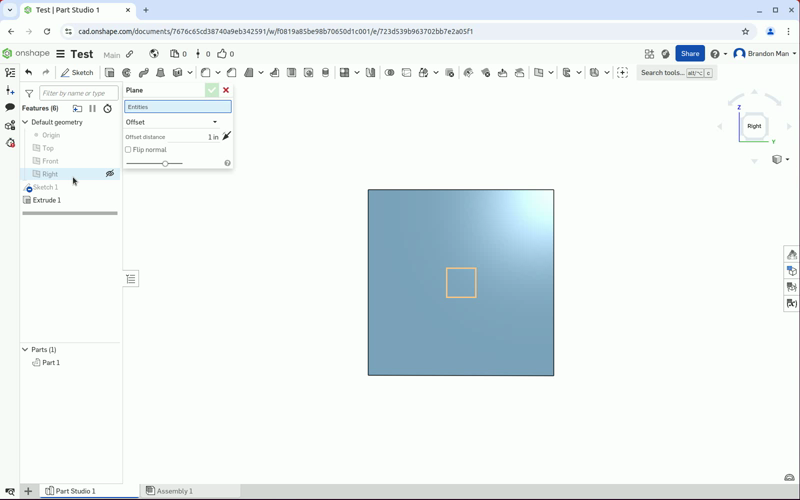
click(73, 176)
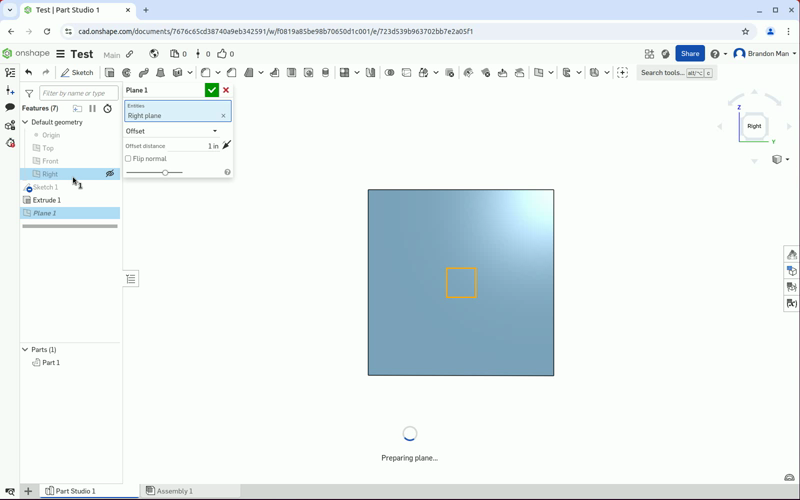
key(tab, 2)
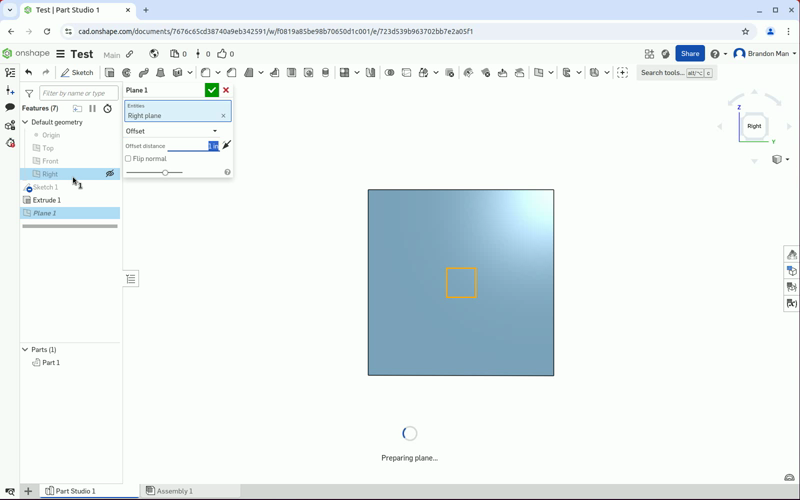
text(3.143)
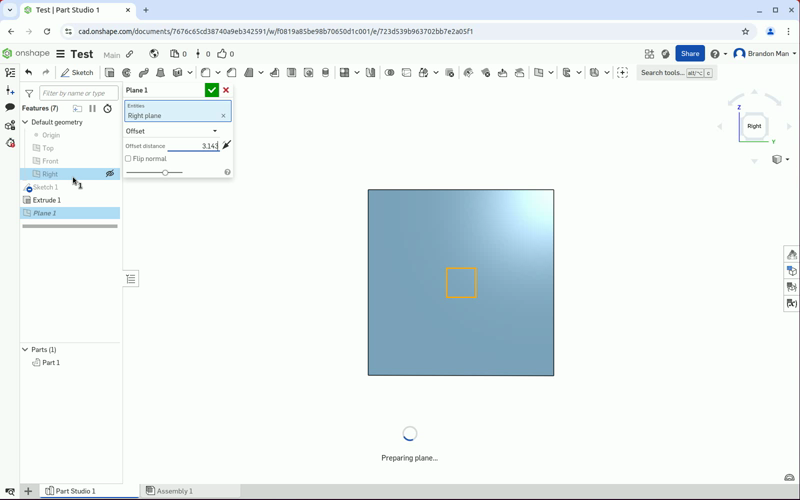
key(enter, 2)
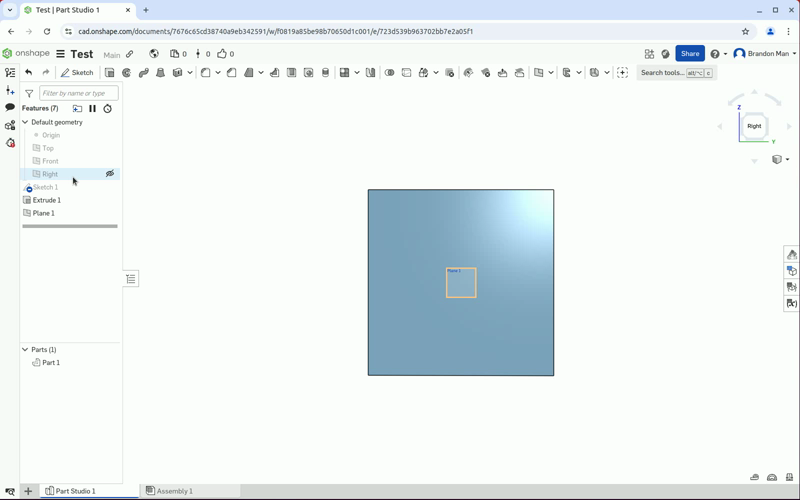
key(shift+s)
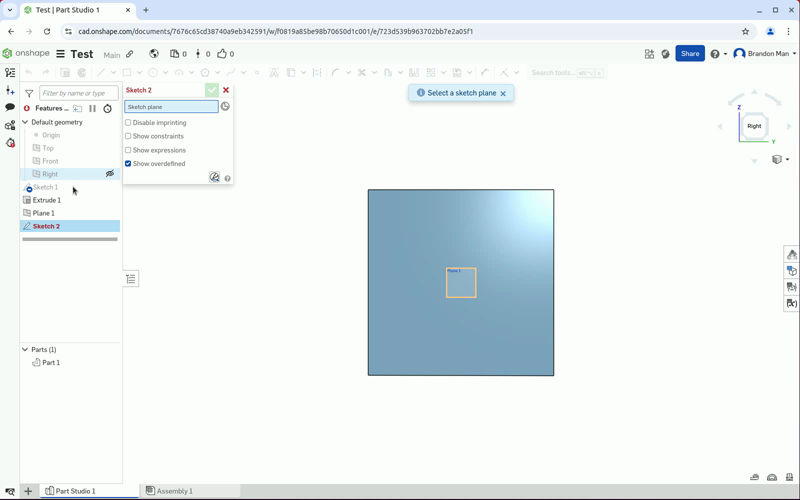
mouse_move(73, 215)
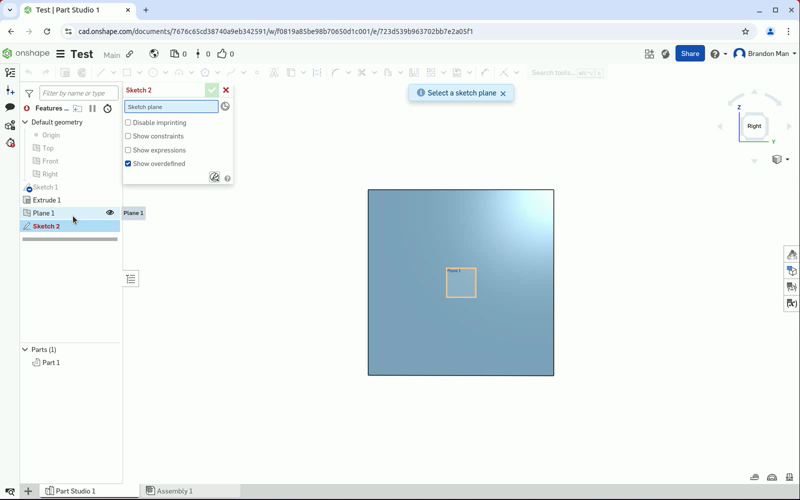
click(73, 215)
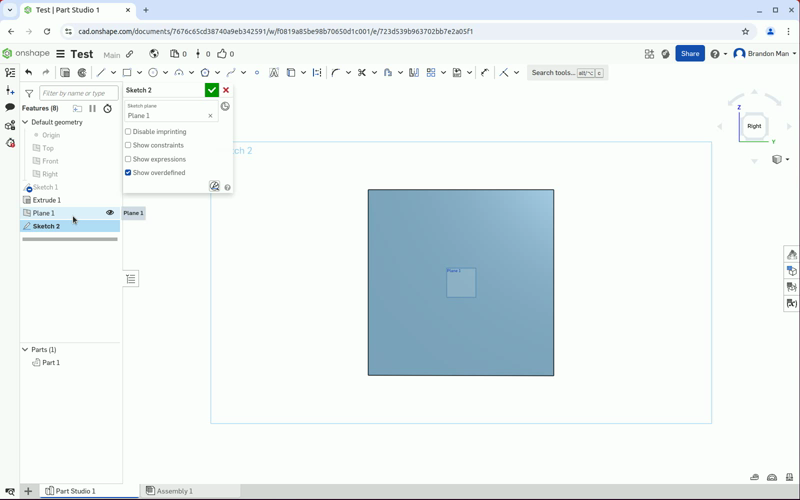
mouse_move(73, 352)
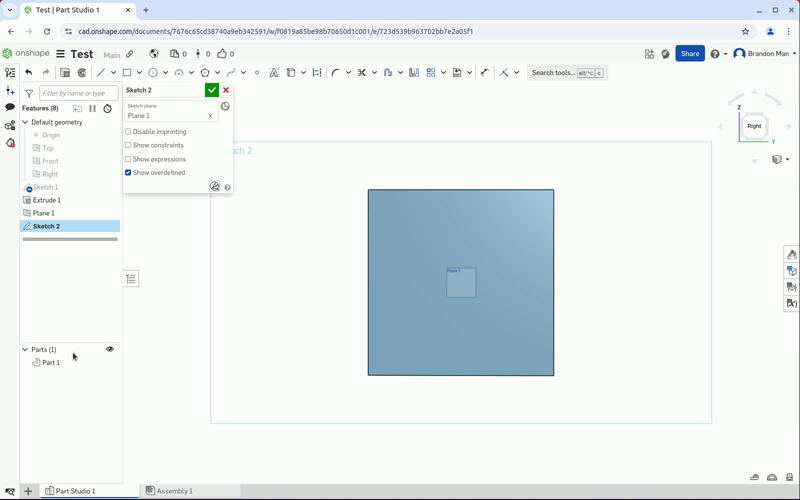
key(y)
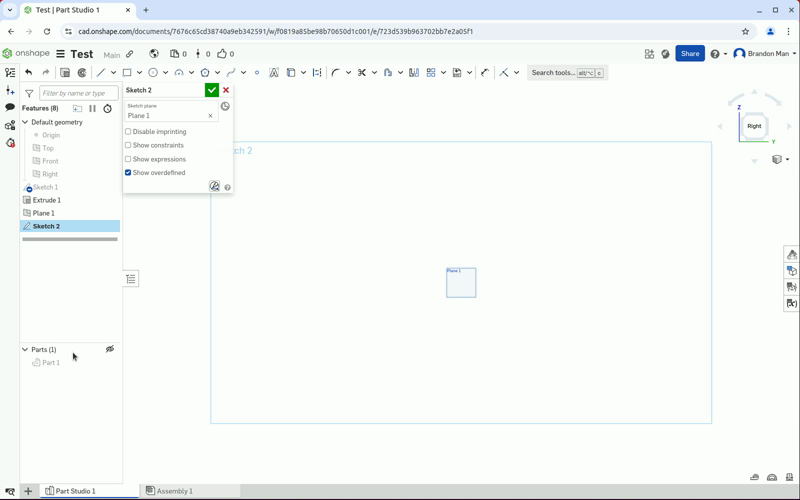
key(l)
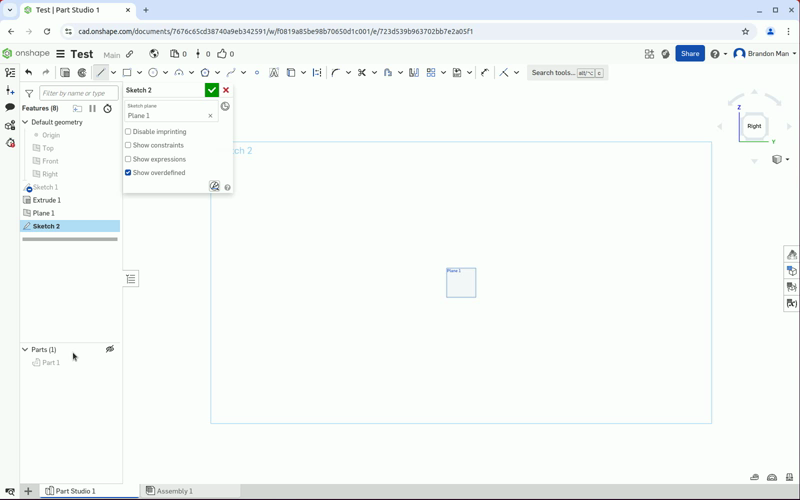
key_down(shift)
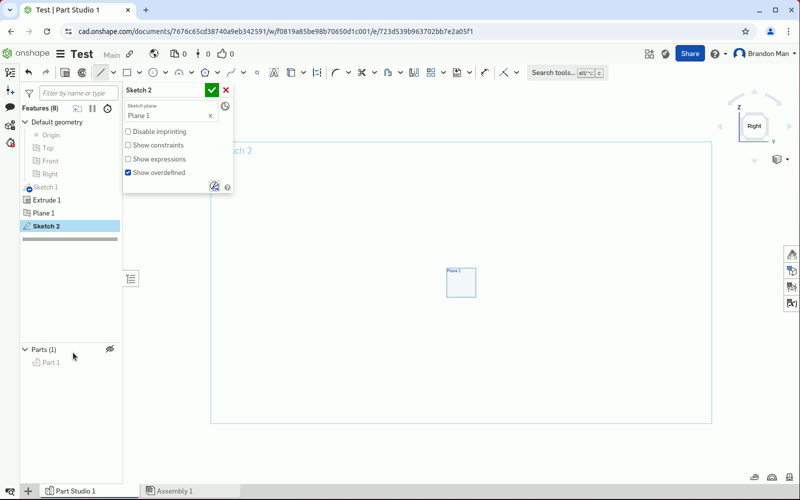
mouse_move(548, 375)
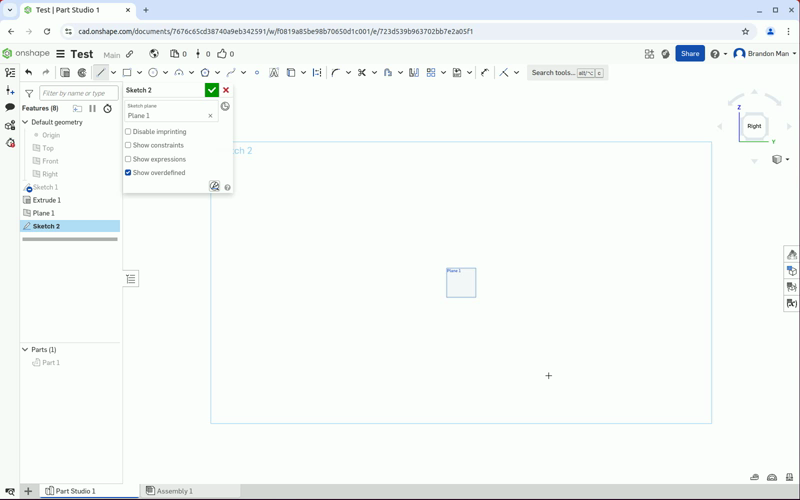
click(548, 375)
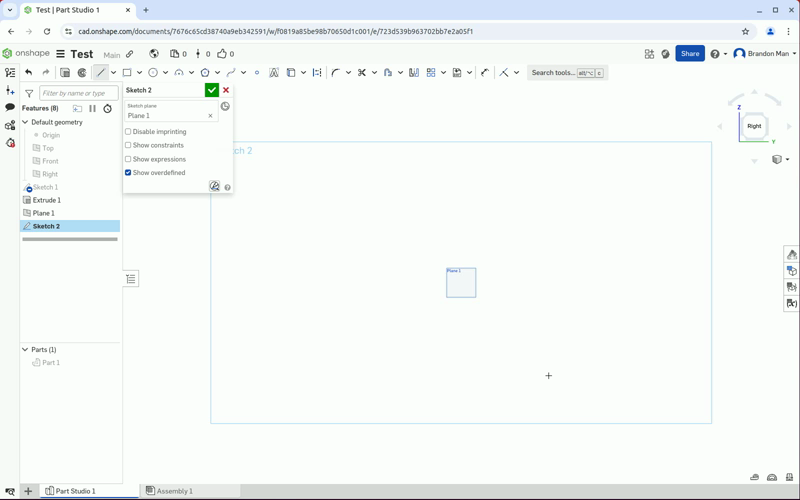
key_up(shift)
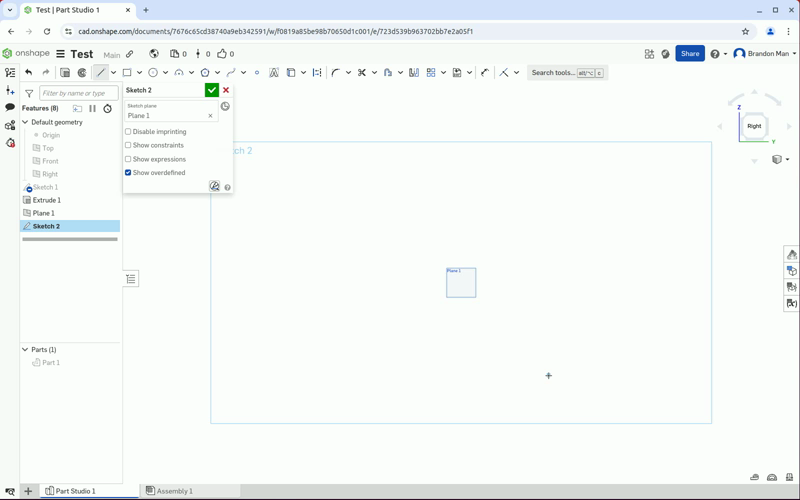
key_down(shift)
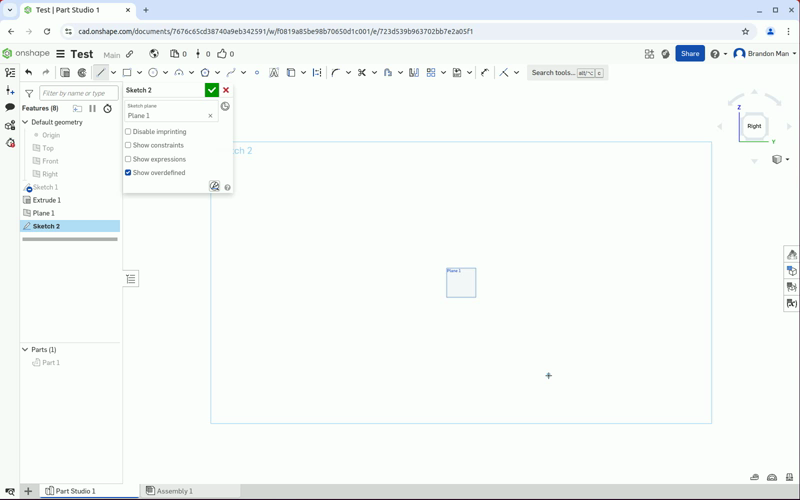
mouse_move(578, 375)
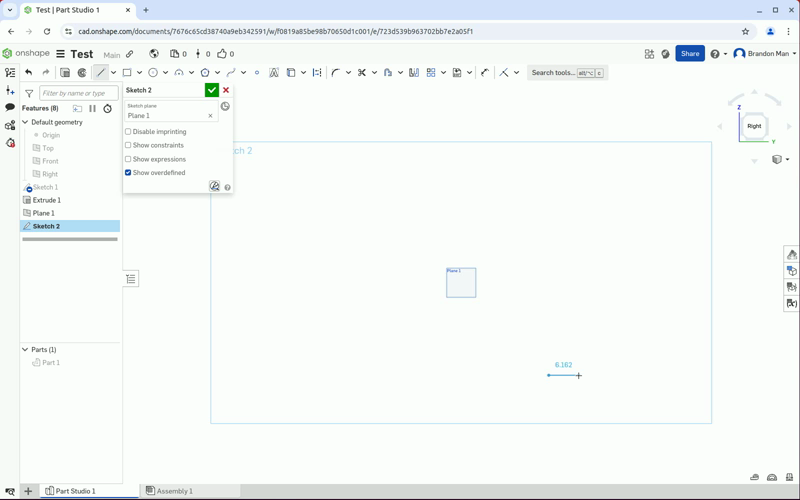
mouse_move(552, 375)
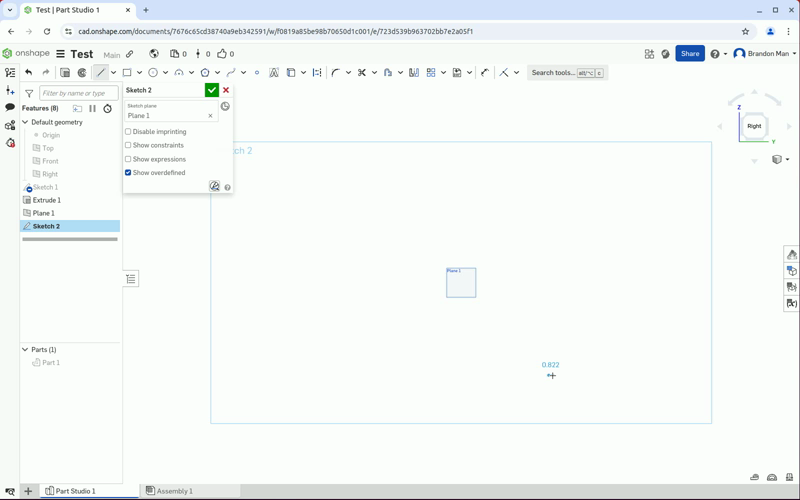
scroll(6)
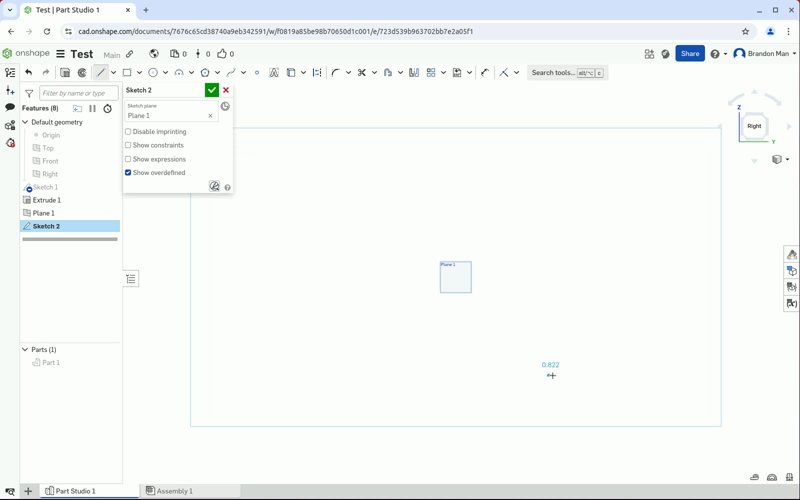
scroll(6)
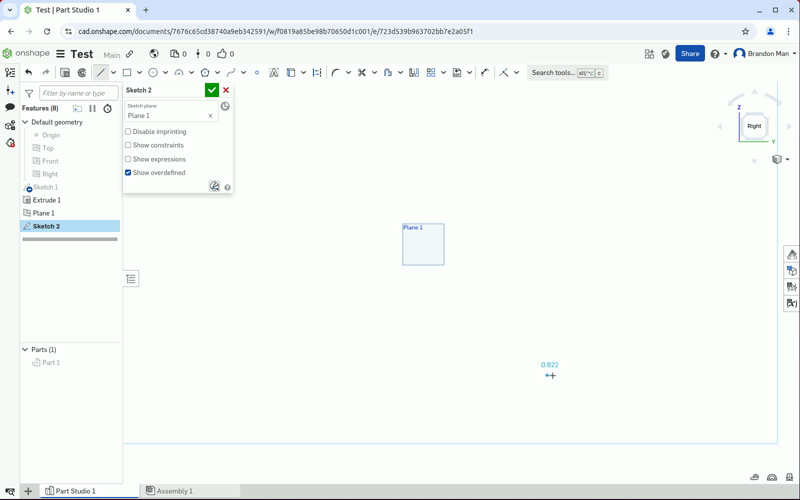
scroll(6)
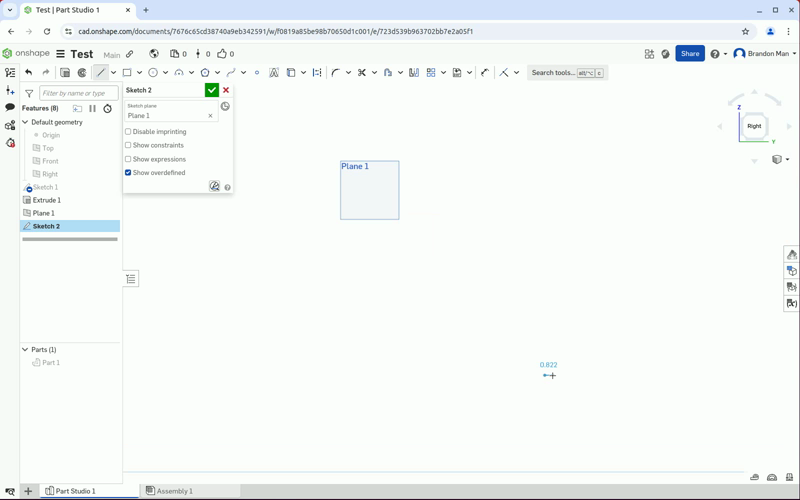
scroll(6)
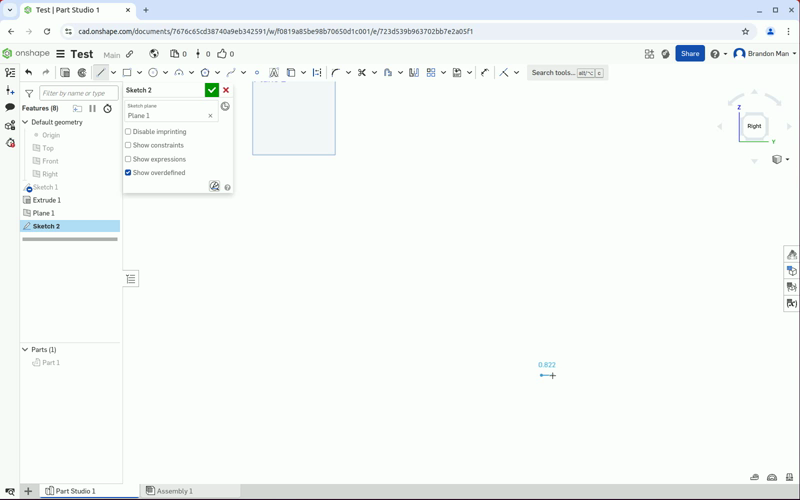
scroll(6)
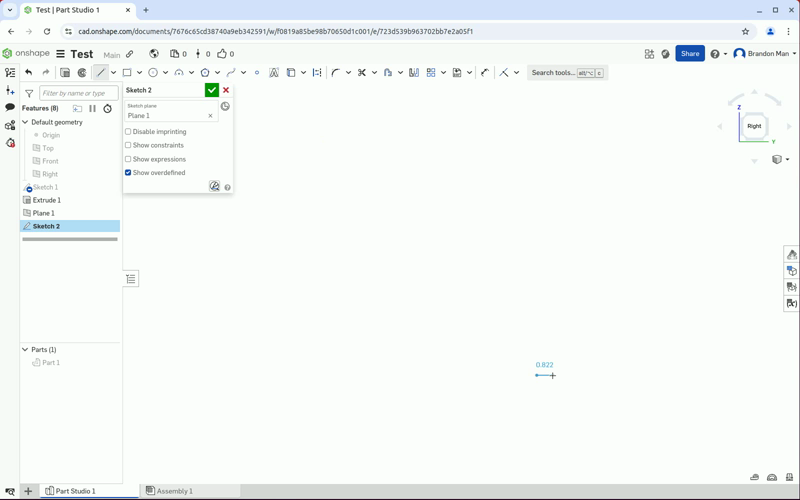
scroll(6)
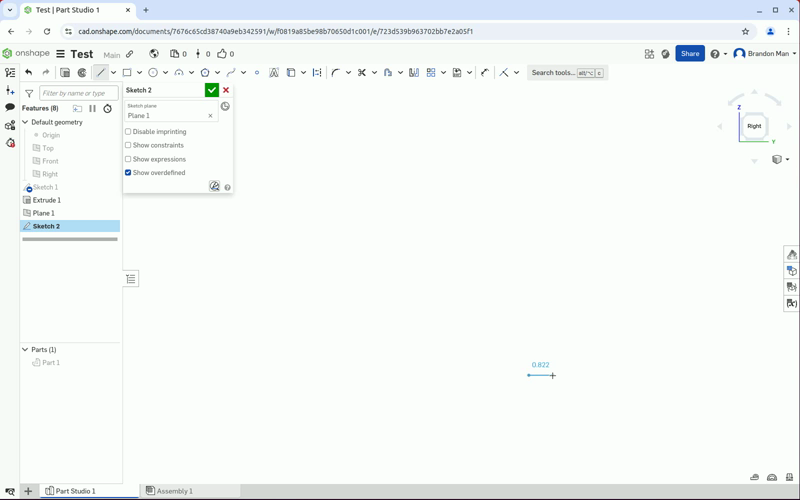
scroll(6)
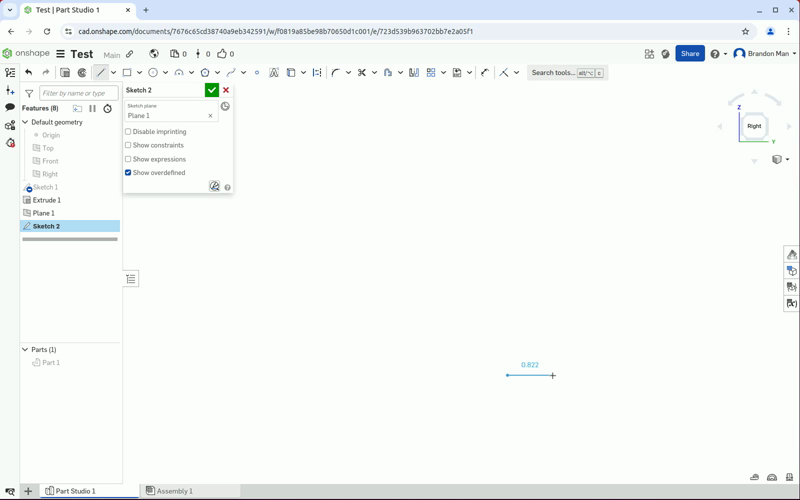
click(552, 375)
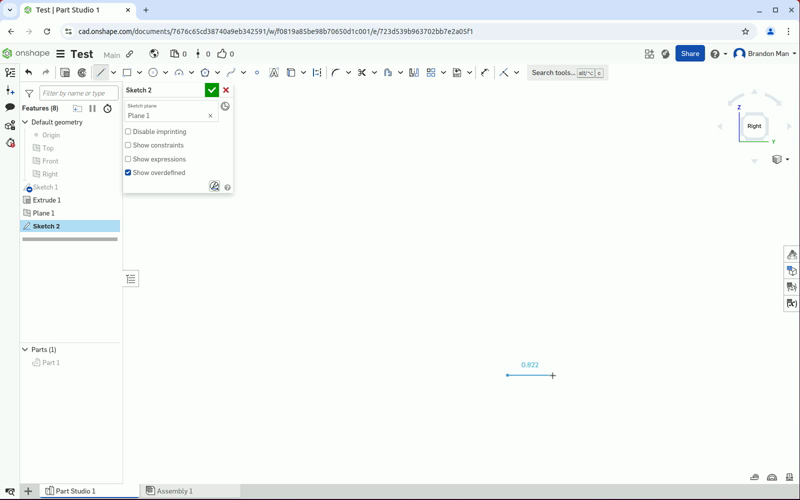
scroll(-6)
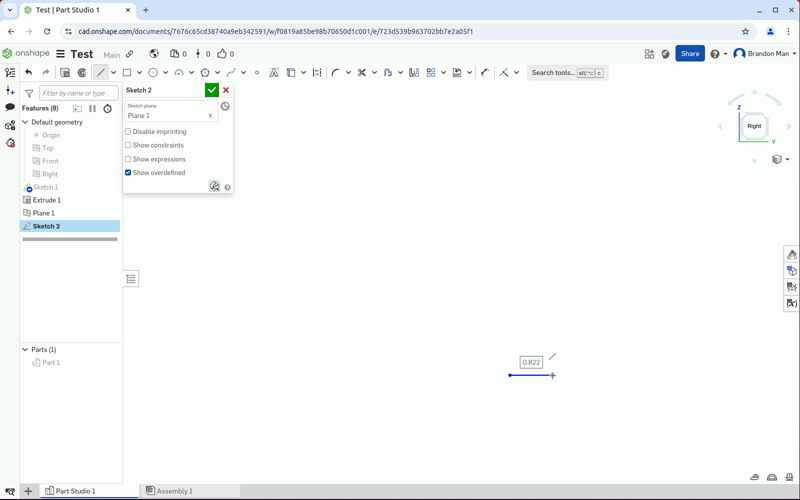
scroll(-6)
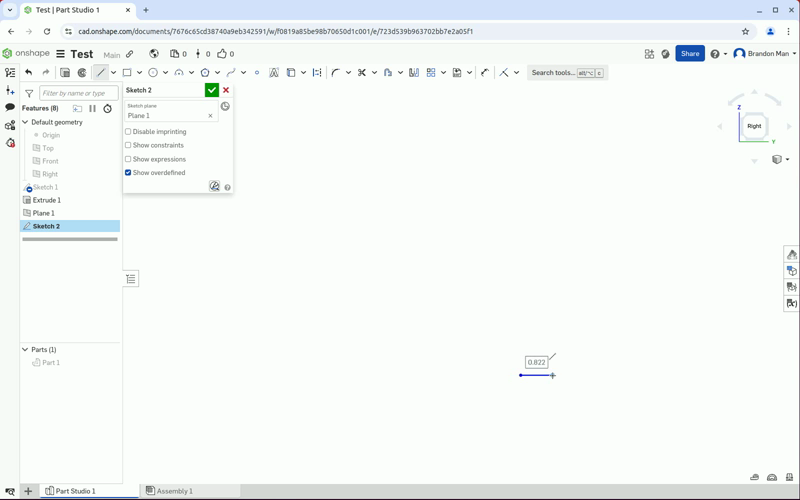
scroll(-6)
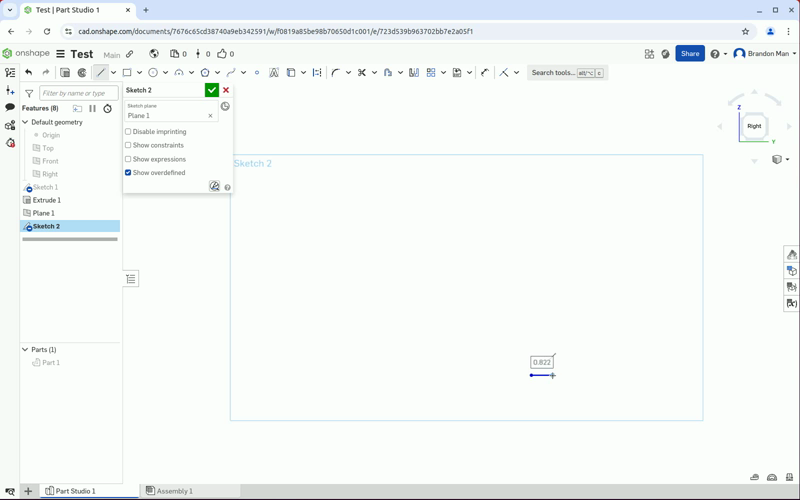
scroll(-6)
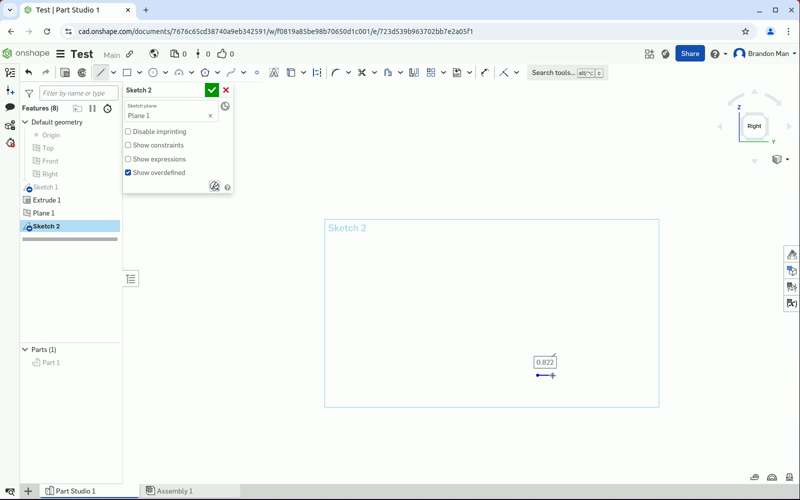
scroll(-6)
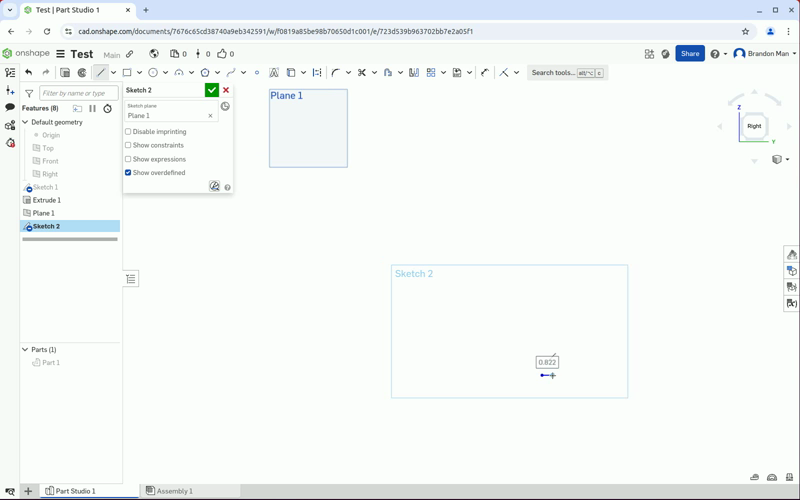
scroll(-6)
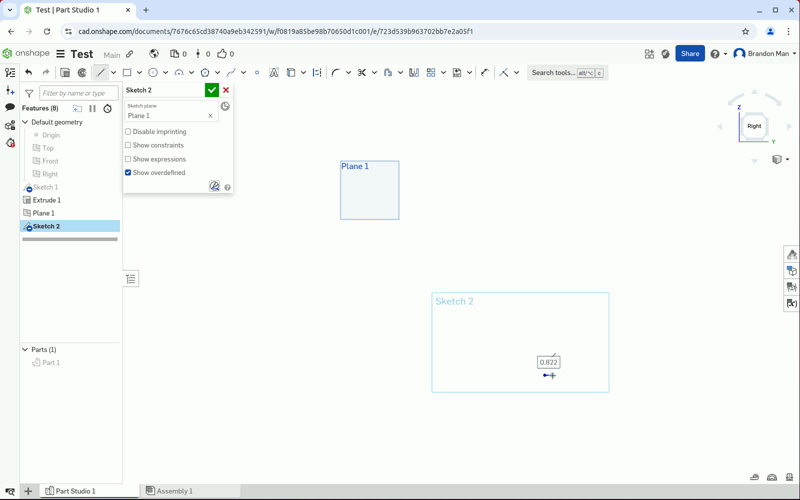
scroll(-6)
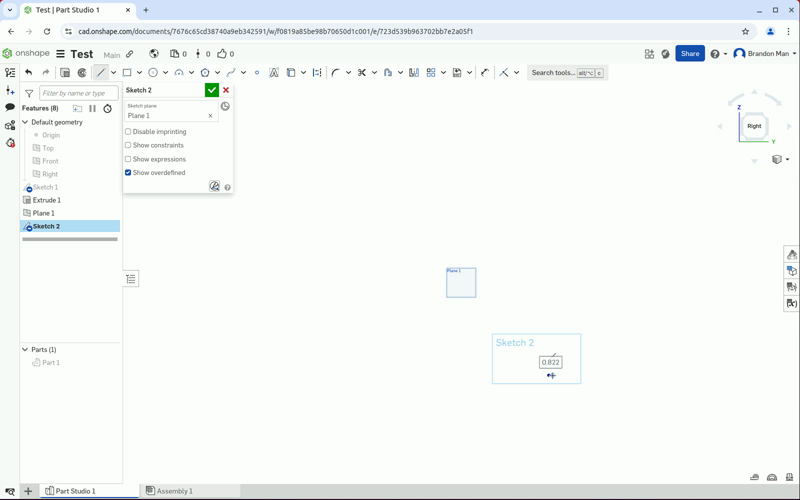
key_up(shift)
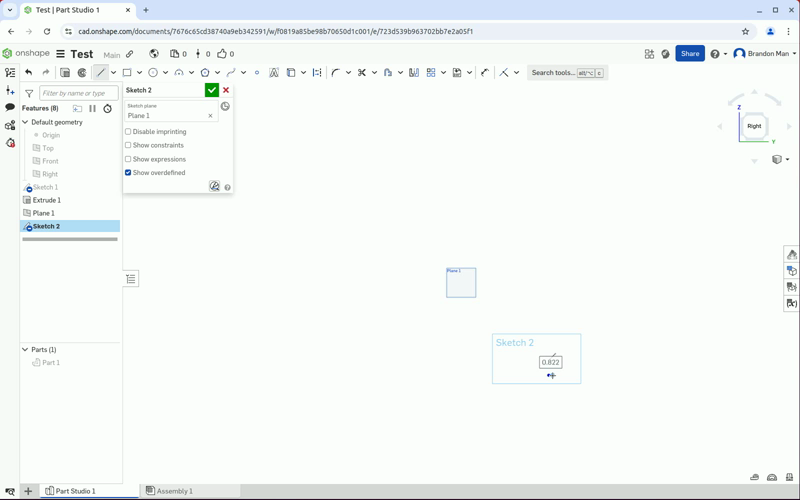
key_down(shift)
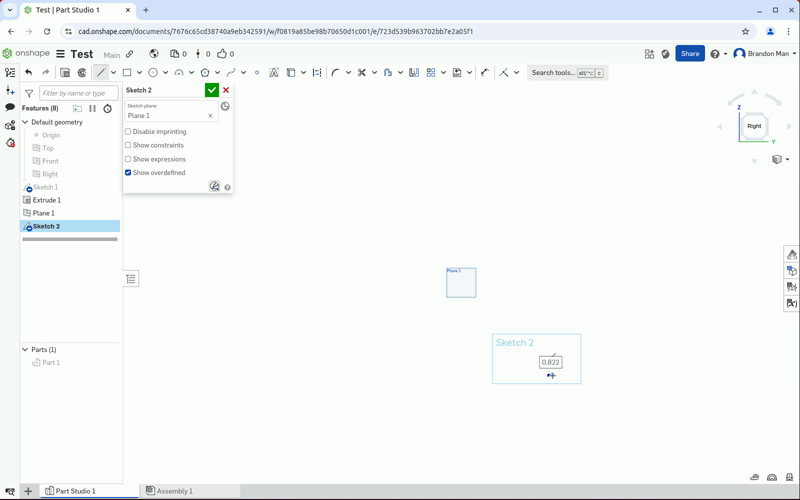
mouse_move(552, 189)
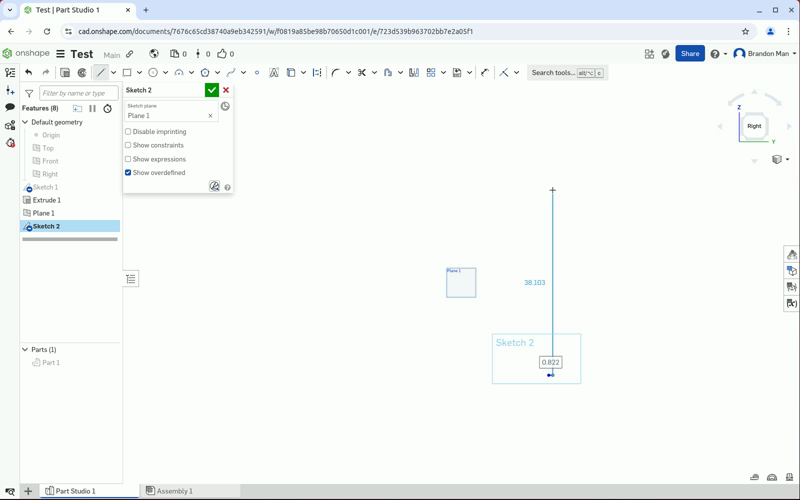
click(552, 189)
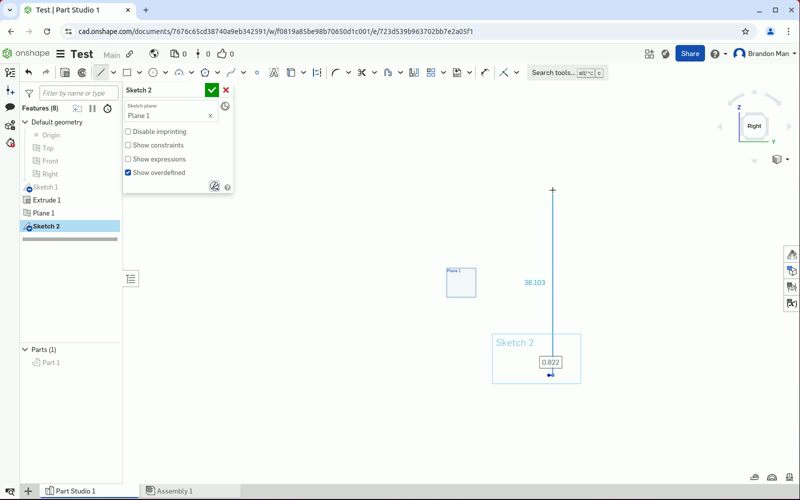
key_up(shift)
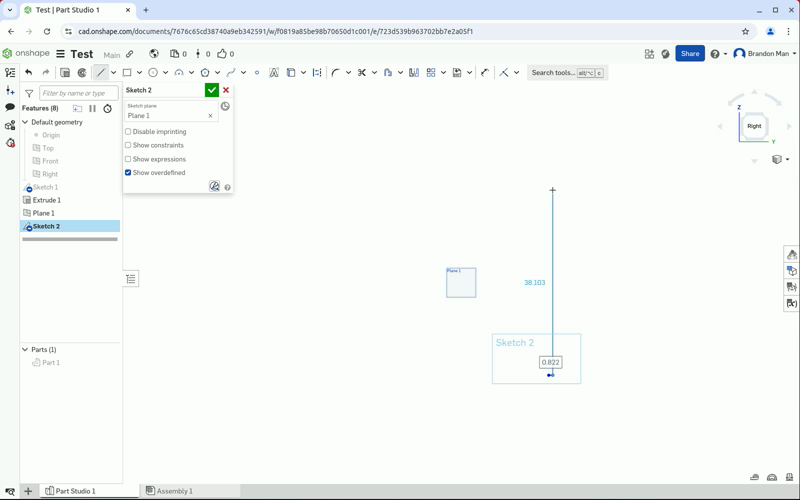
key_down(shift)
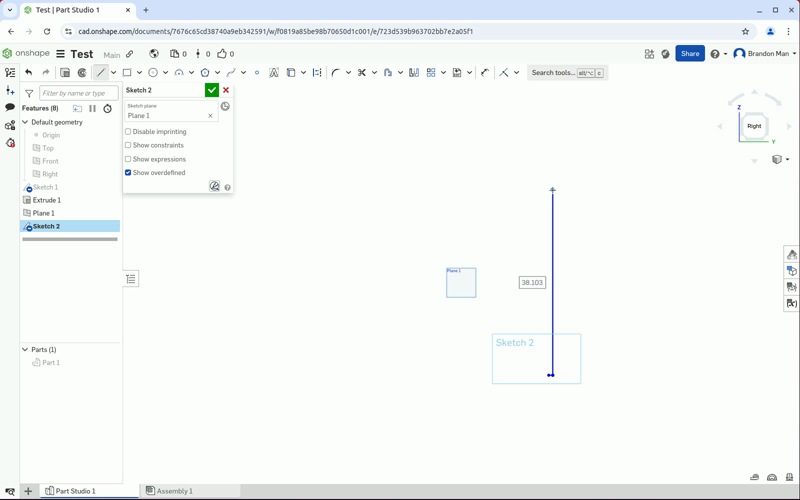
mouse_move(582, 189)
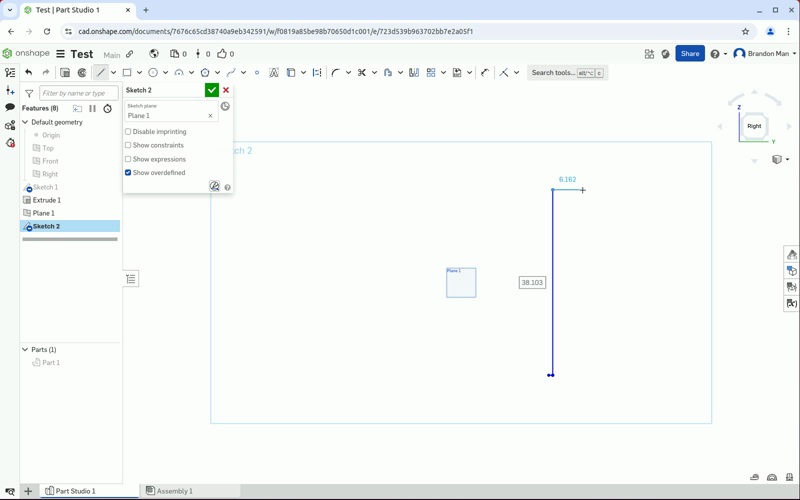
mouse_move(548, 189)
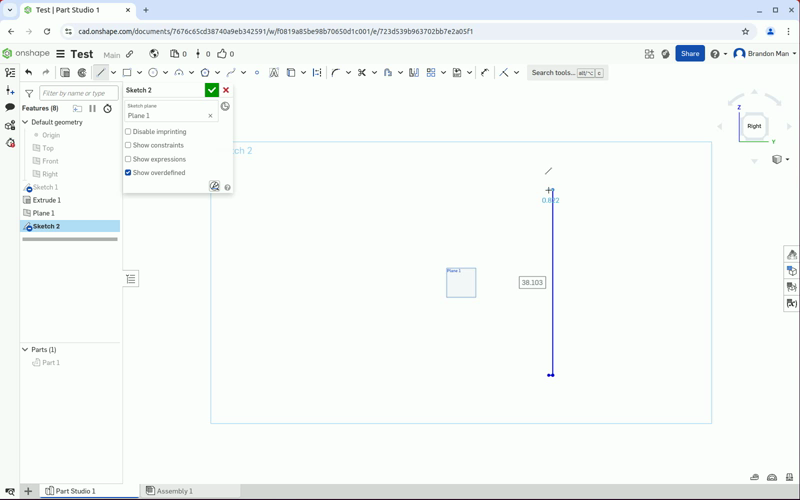
scroll(6)
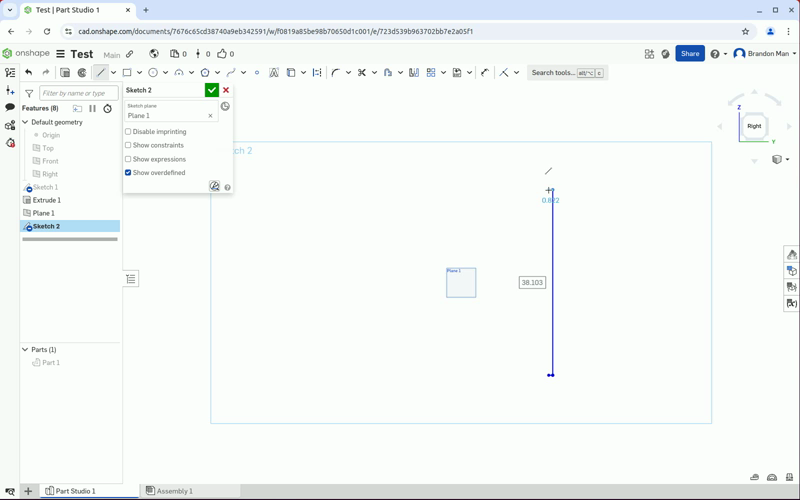
scroll(6)
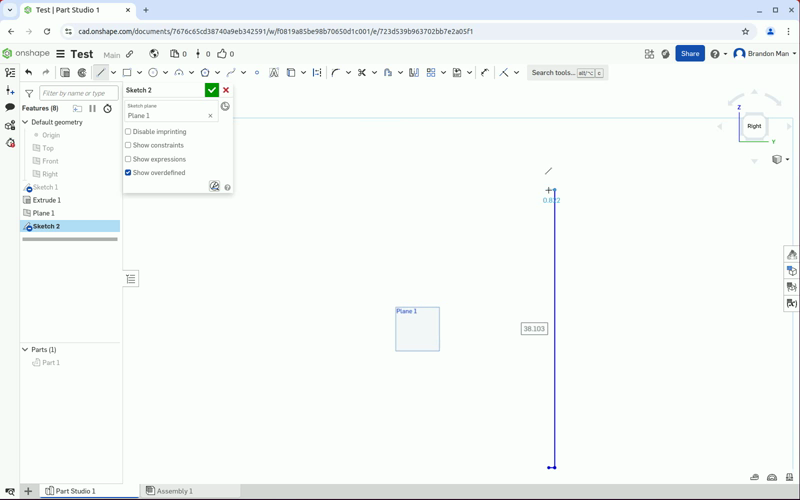
scroll(6)
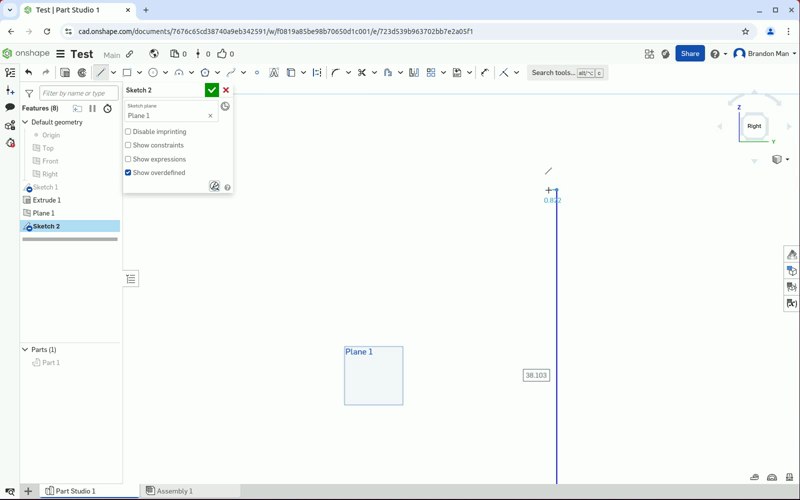
scroll(6)
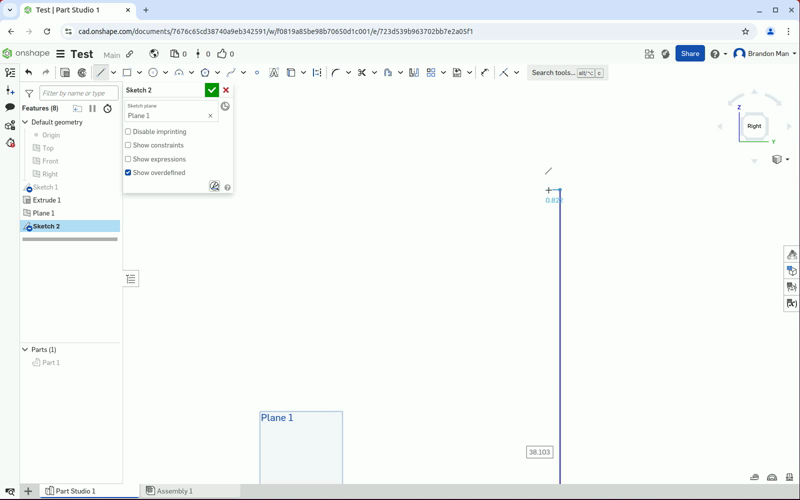
scroll(6)
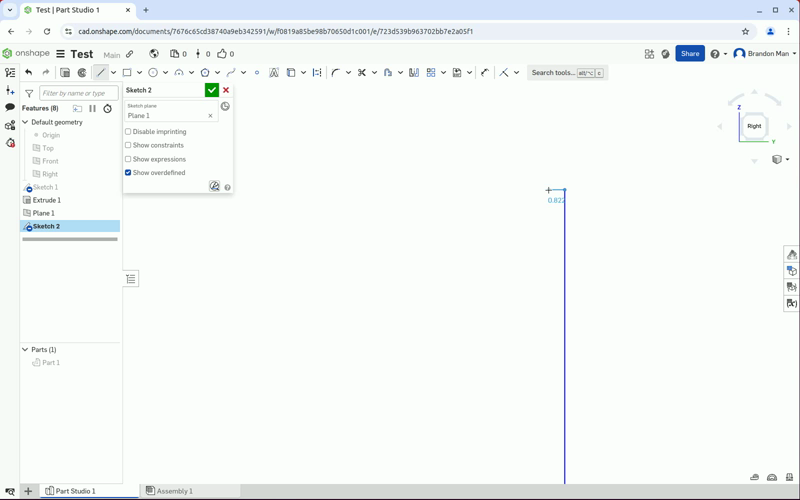
scroll(6)
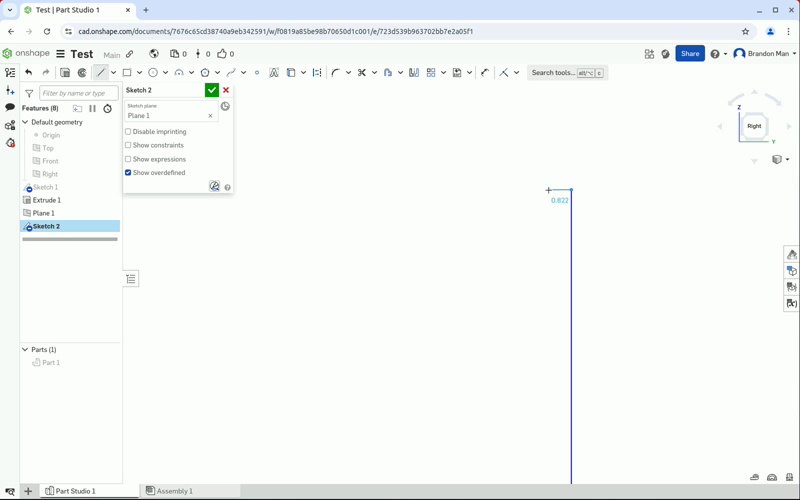
scroll(6)
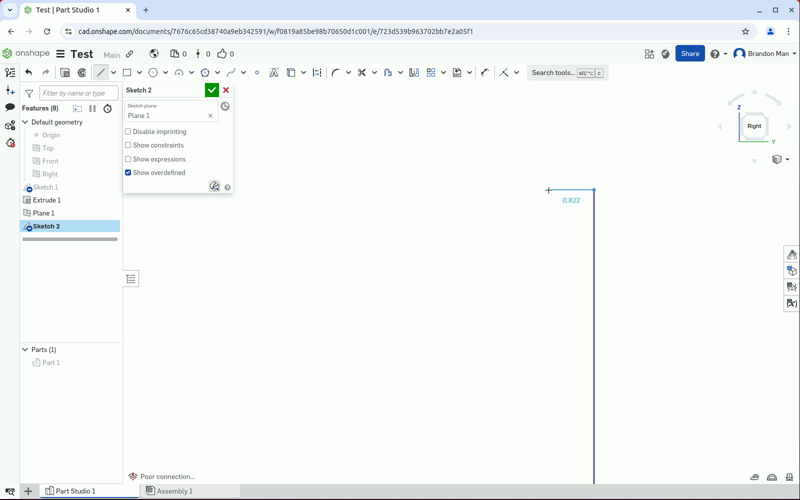
click(548, 189)
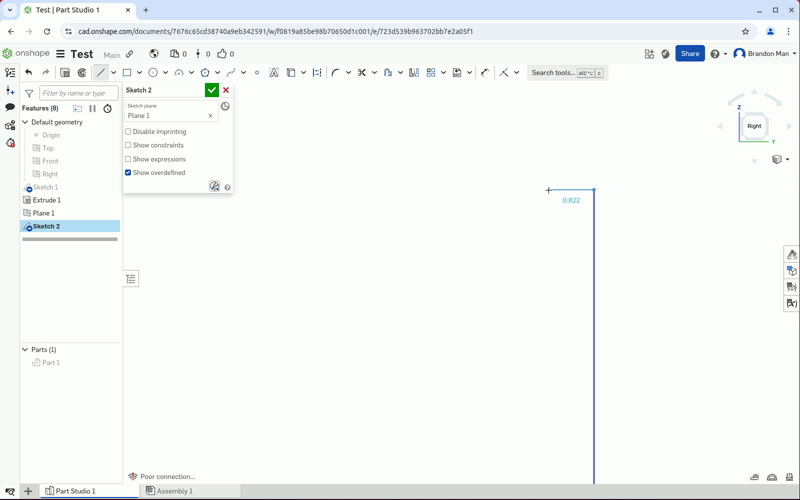
scroll(-6)
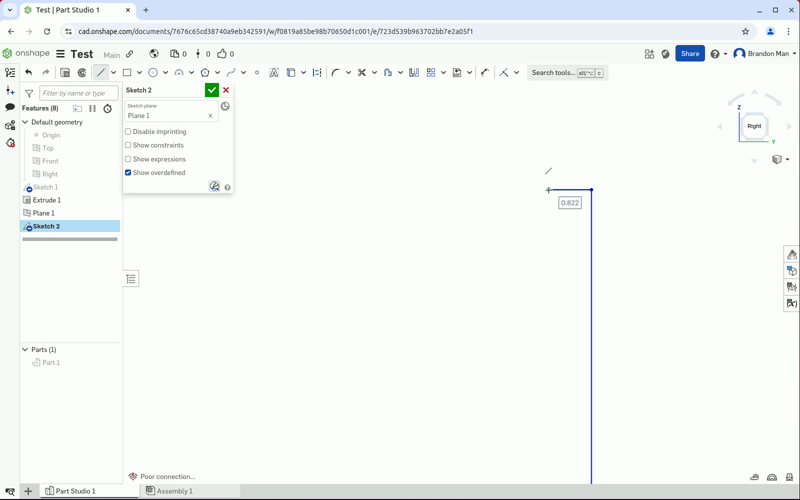
scroll(-6)
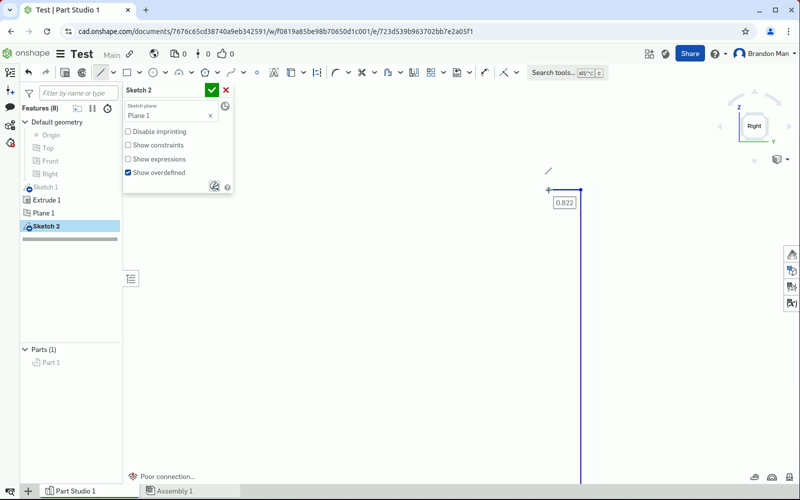
scroll(-6)
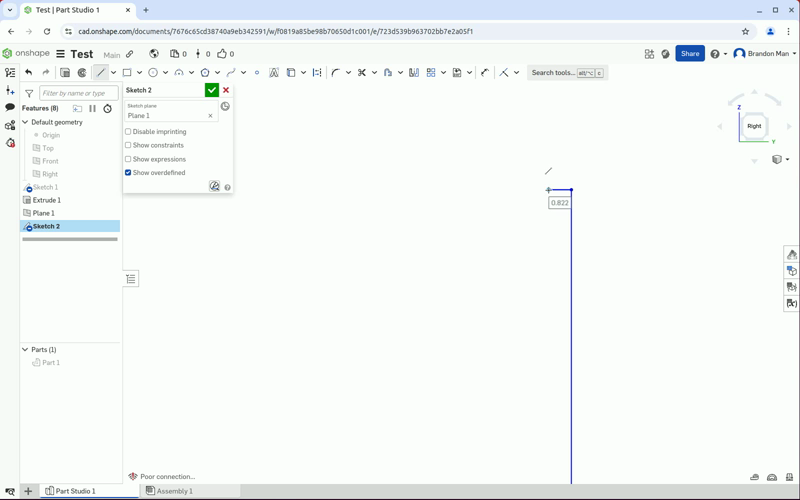
scroll(-6)
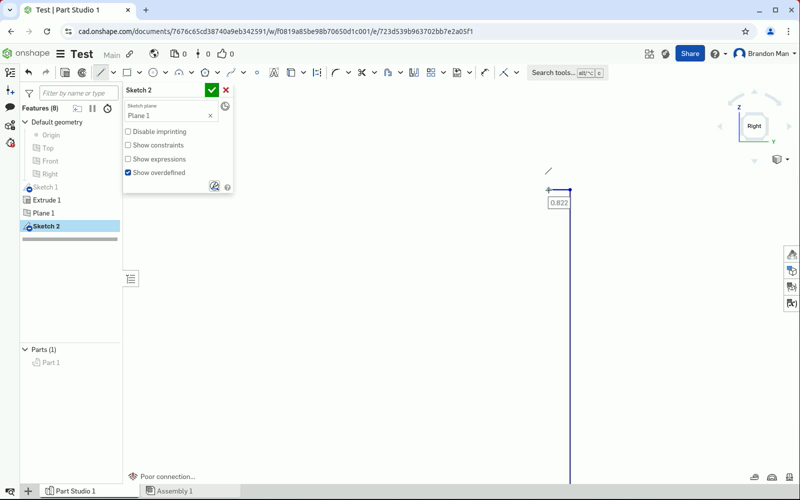
scroll(-6)
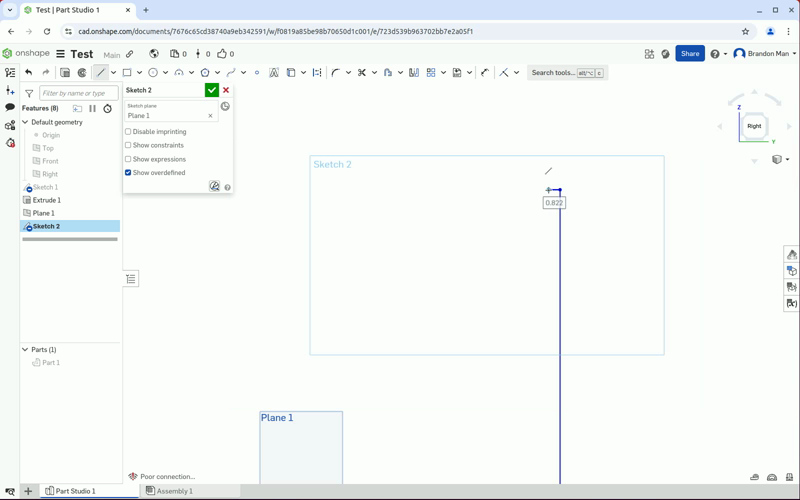
scroll(-6)
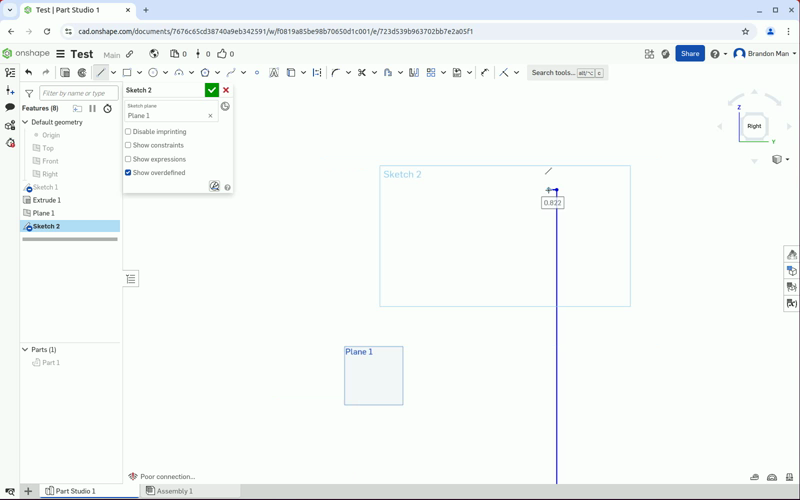
scroll(-6)
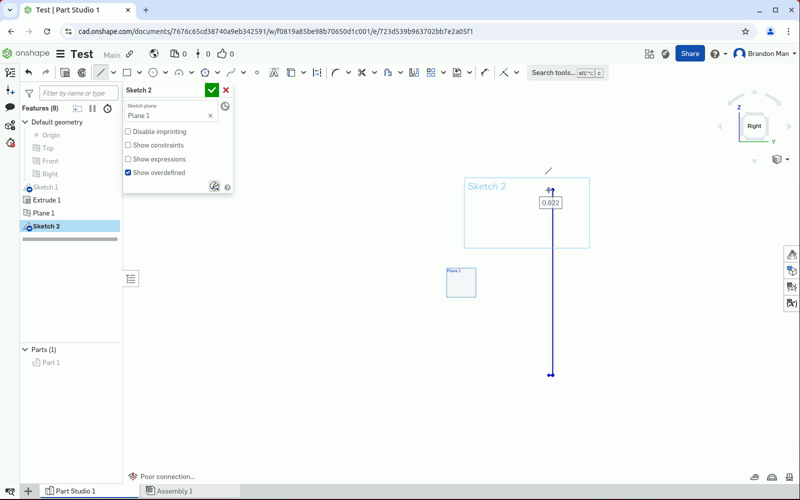
key_up(shift)
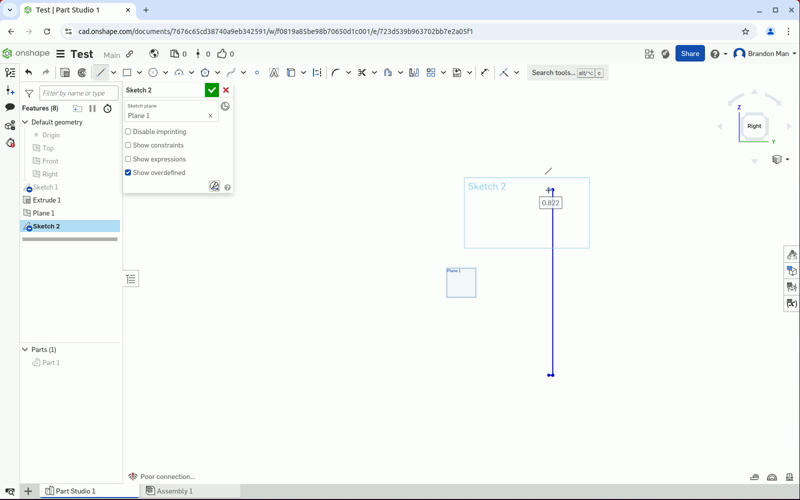
key_down(shift)
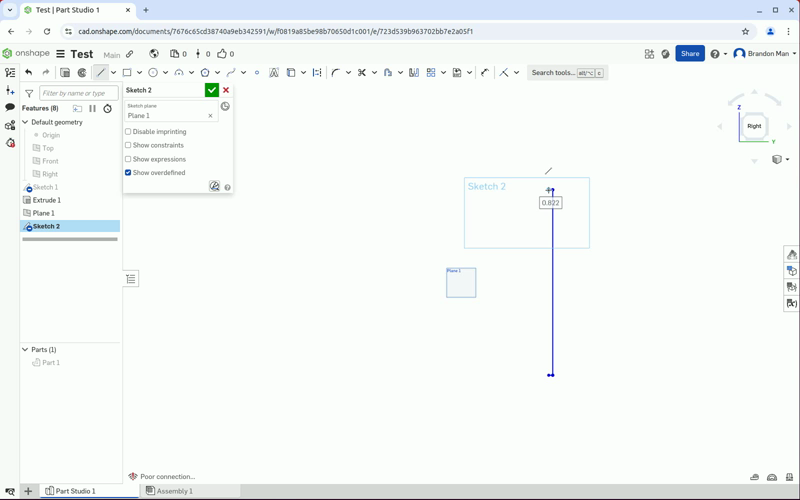
mouse_move(548, 375)
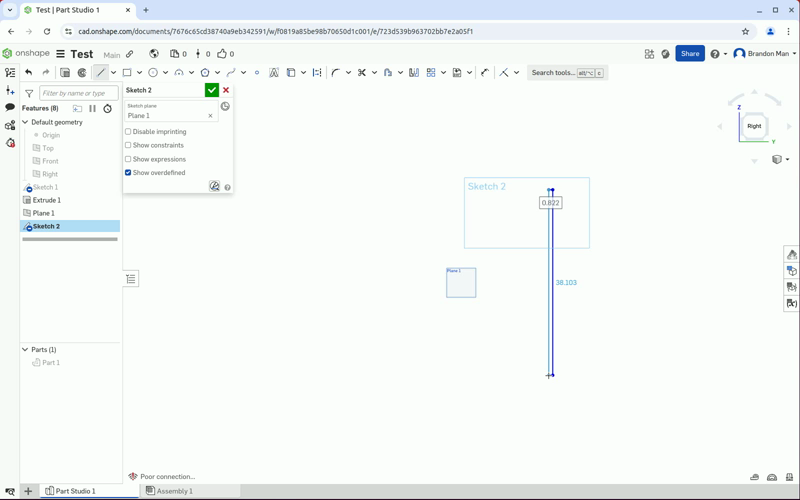
scroll(6)
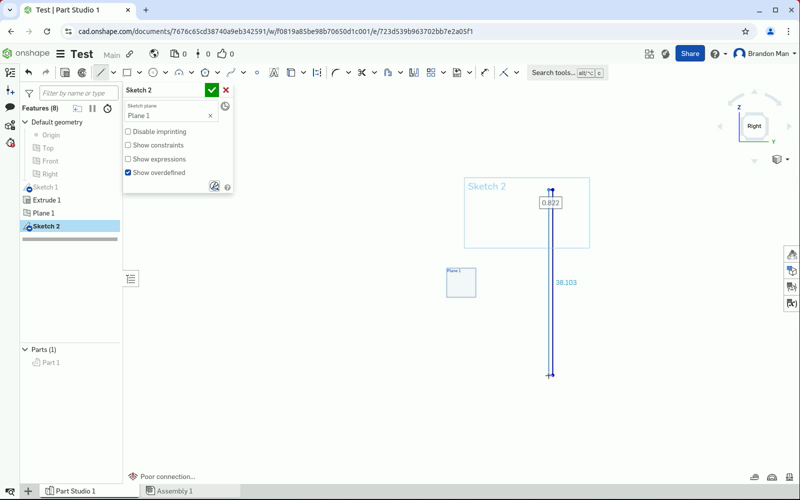
scroll(6)
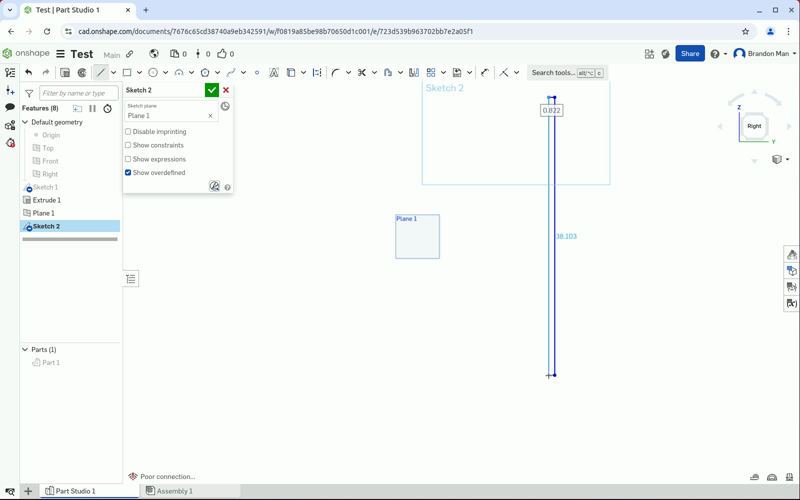
scroll(6)
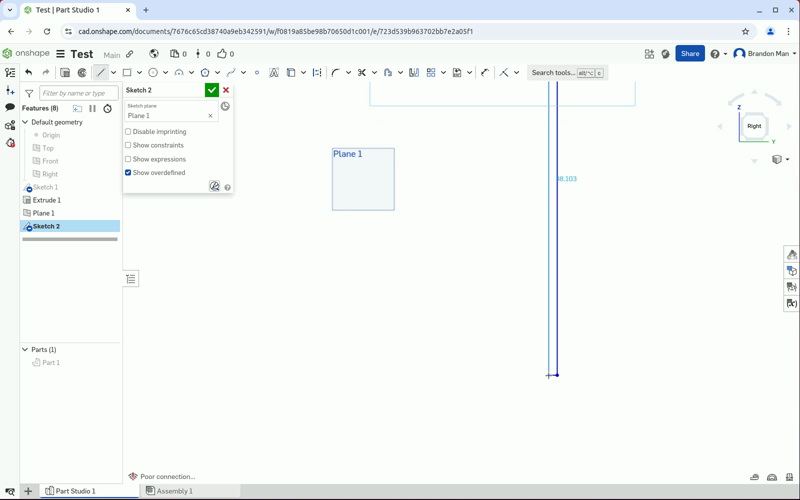
scroll(6)
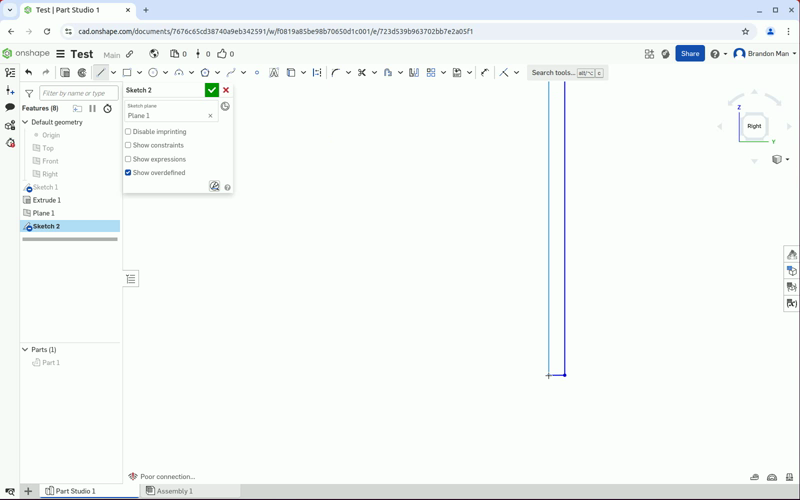
scroll(6)
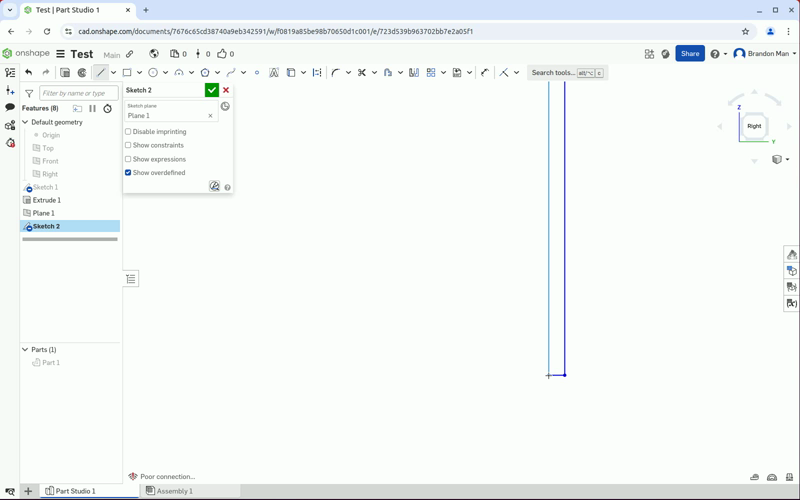
scroll(6)
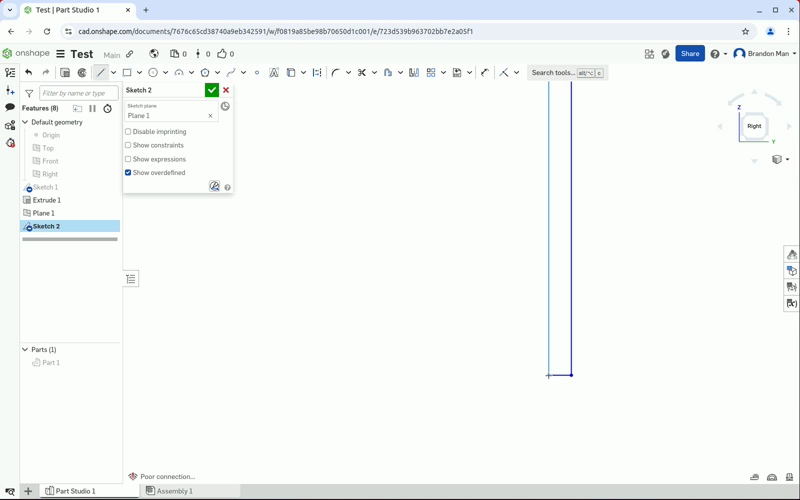
scroll(6)
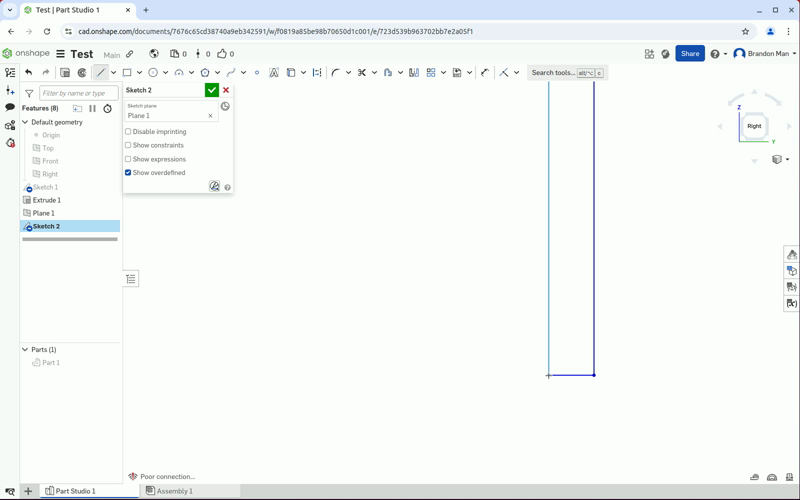
key_up(shift)
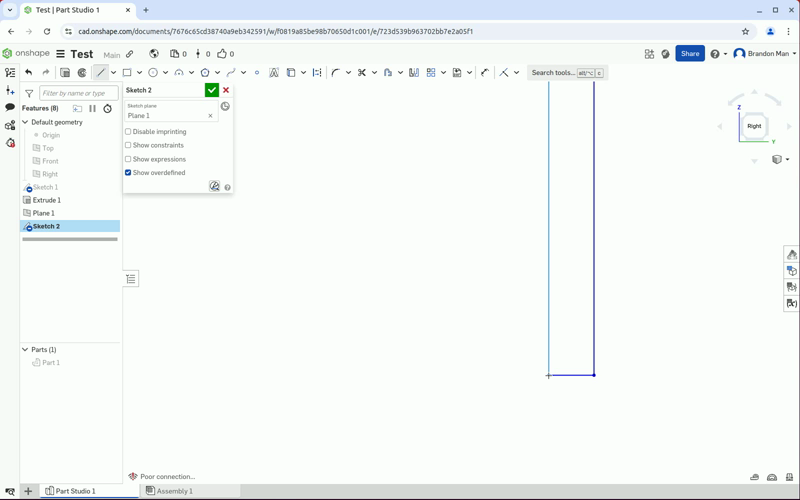
click(548, 375)
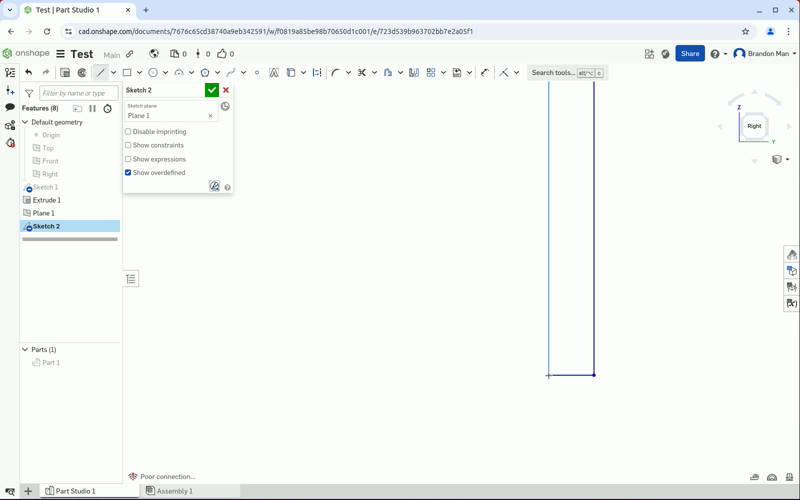
scroll(-6)
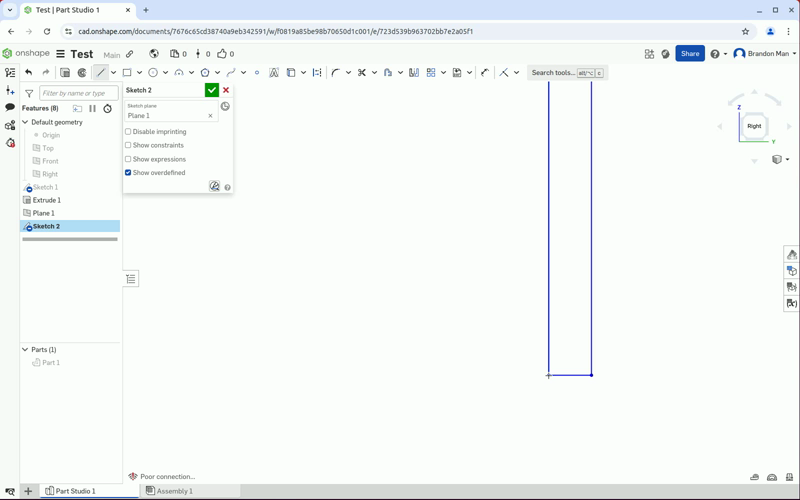
scroll(-6)
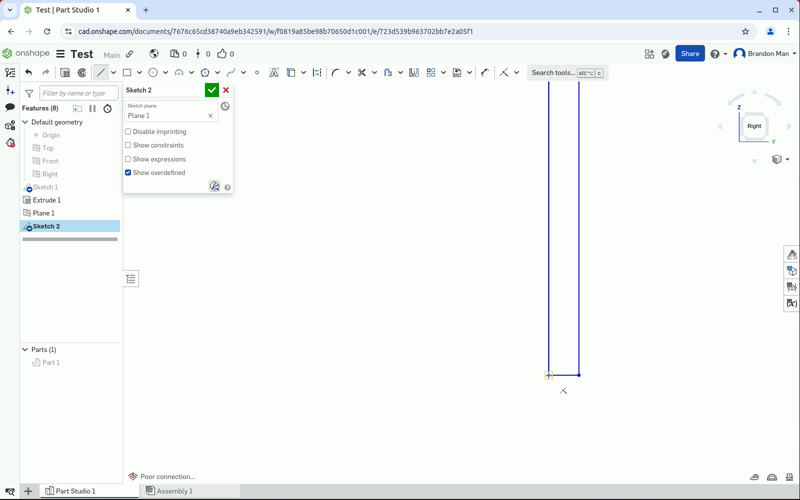
scroll(-6)
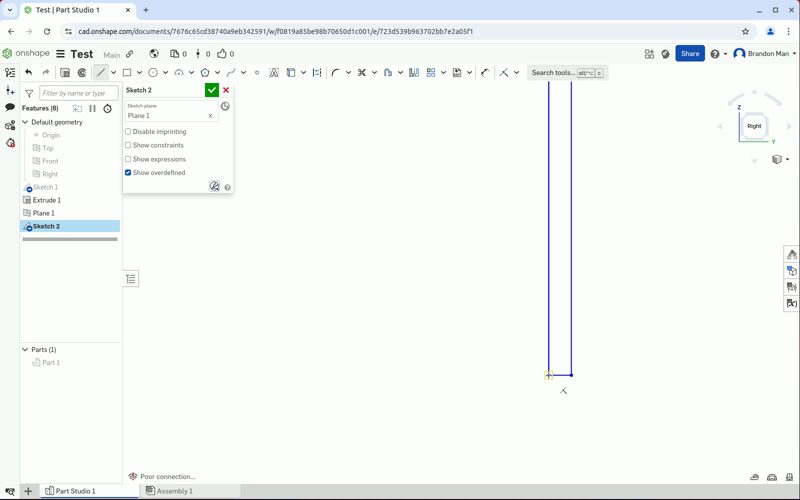
scroll(-6)
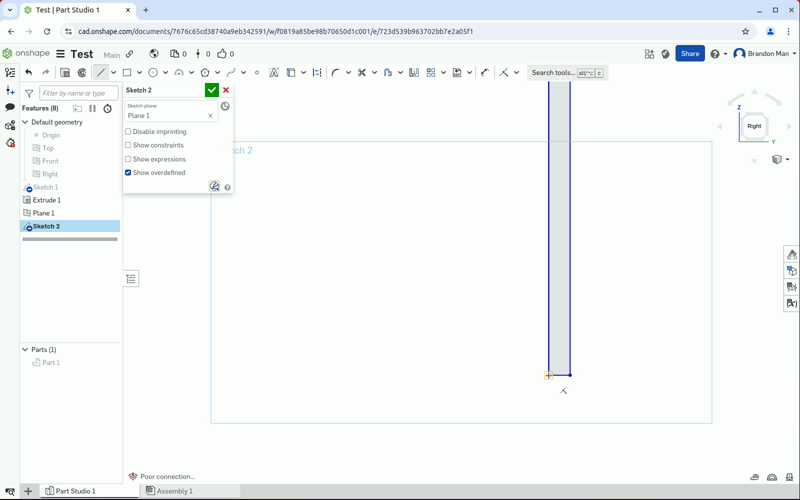
scroll(-6)
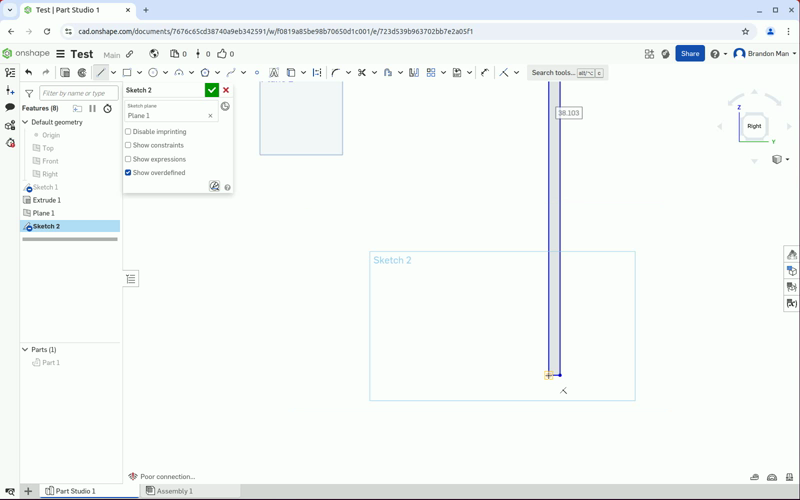
scroll(-6)
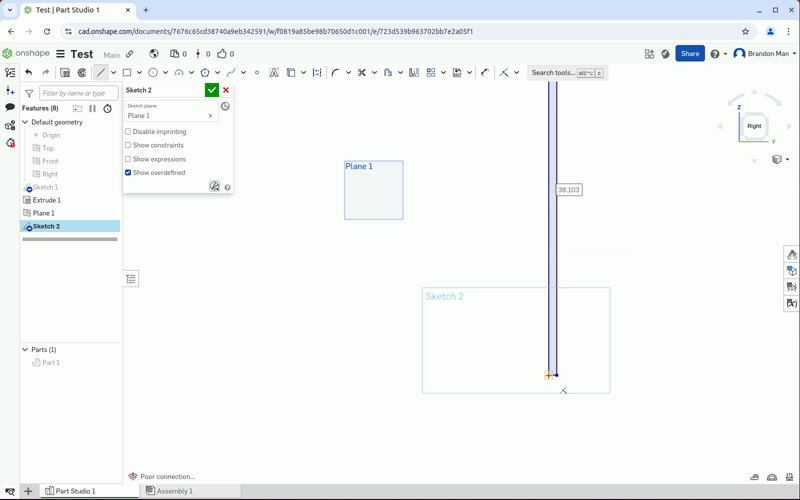
scroll(-6)
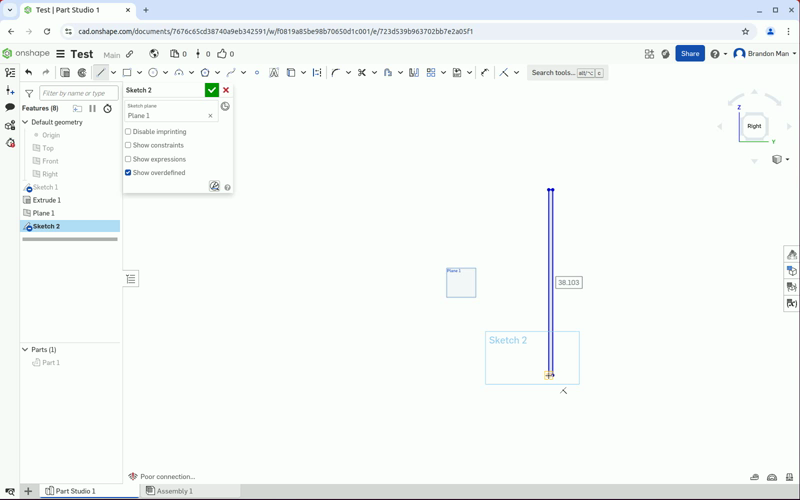
key(esc)
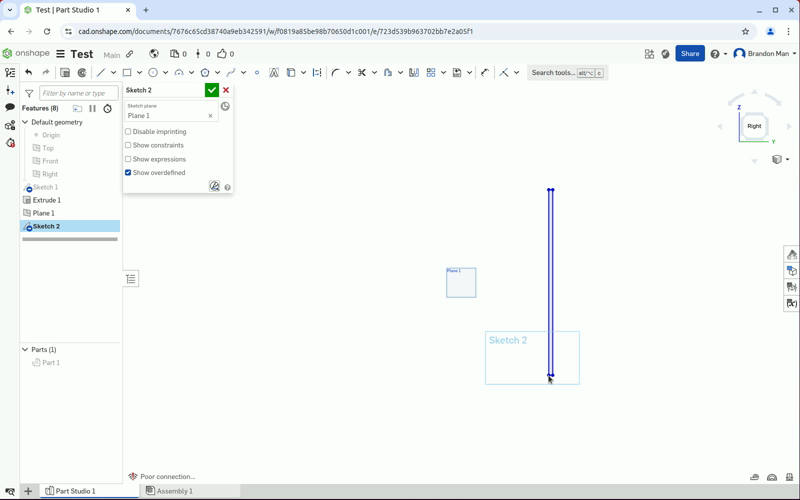
mouse_move(551, 361)
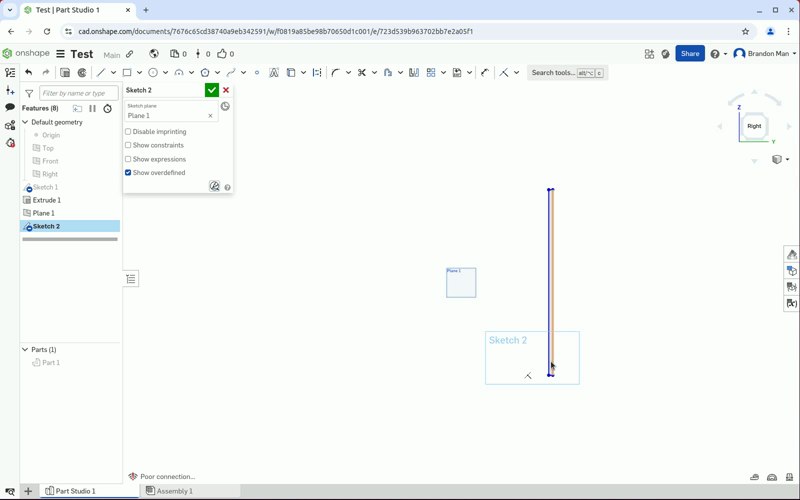
scroll(6)
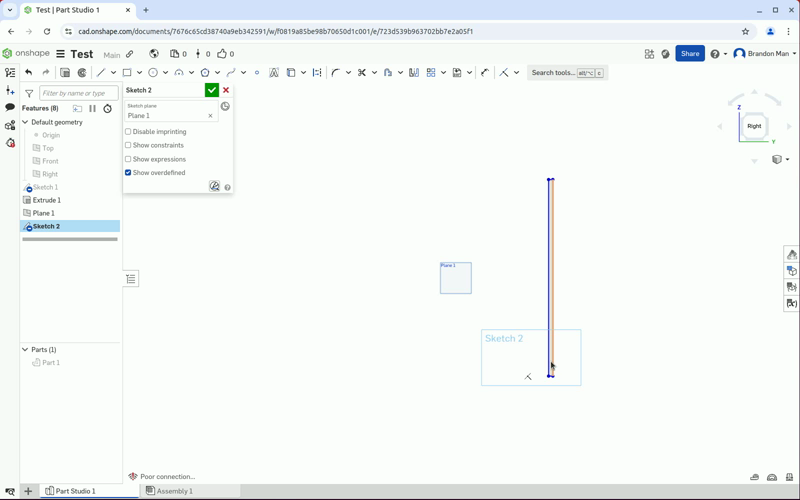
scroll(6)
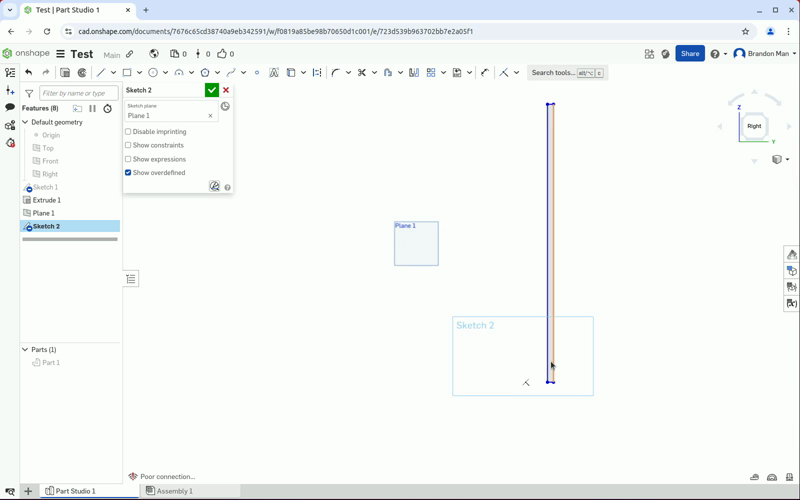
scroll(6)
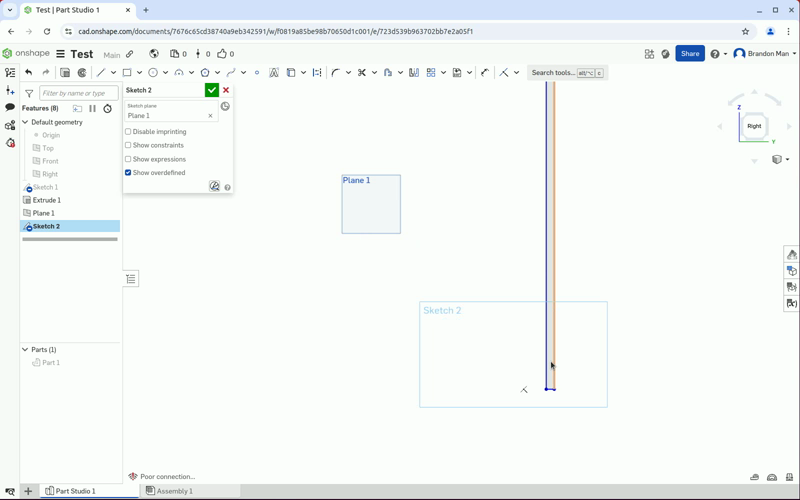
scroll(6)
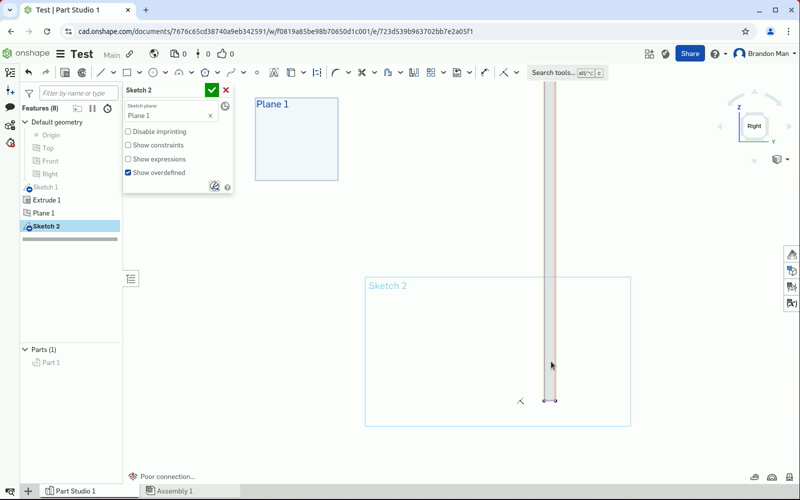
scroll(6)
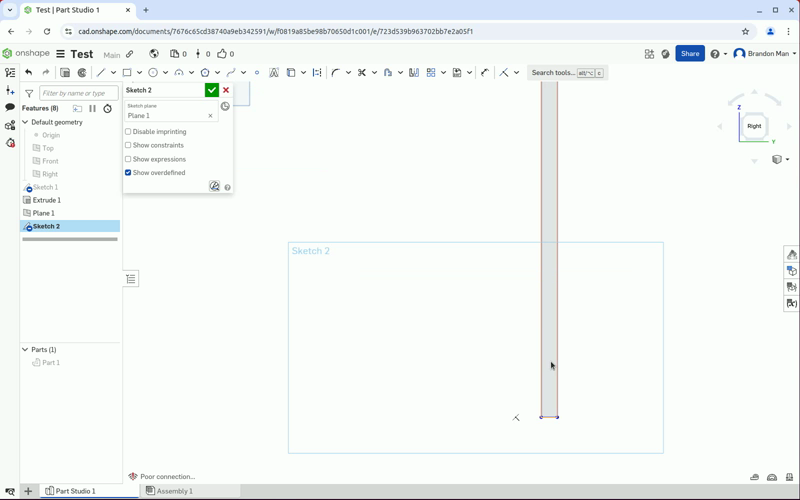
scroll(6)
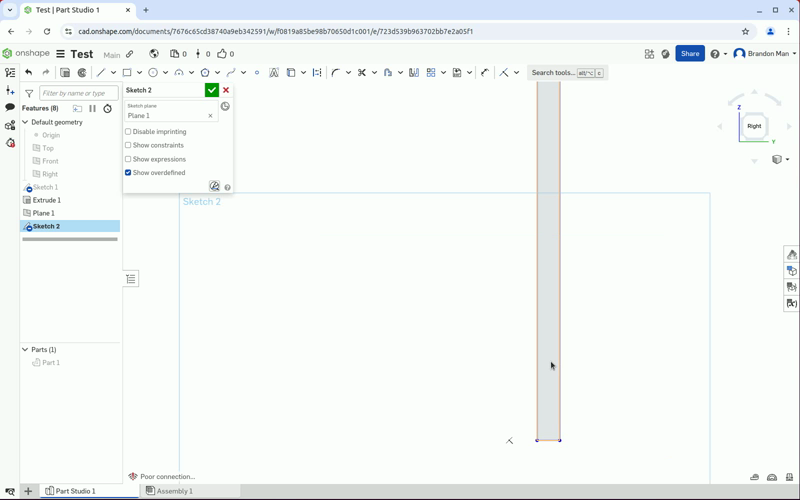
scroll(6)
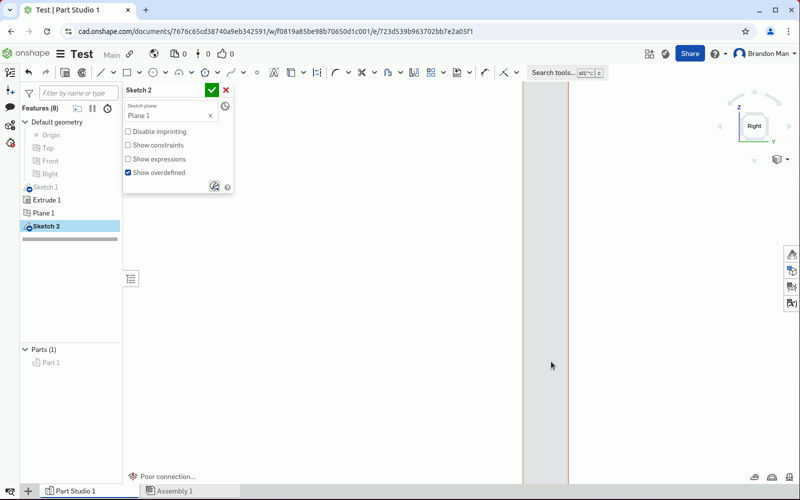
click(551, 361)
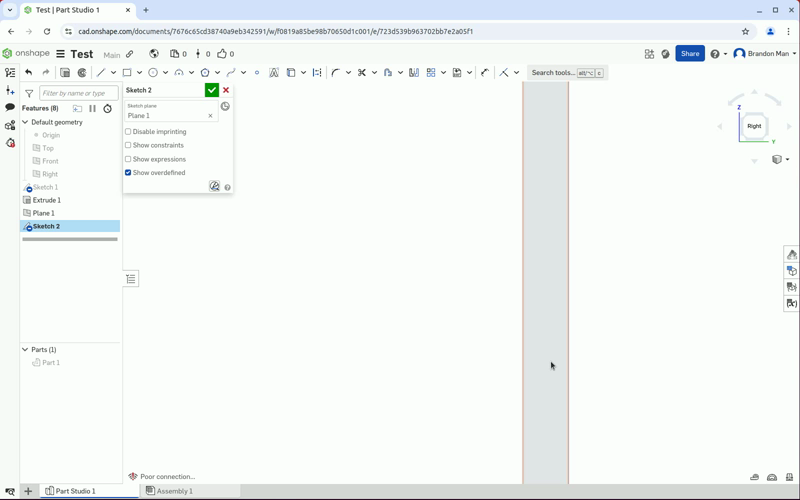
scroll(-6)
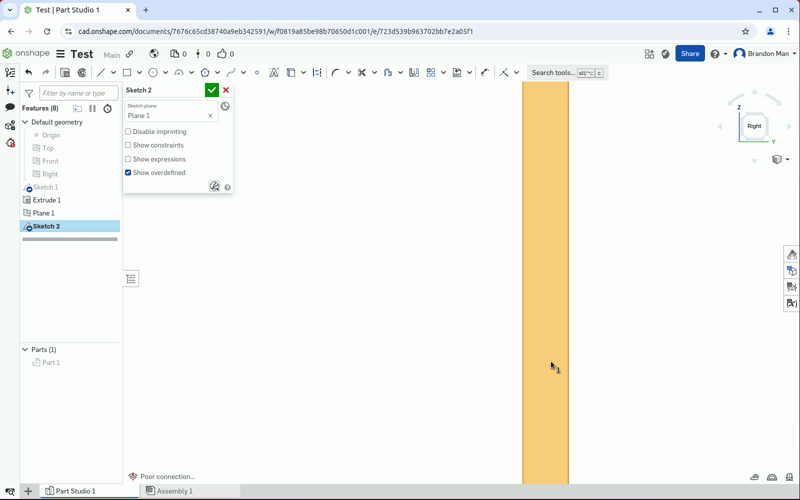
scroll(-6)
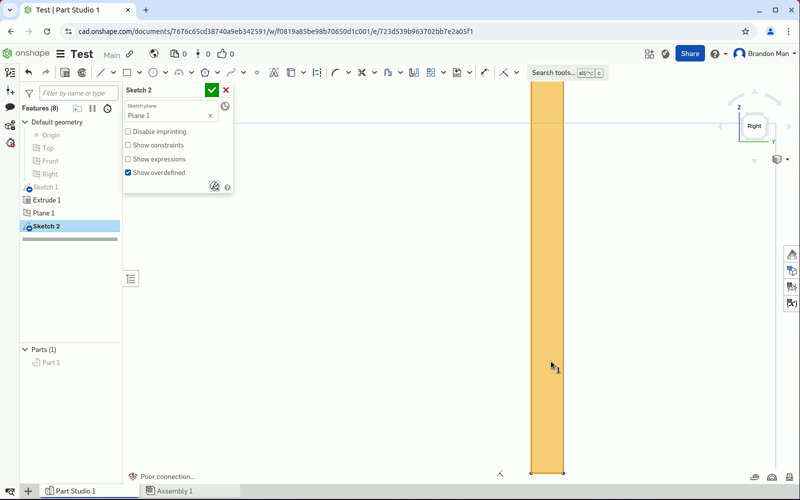
scroll(-6)
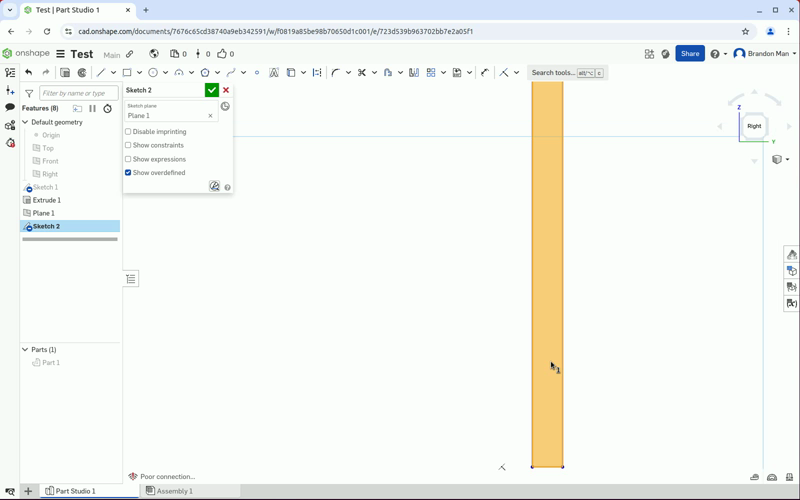
scroll(-6)
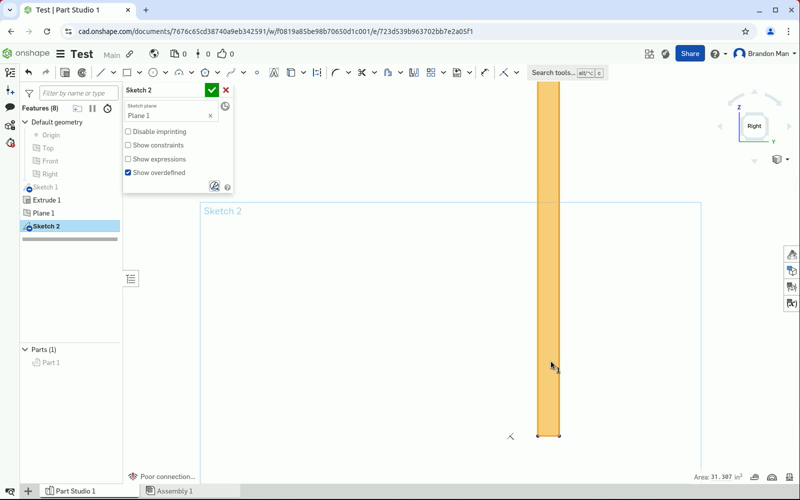
scroll(-6)
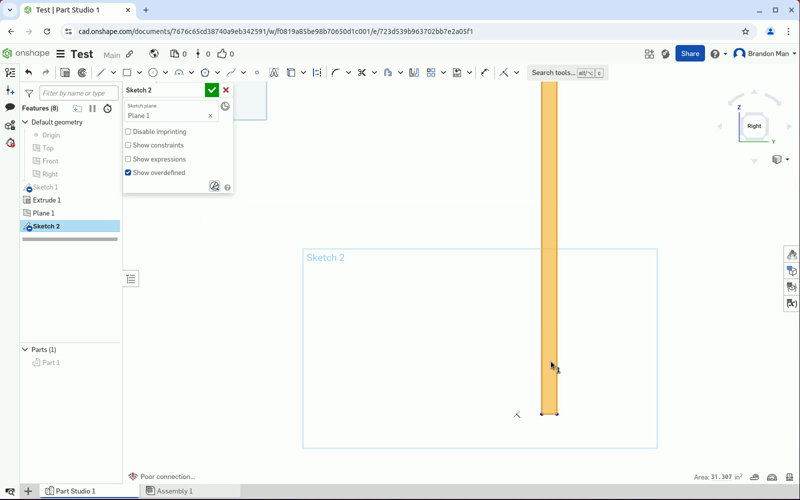
scroll(-6)
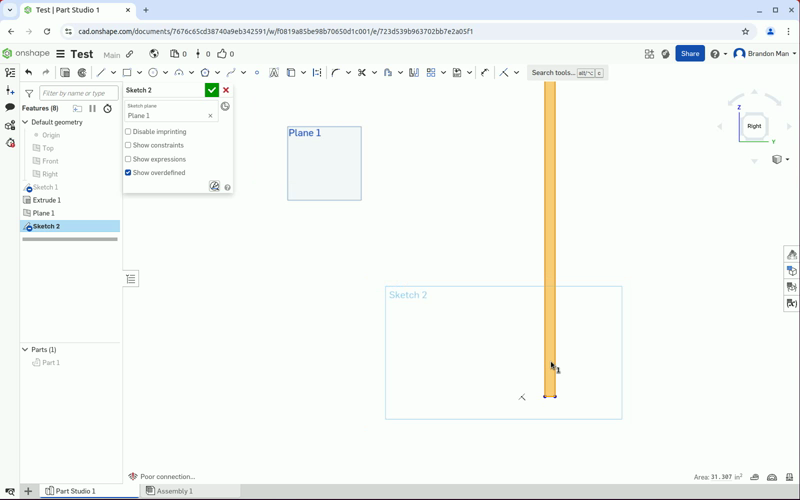
scroll(-6)
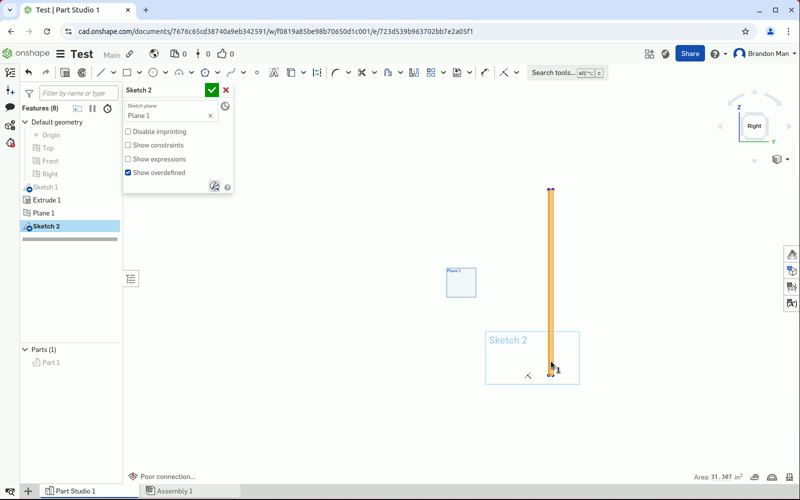
mouse_move(73, 352)
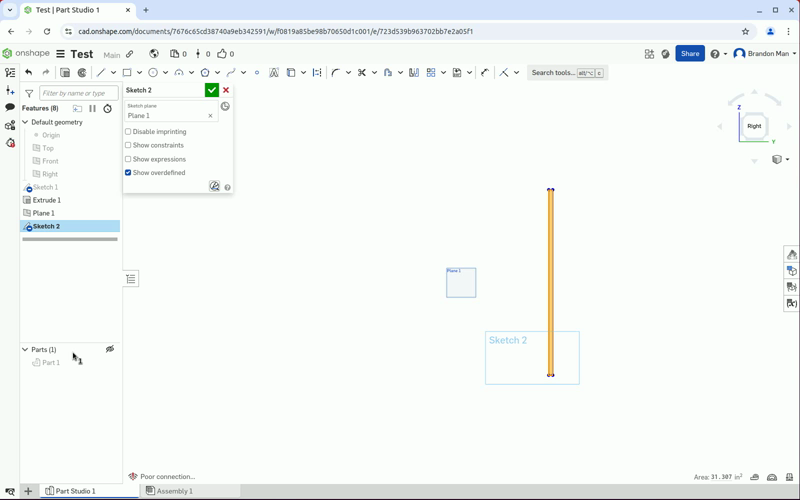
key(shift+y)
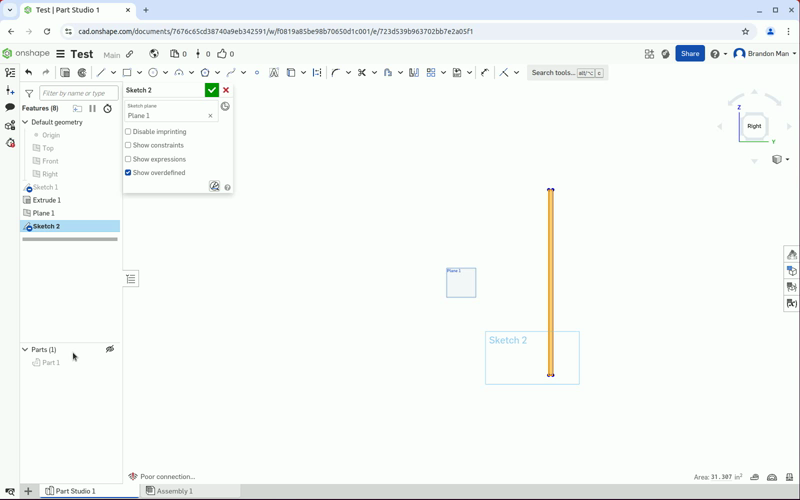
key(shift+e)
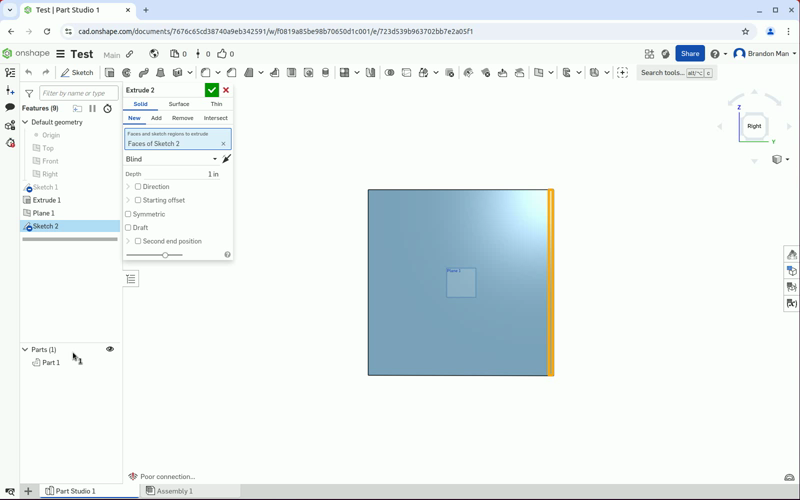
mouse_move(143, 106)
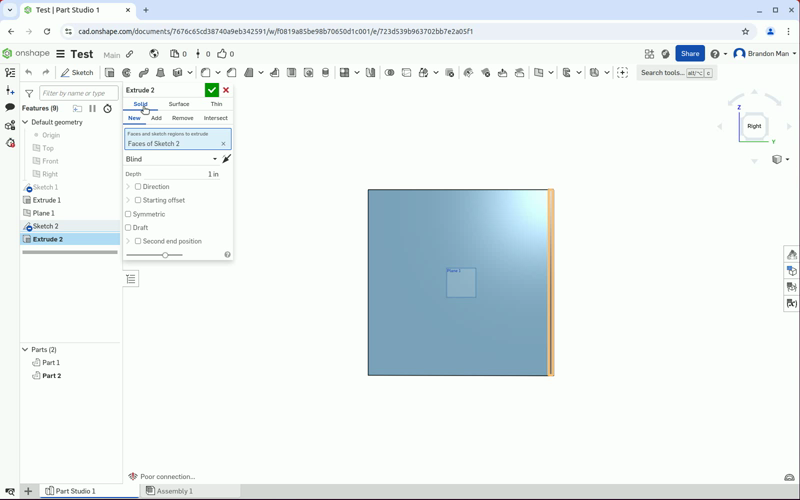
click(143, 106)
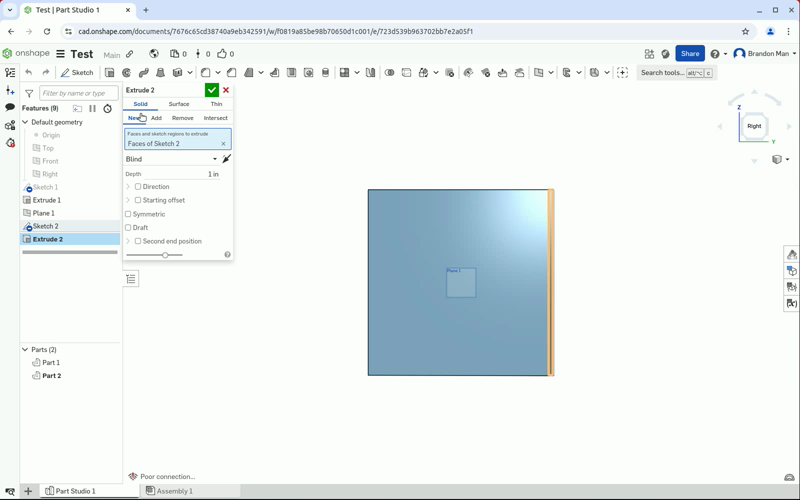
mouse_move(137, 120)
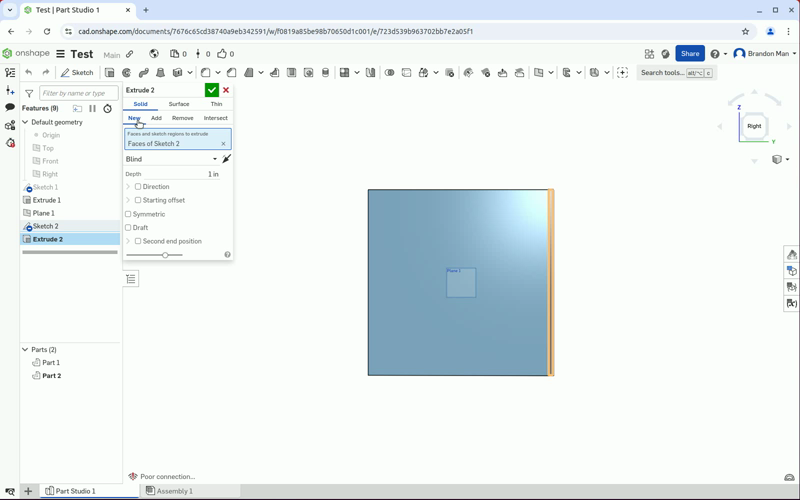
click(137, 120)
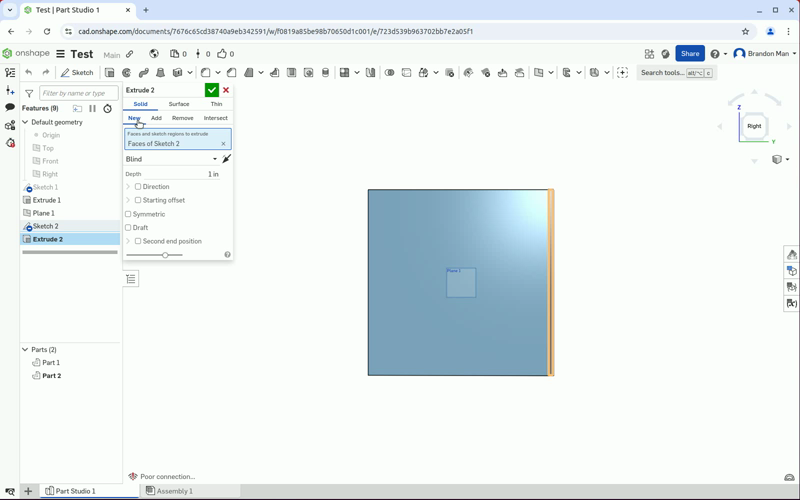
key(tab, 4)
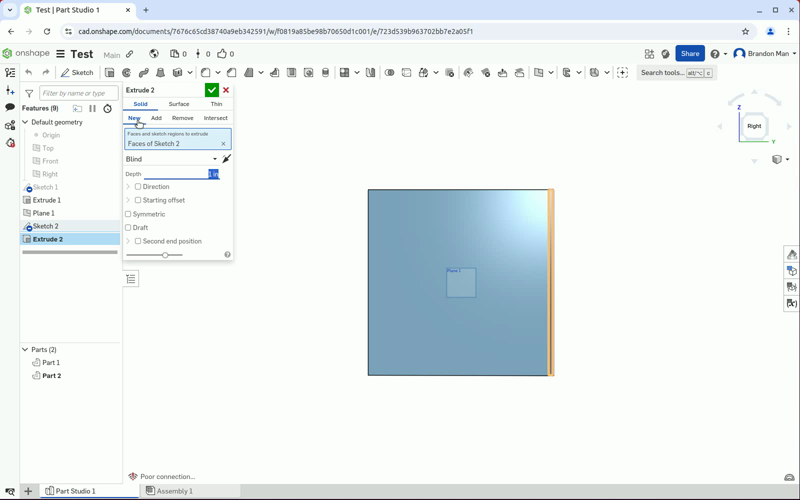
text(19.979)
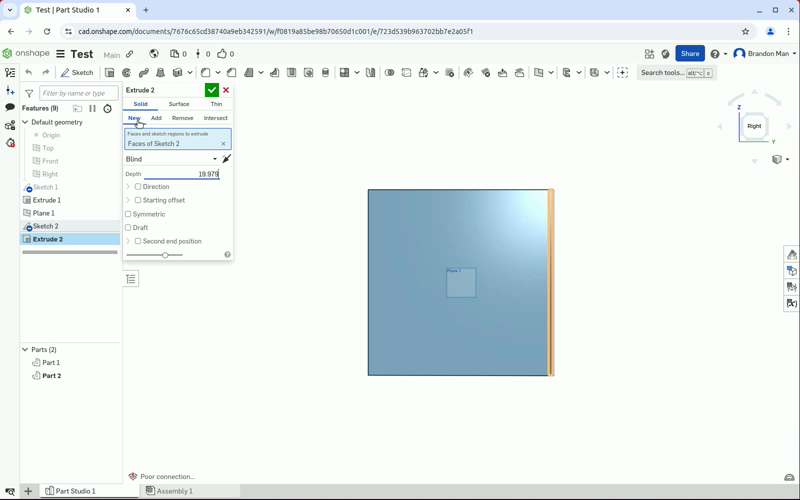
key(enter)
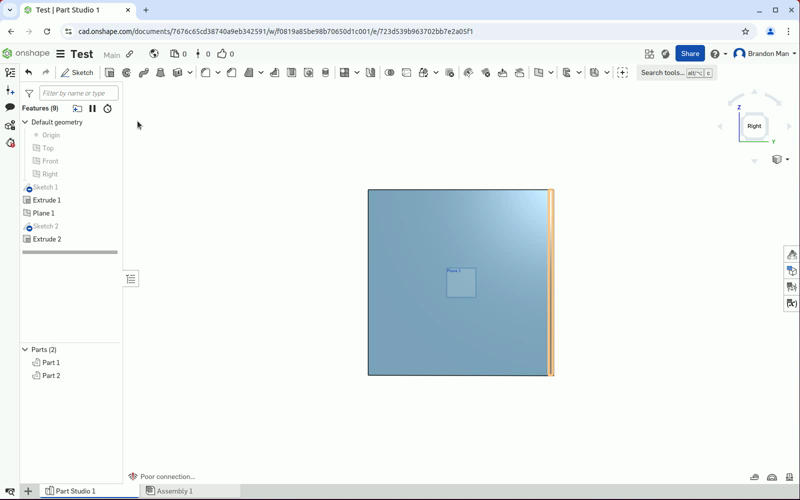
key(shift+h)
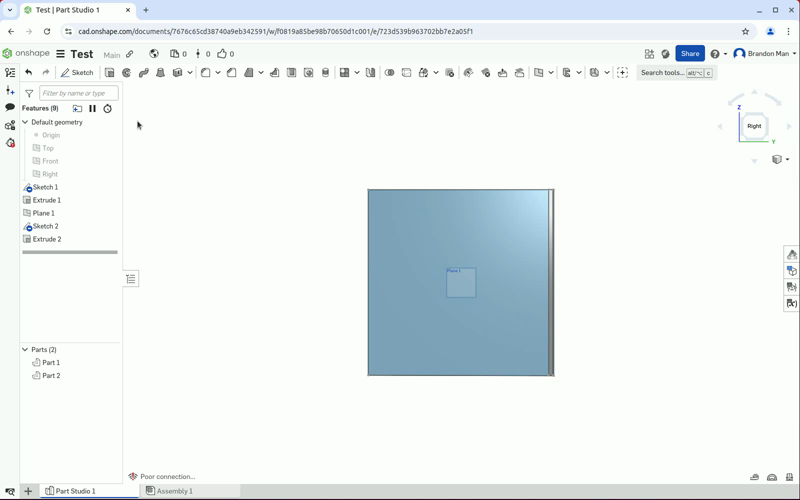
key(shift+h)
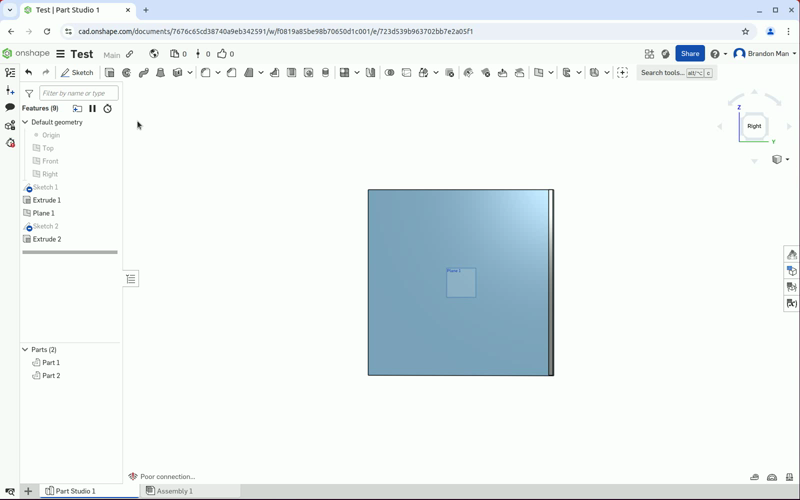
mouse_move(73, 189)
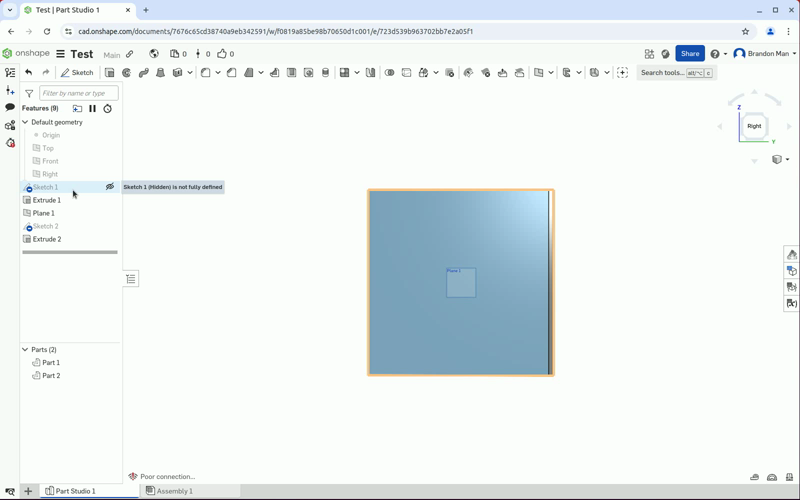
click(73, 189)
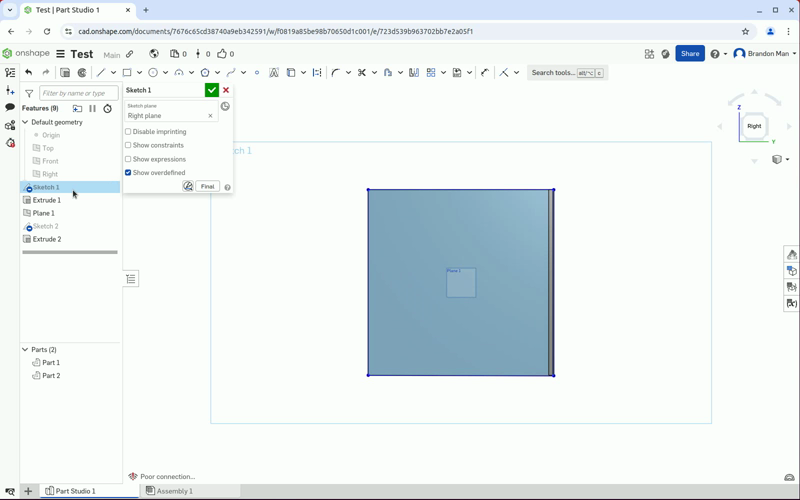
mouse_move(229, 92)
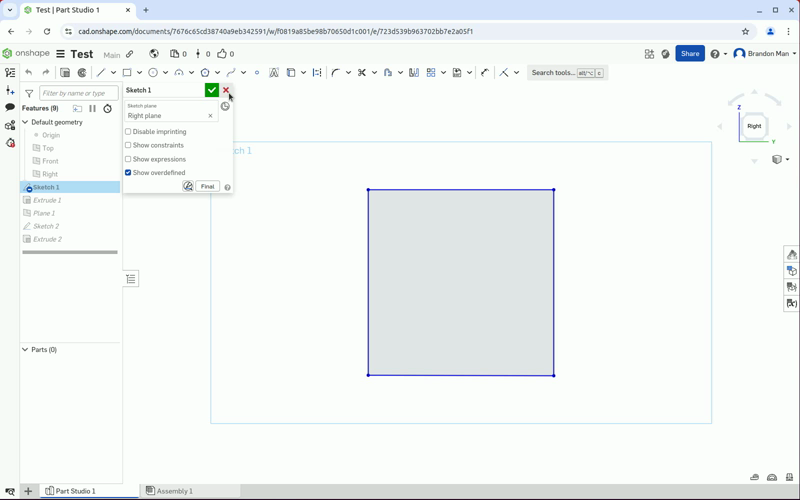
click(229, 92)
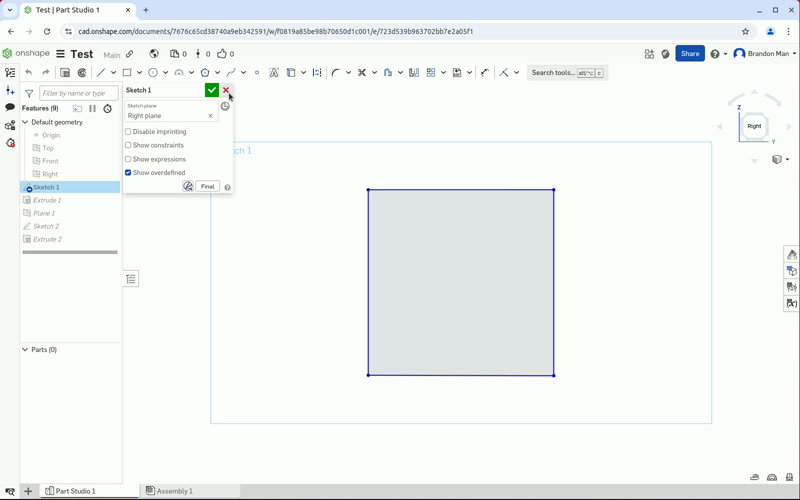
key(shift+s)
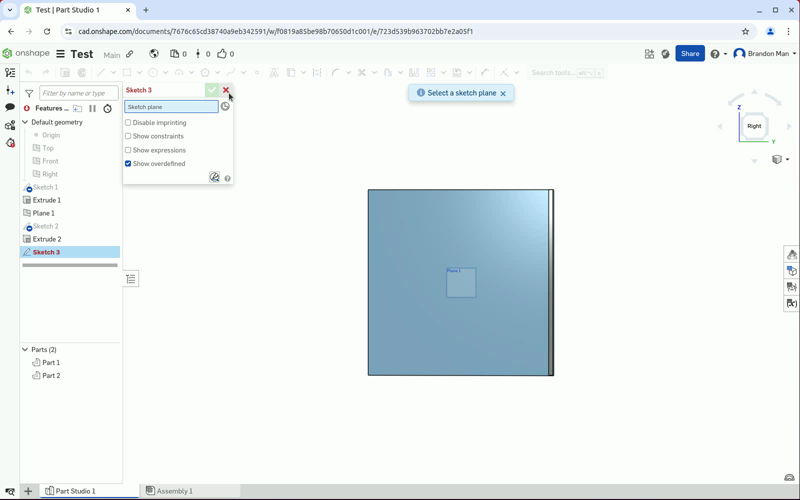
mouse_move(73, 215)
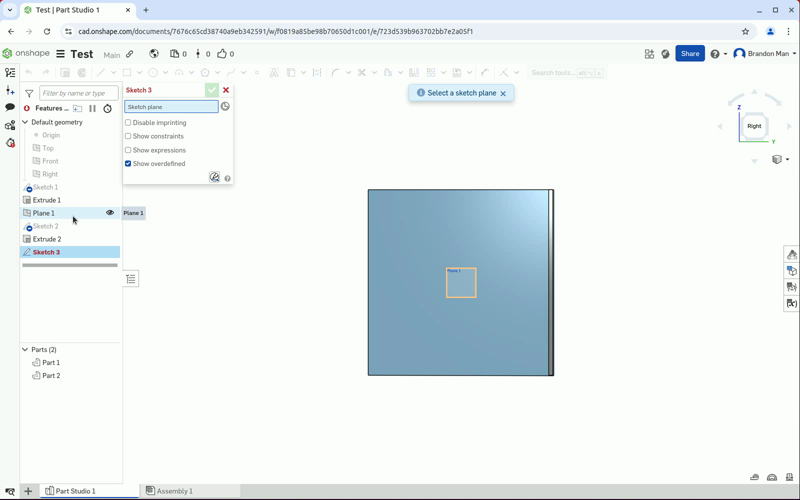
click(73, 215)
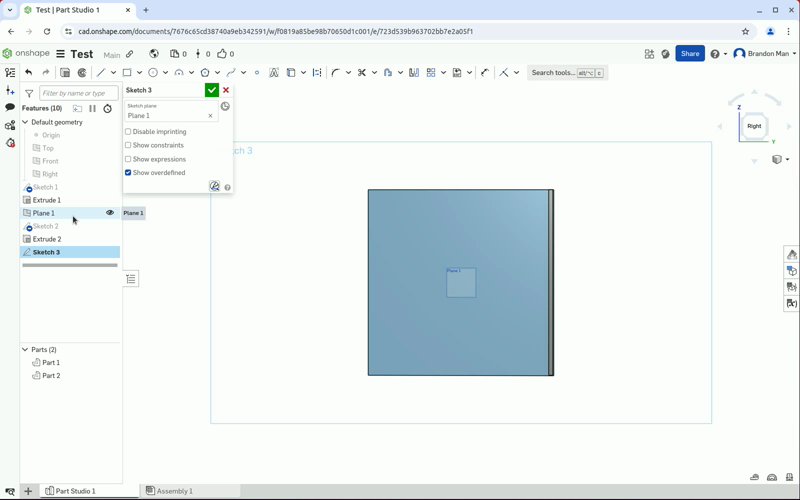
mouse_move(73, 352)
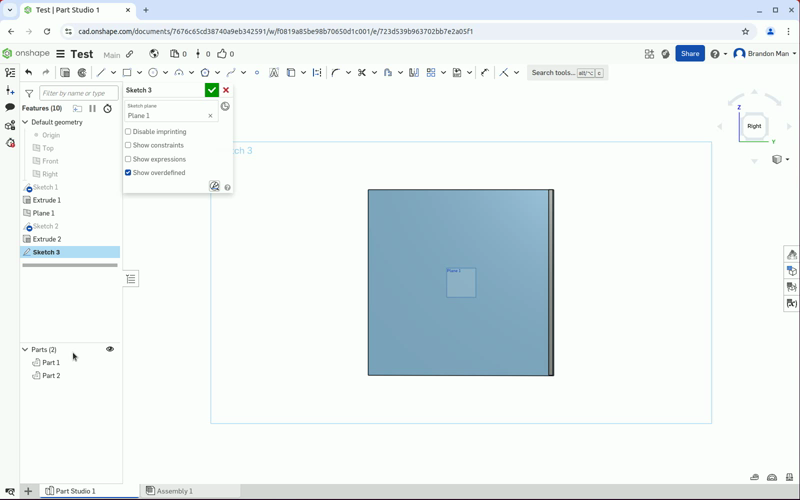
key(y)
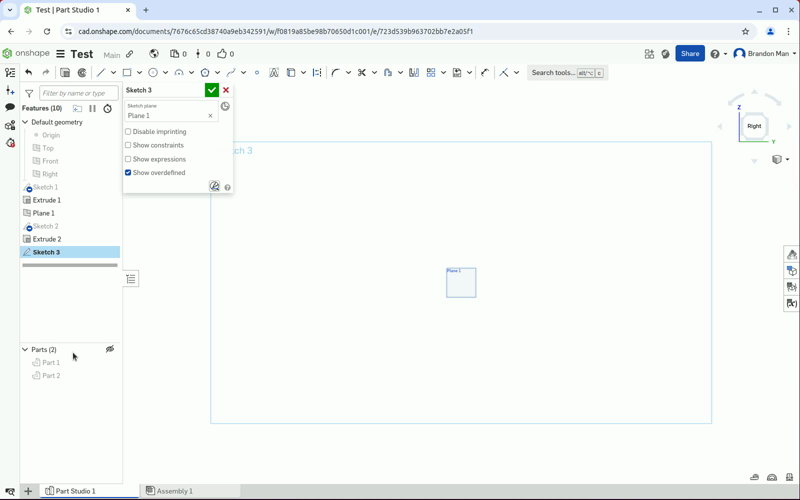
key(c)
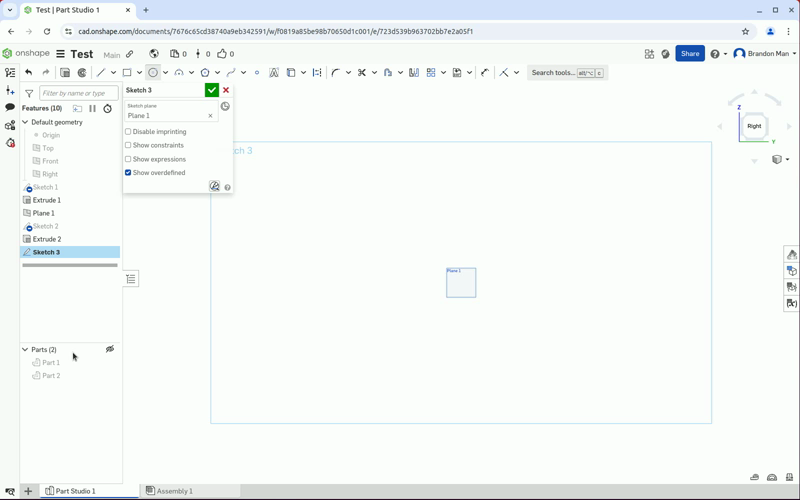
key_down(shift)
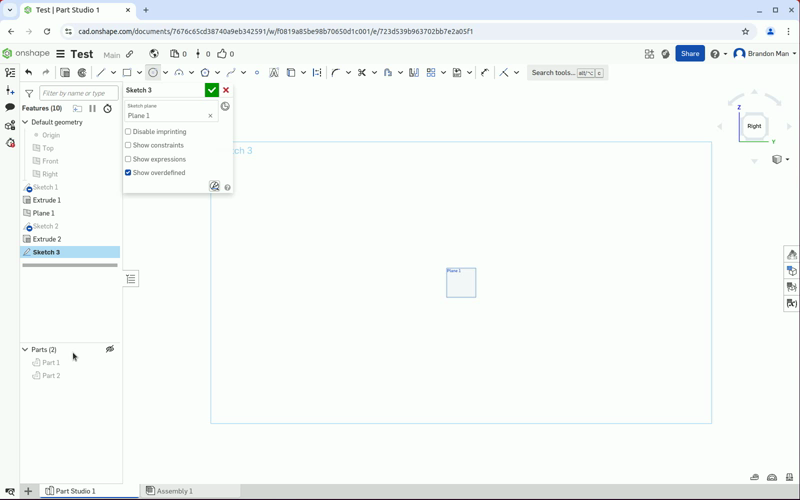
mouse_move(461, 282)
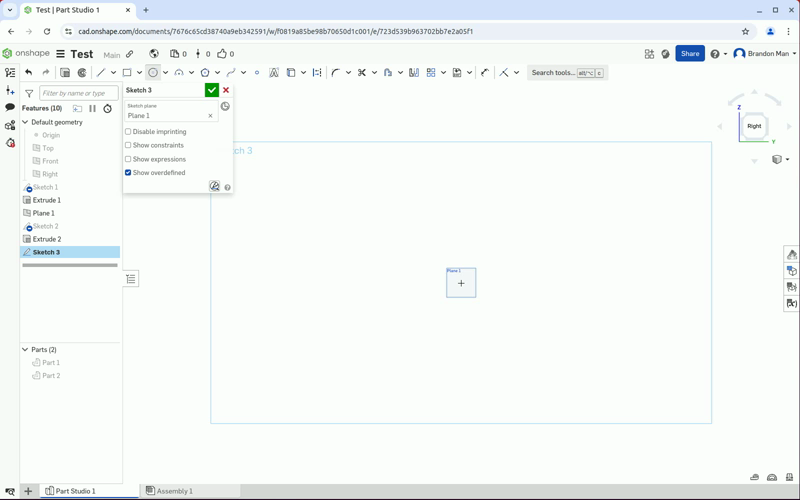
click(461, 282)
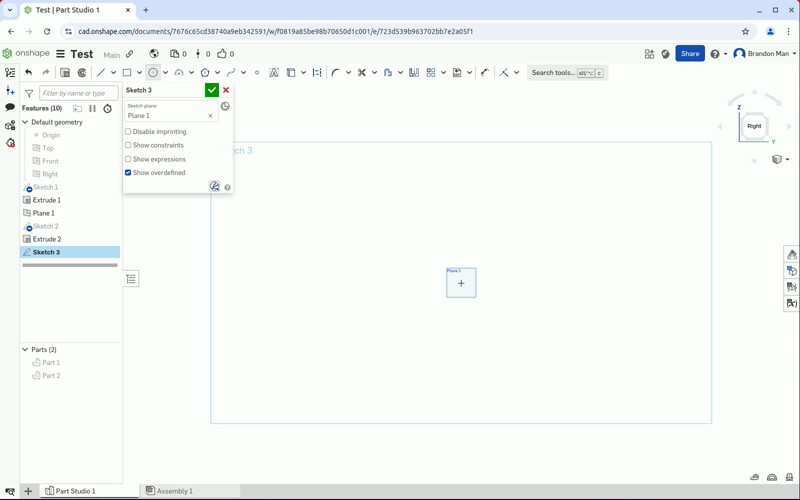
key_up(shift)
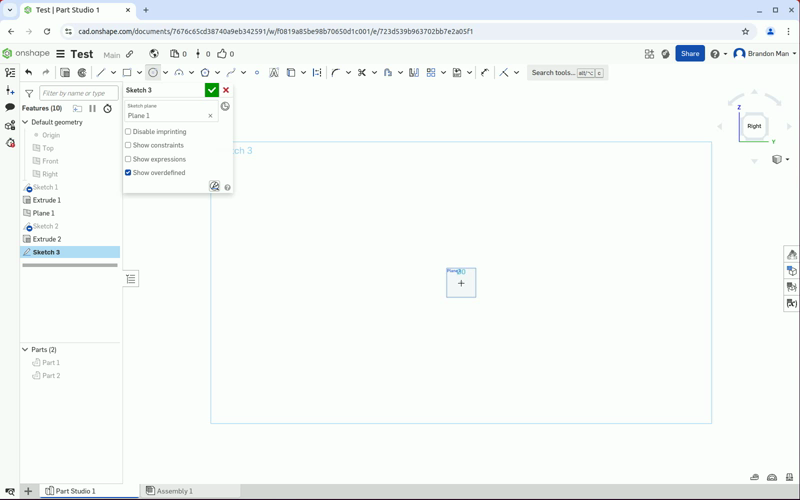
mouse_move(484, 282)
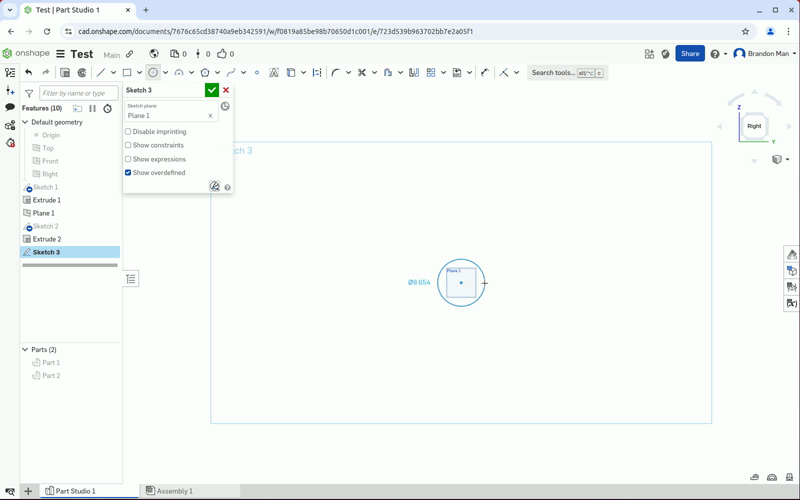
click(484, 282)
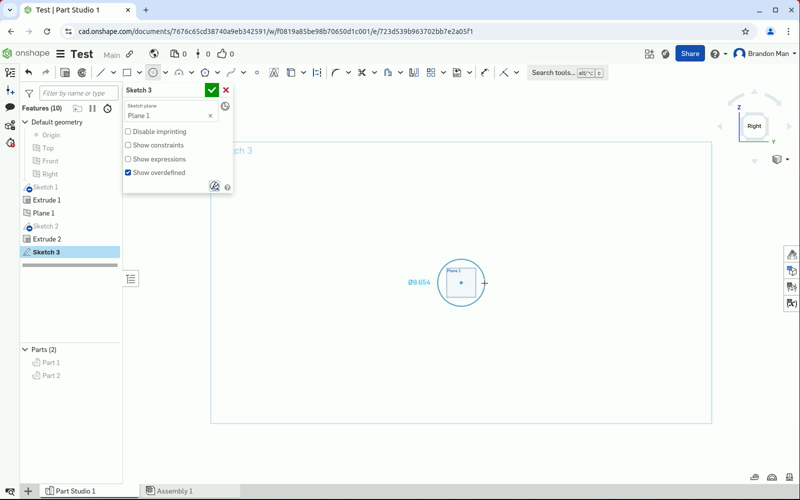
key(esc)
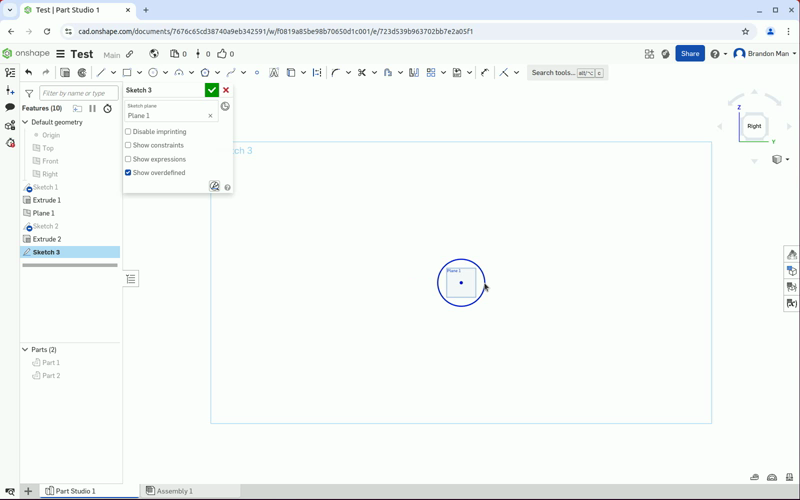
mouse_move(472, 297)
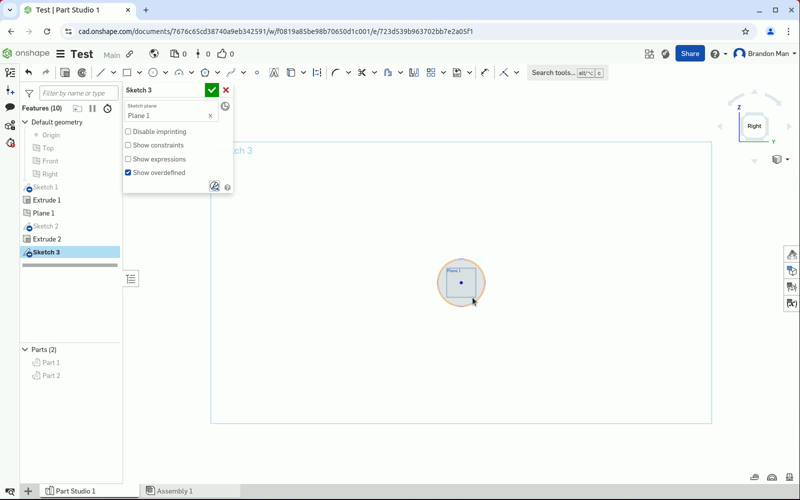
scroll(6)
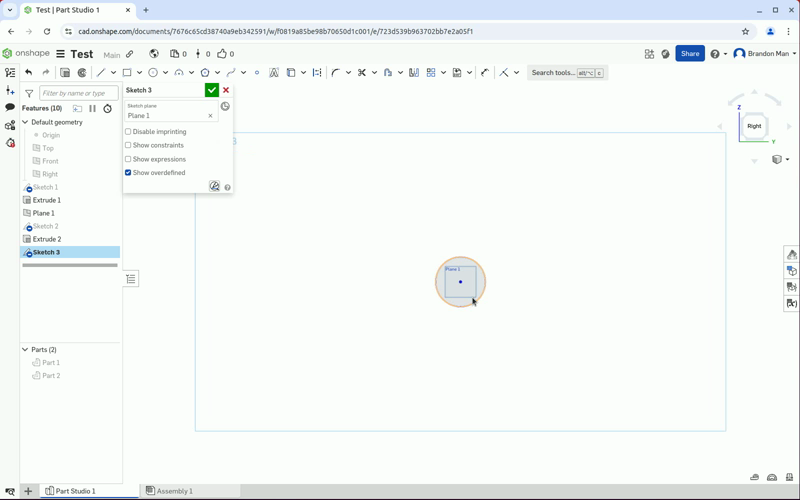
scroll(6)
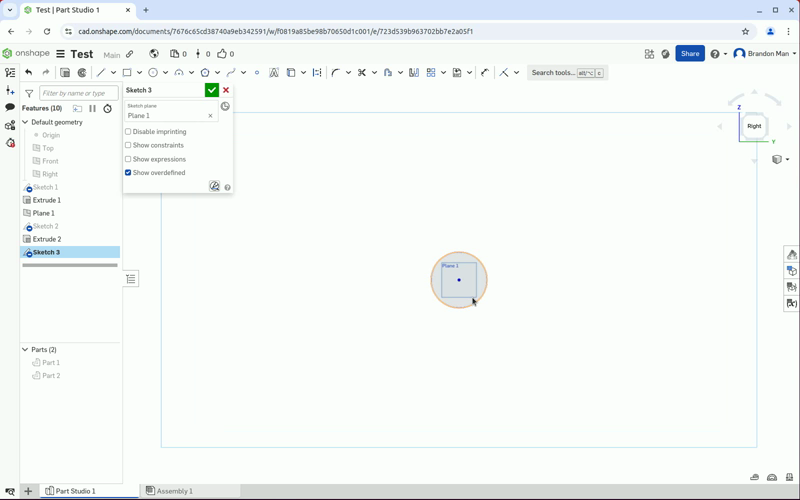
scroll(6)
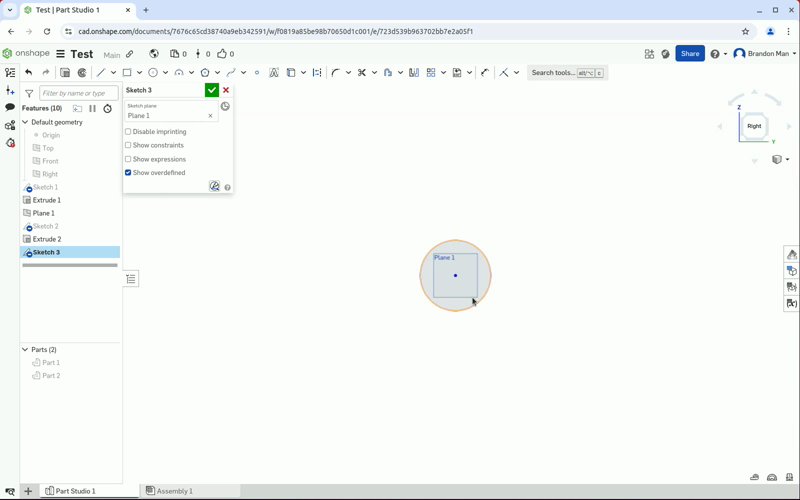
scroll(6)
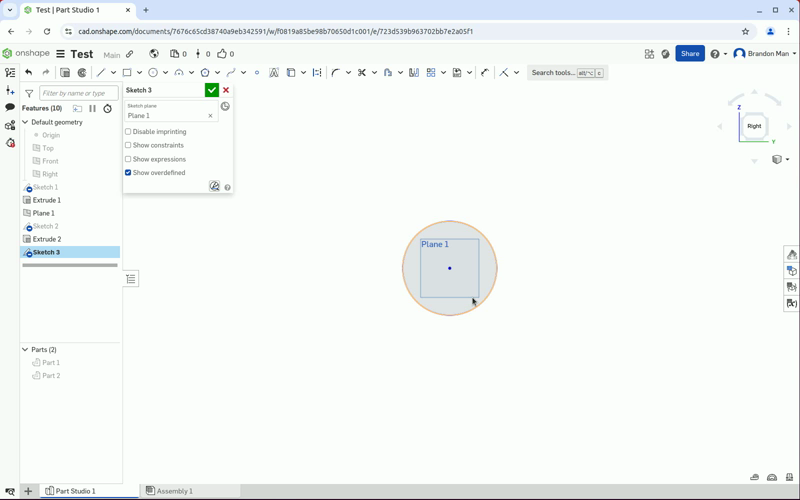
scroll(6)
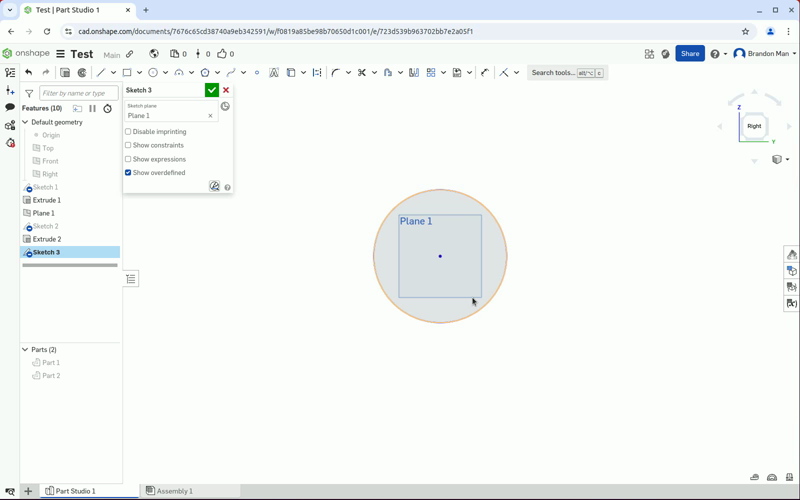
scroll(6)
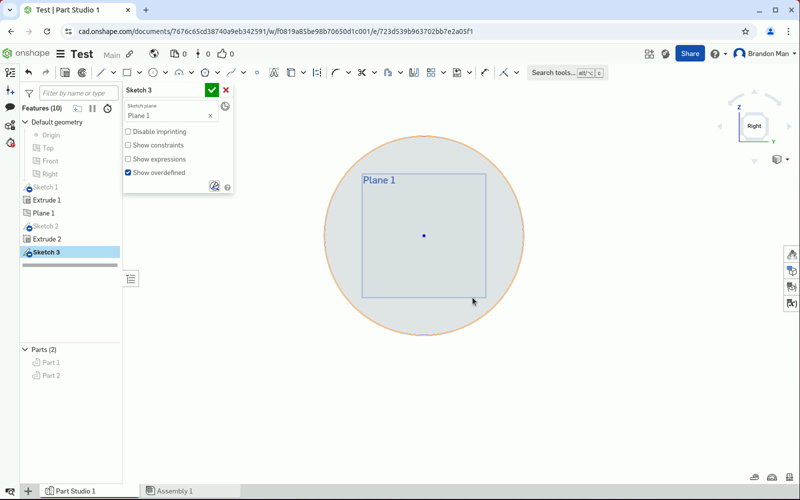
scroll(6)
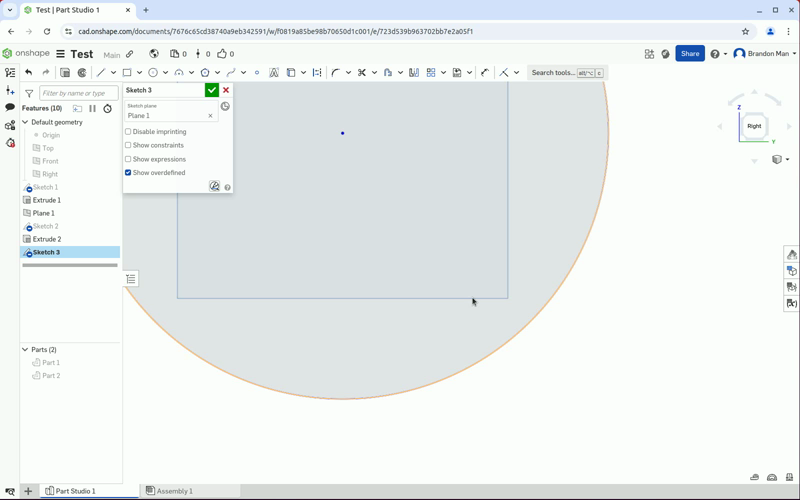
click(472, 297)
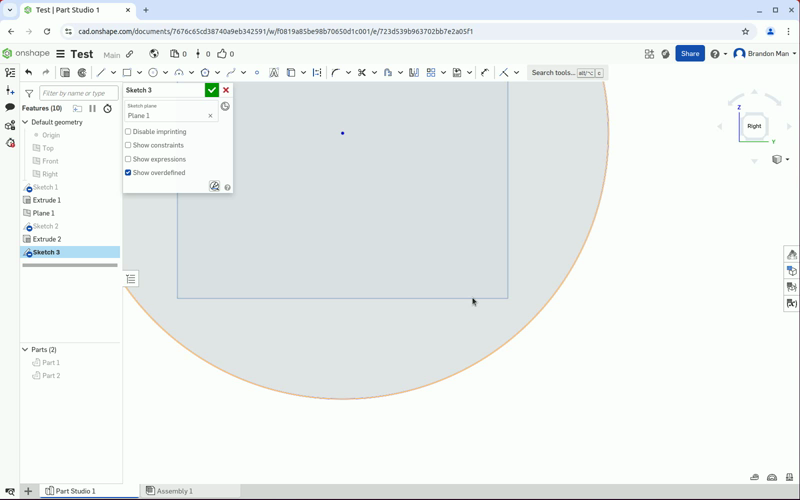
scroll(-6)
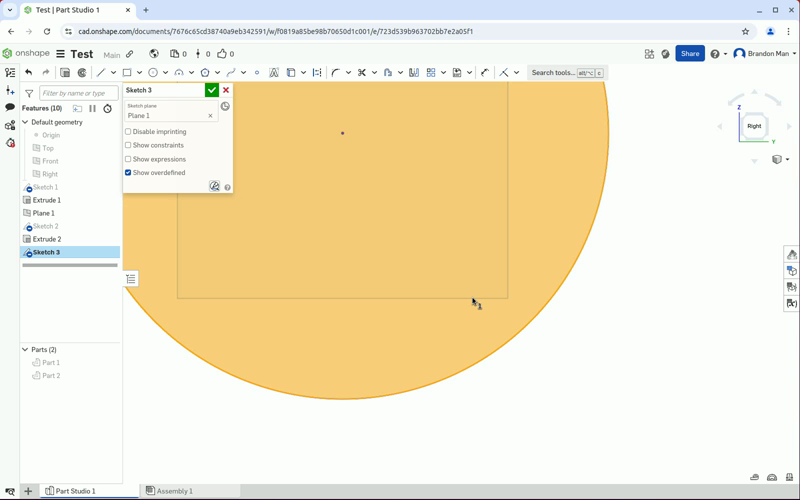
scroll(-6)
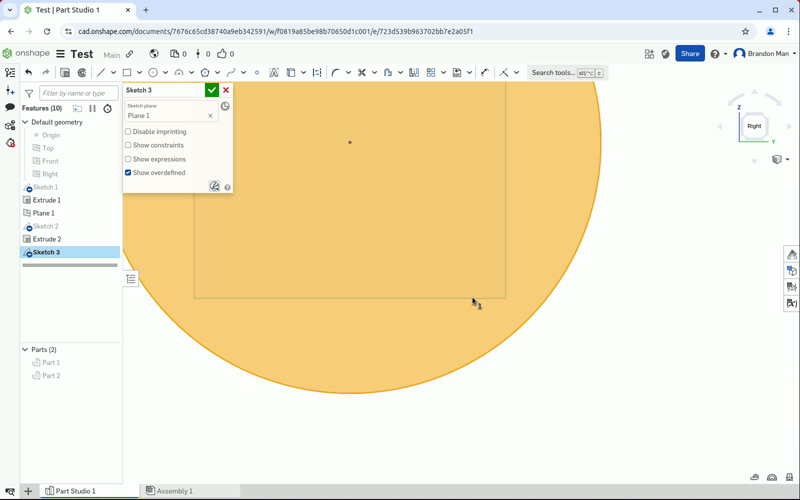
scroll(-6)
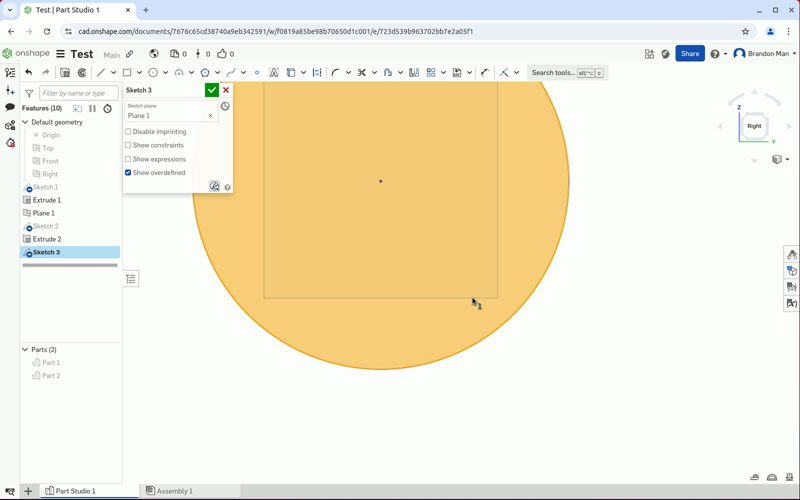
scroll(-6)
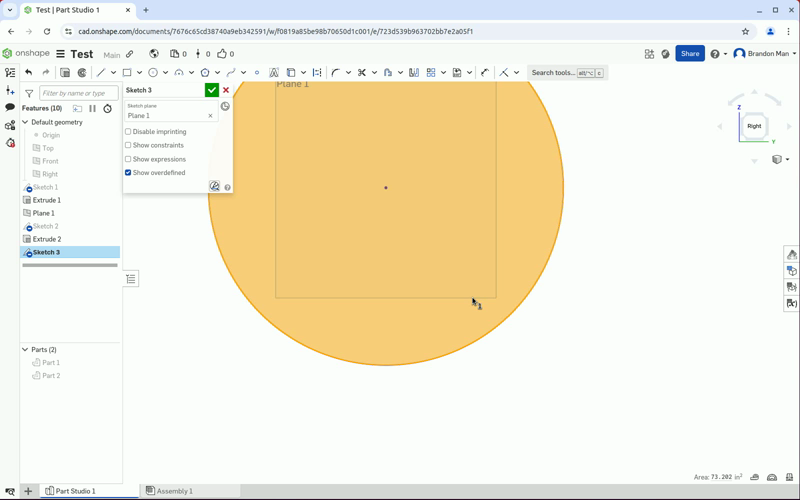
scroll(-6)
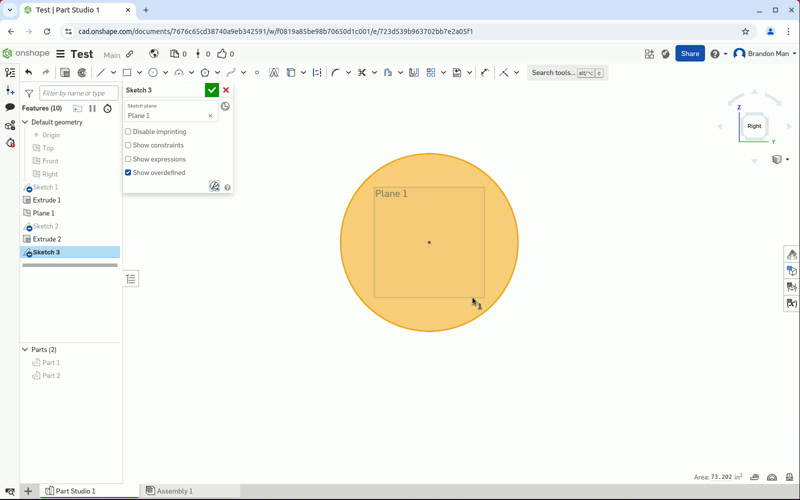
scroll(-6)
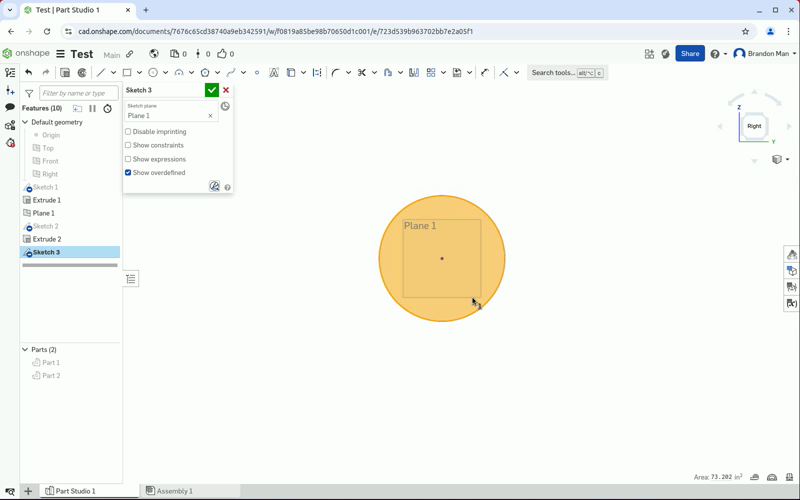
scroll(-6)
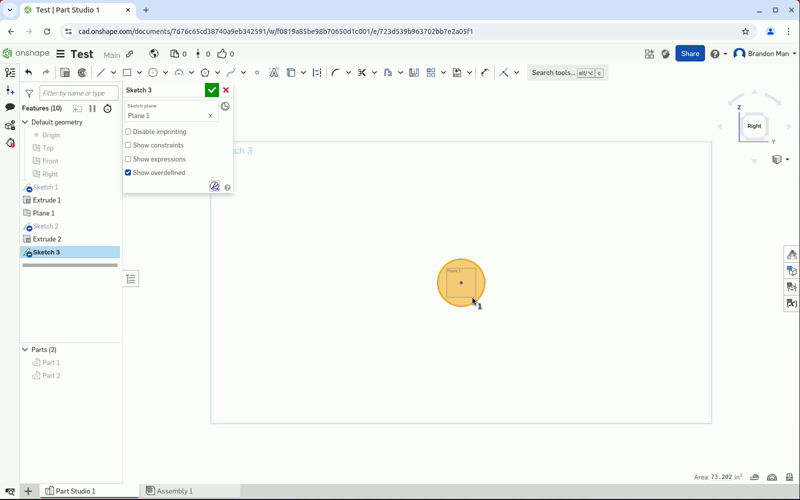
mouse_move(73, 352)
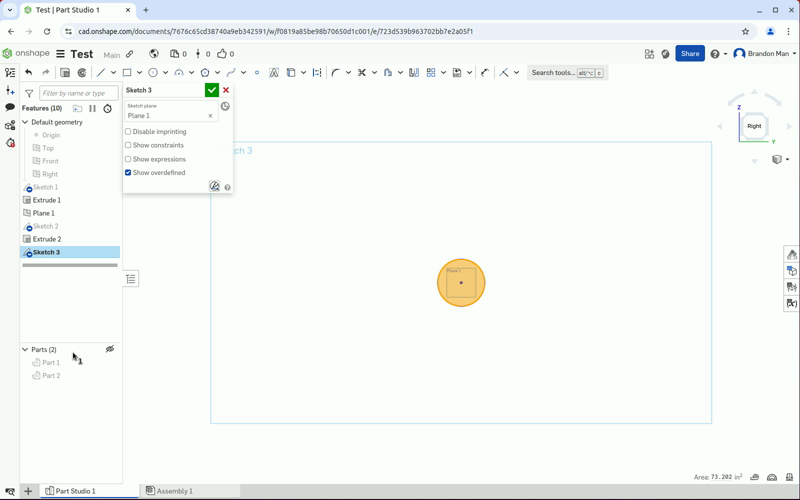
key(shift+y)
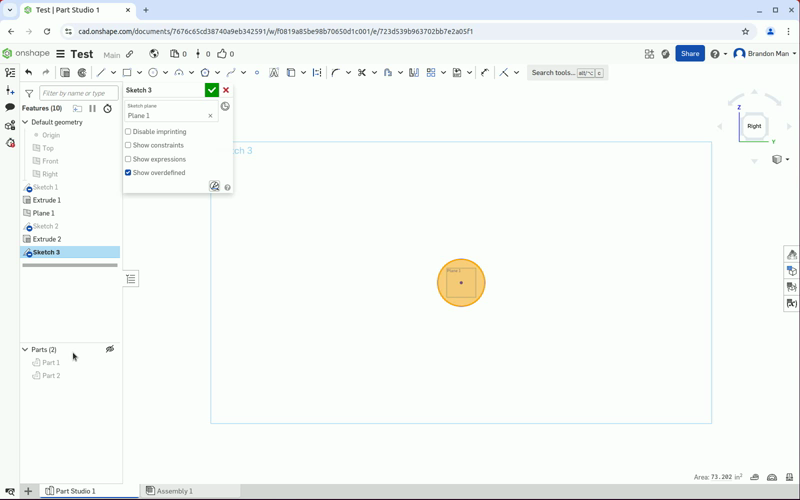
key(shift+e)
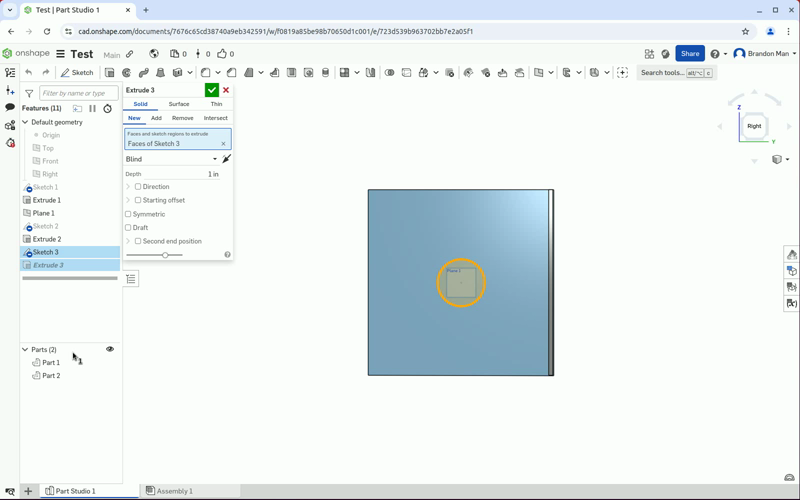
mouse_move(143, 106)
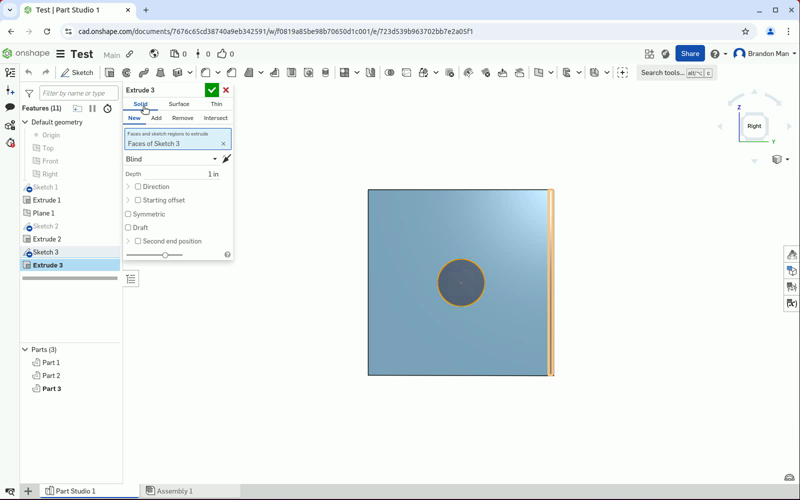
click(143, 106)
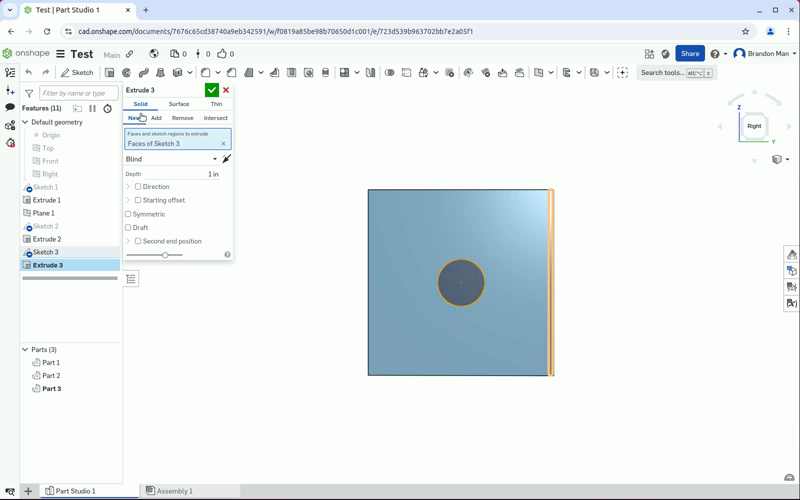
mouse_move(137, 120)
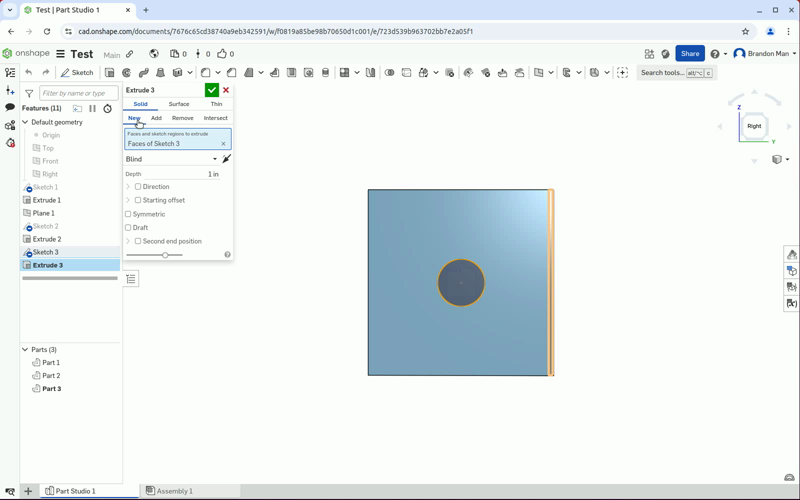
click(137, 120)
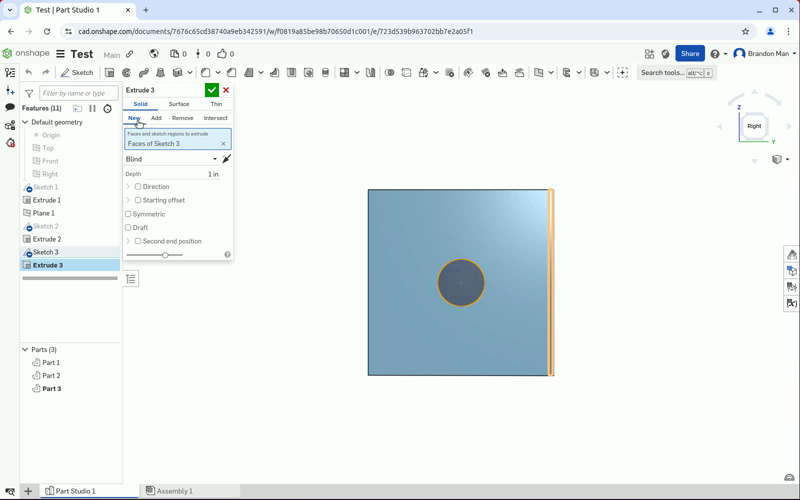
key(tab, 4)
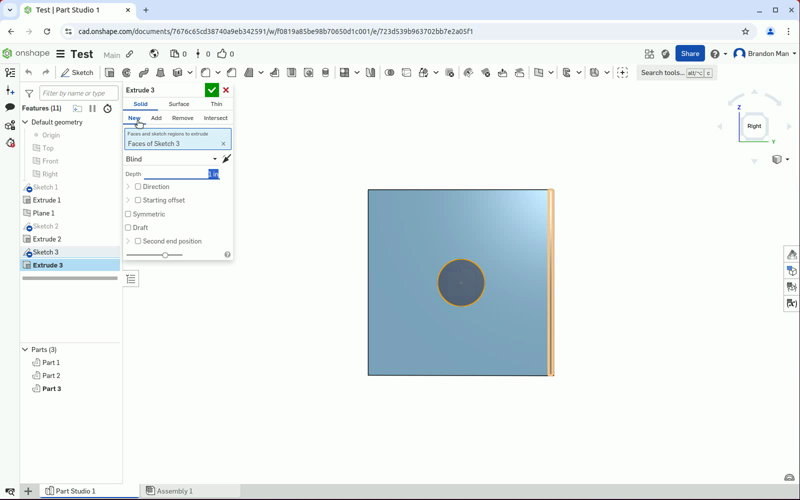
text(1.685)
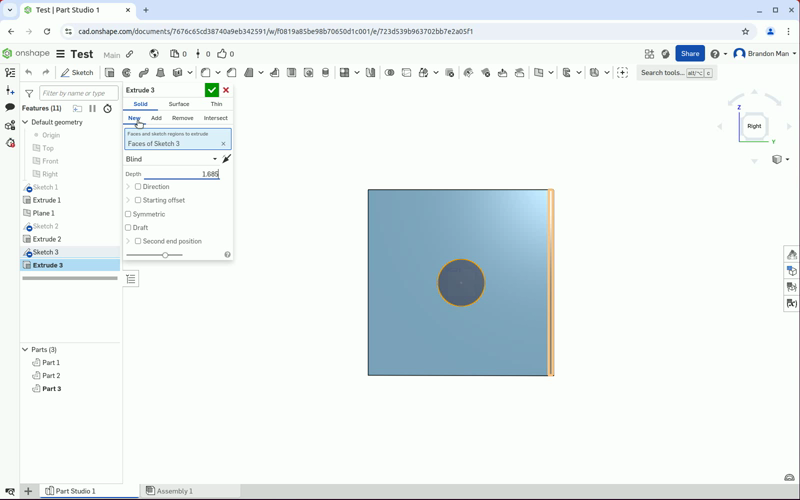
key(enter)
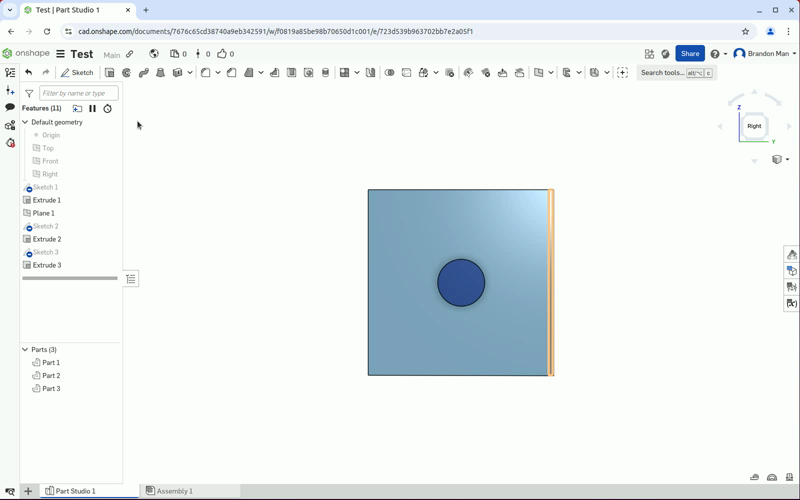
key(shift+h)
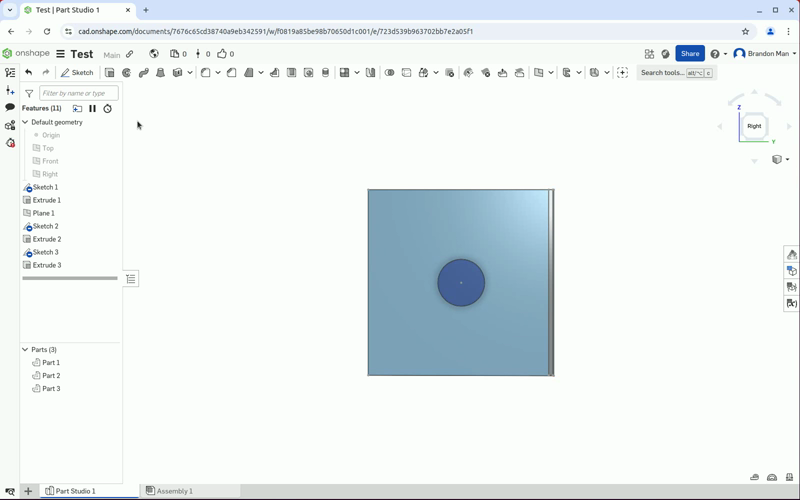
key(shift+h)
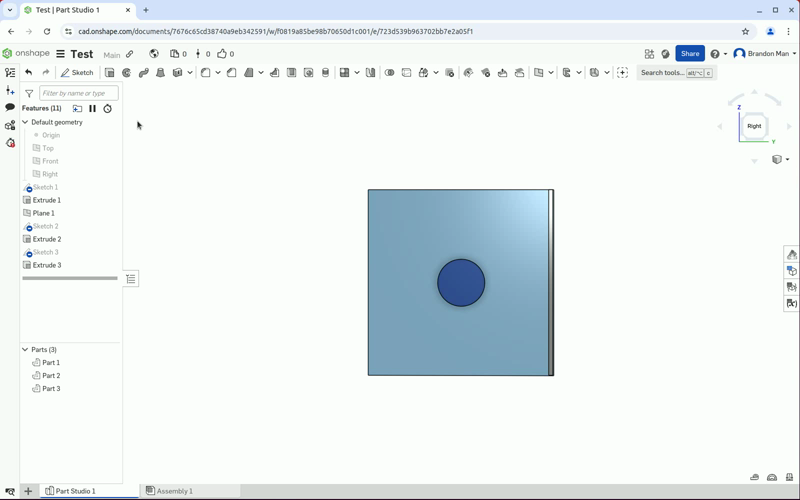
mouse_move(73, 189)
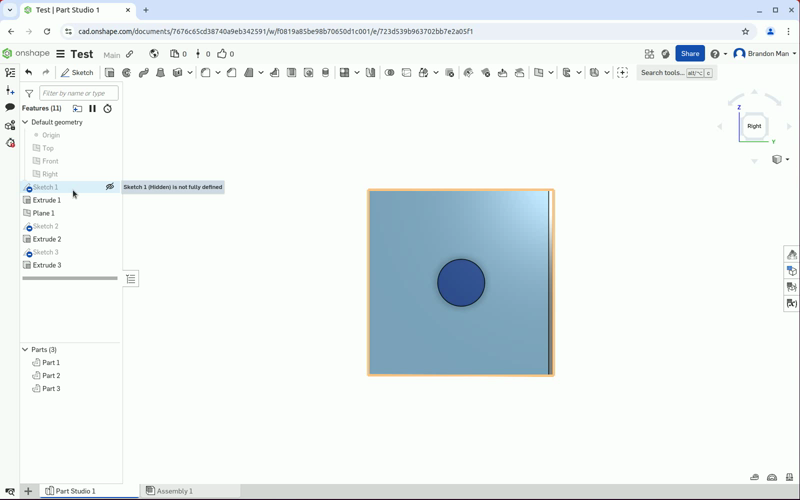
click(73, 189)
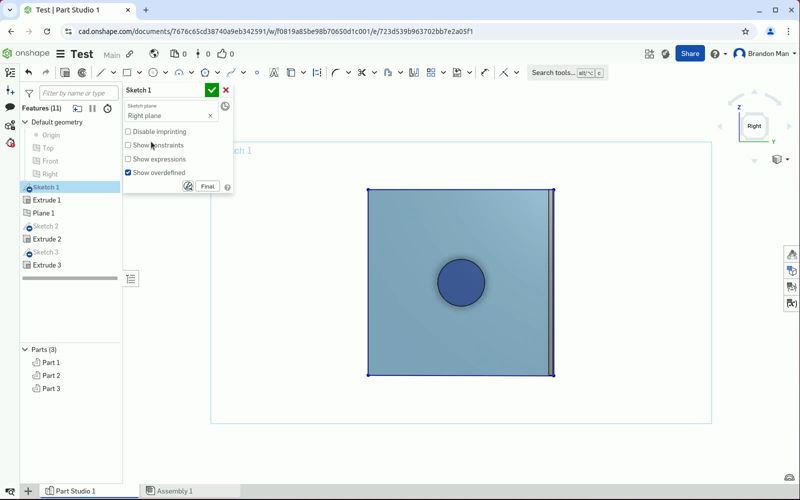
mouse_move(229, 92)
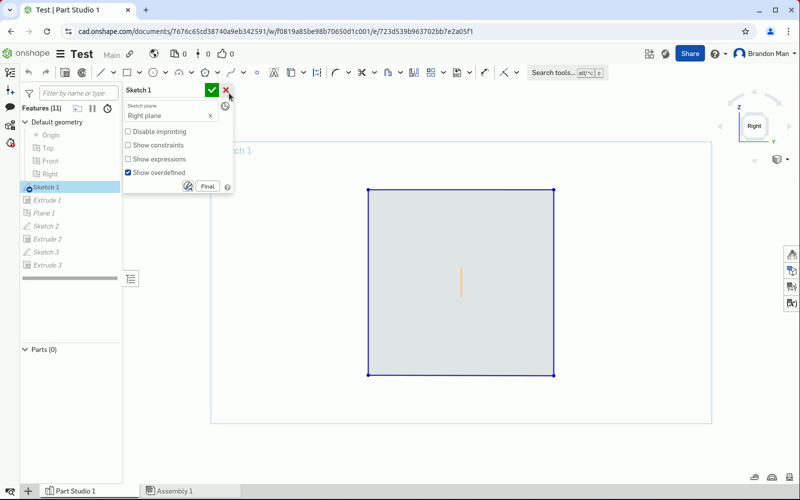
click(229, 92)
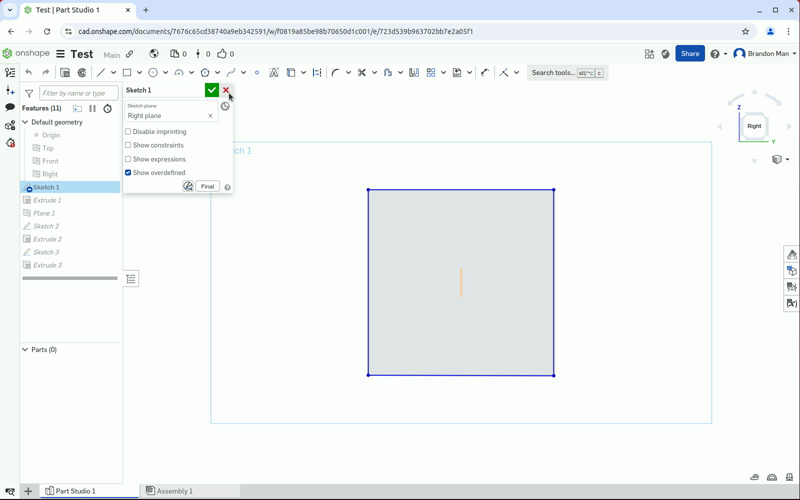
key(shift+s)
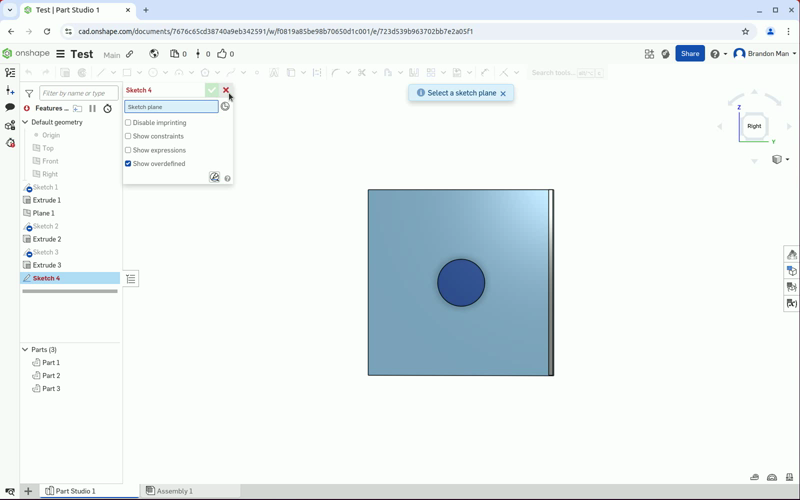
mouse_move(73, 215)
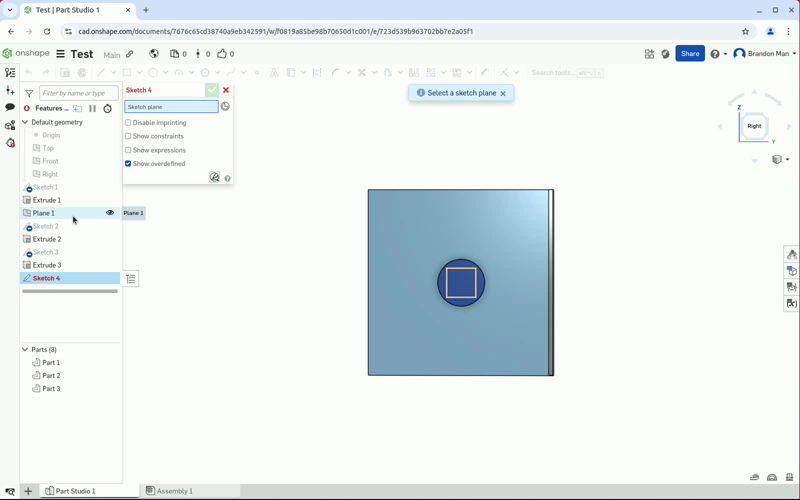
click(73, 215)
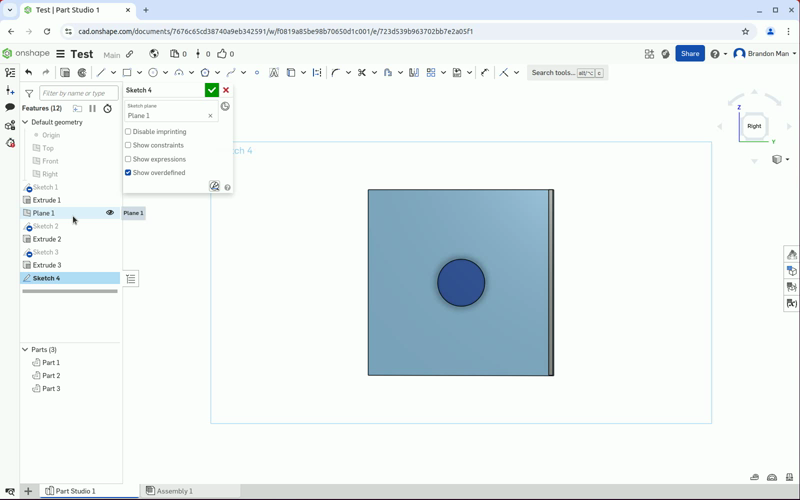
mouse_move(73, 352)
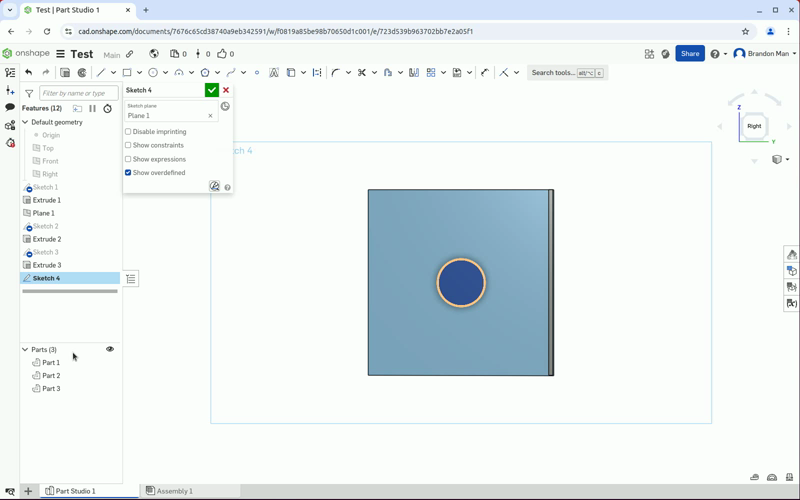
key(y)
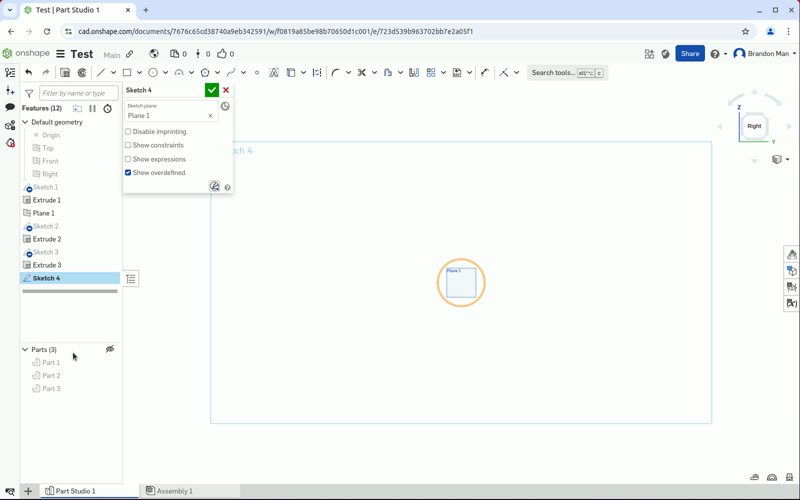
key(c)
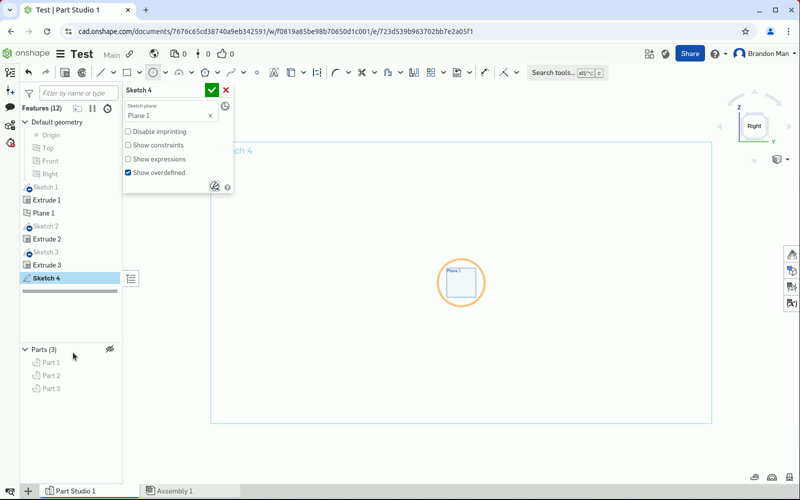
key_down(shift)
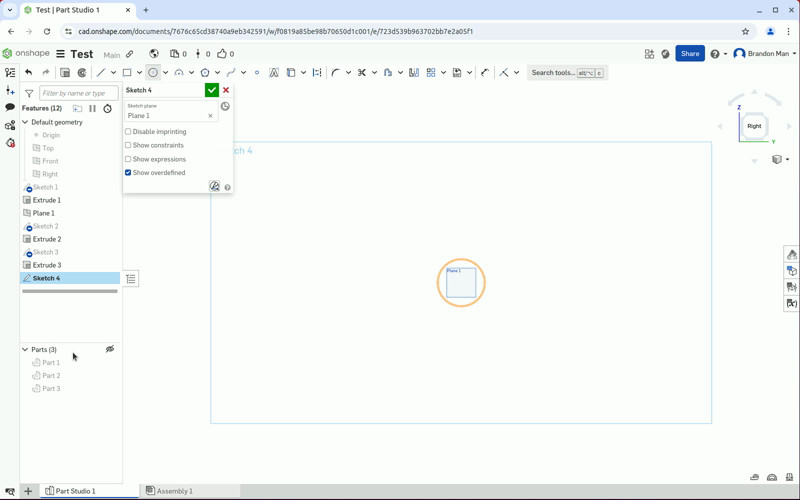
mouse_move(461, 282)
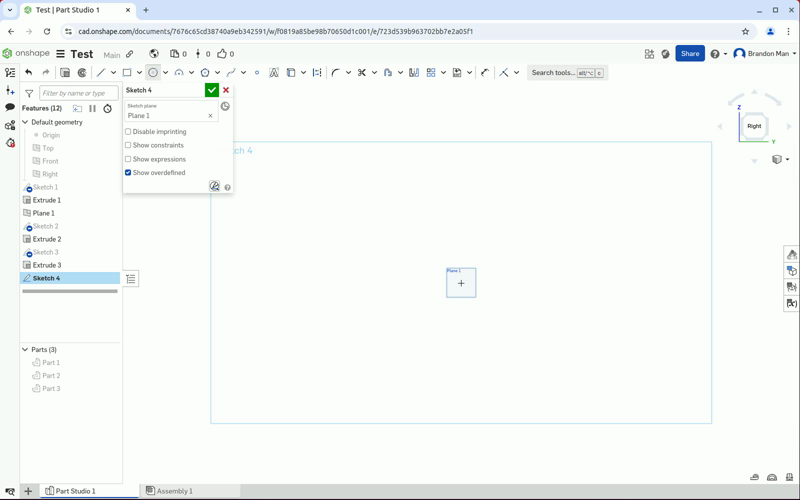
click(461, 282)
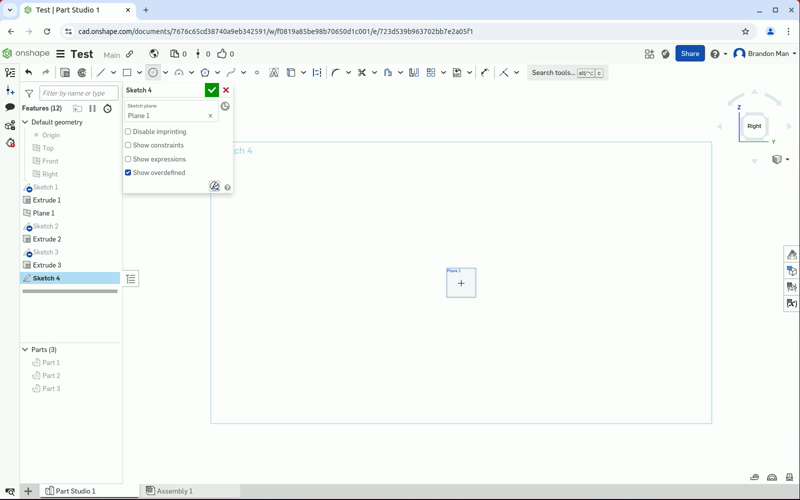
key_up(shift)
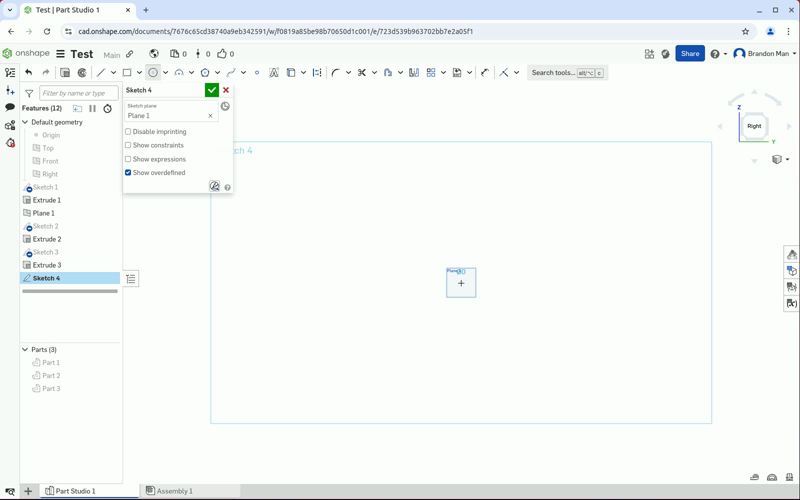
mouse_move(467, 282)
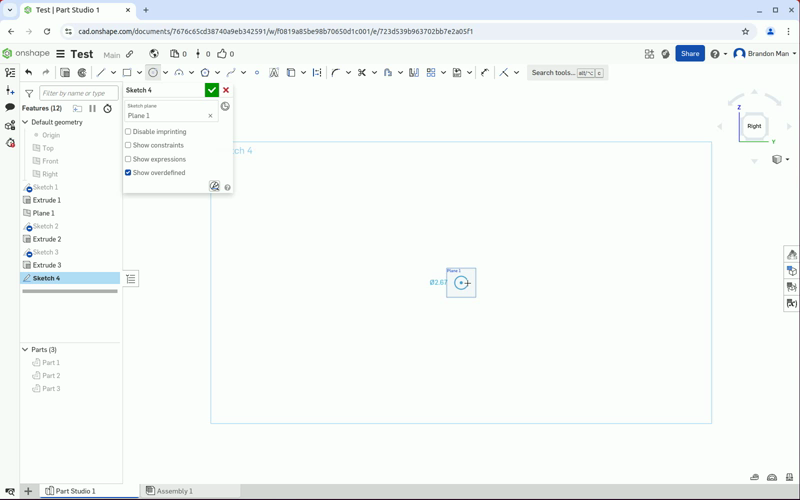
click(467, 282)
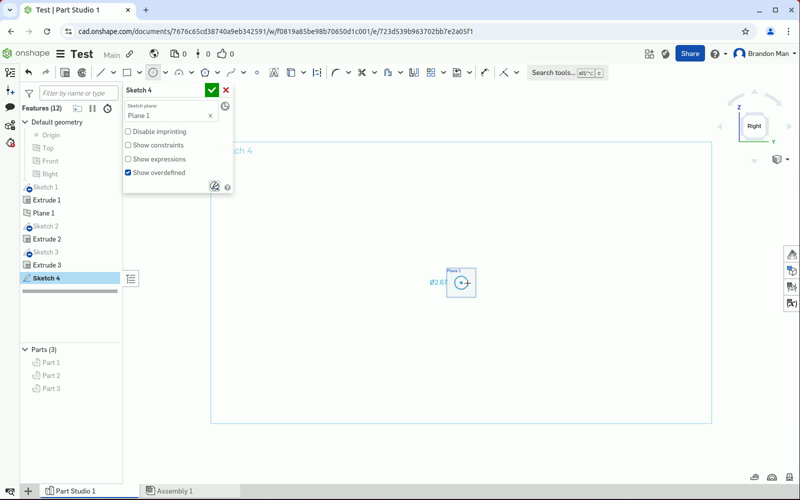
key(esc)
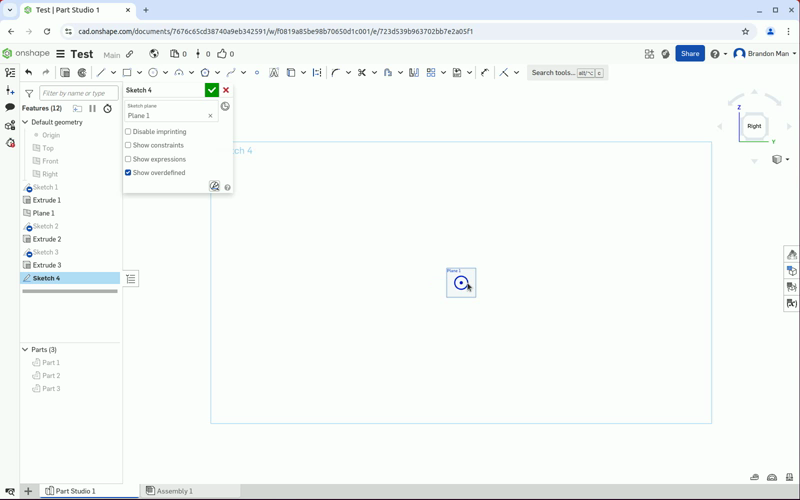
mouse_move(463, 281)
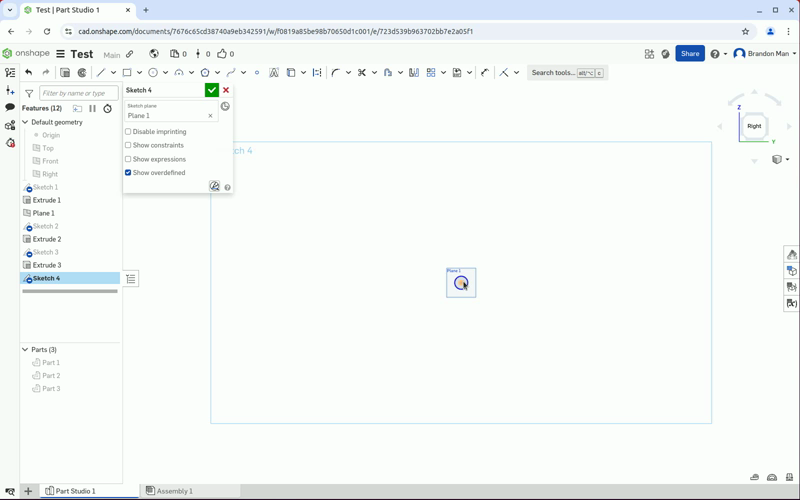
scroll(6)
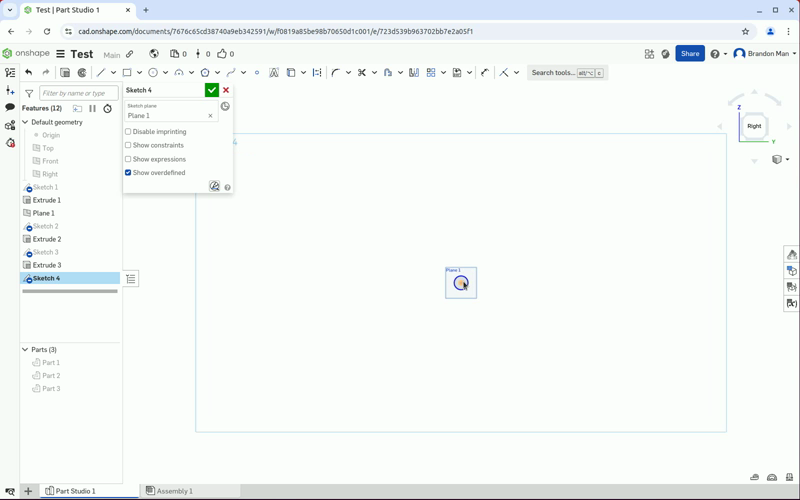
scroll(6)
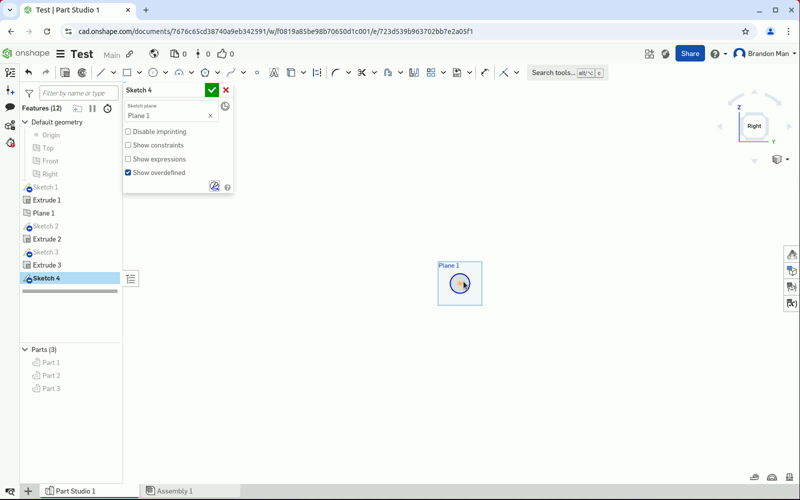
scroll(6)
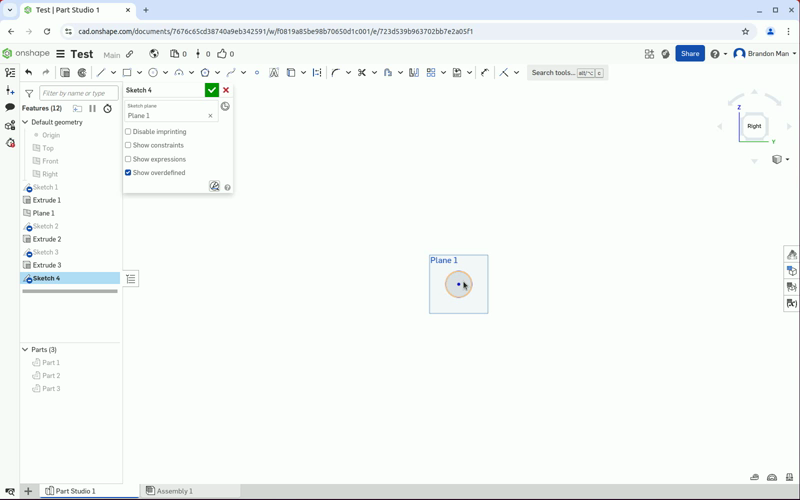
scroll(6)
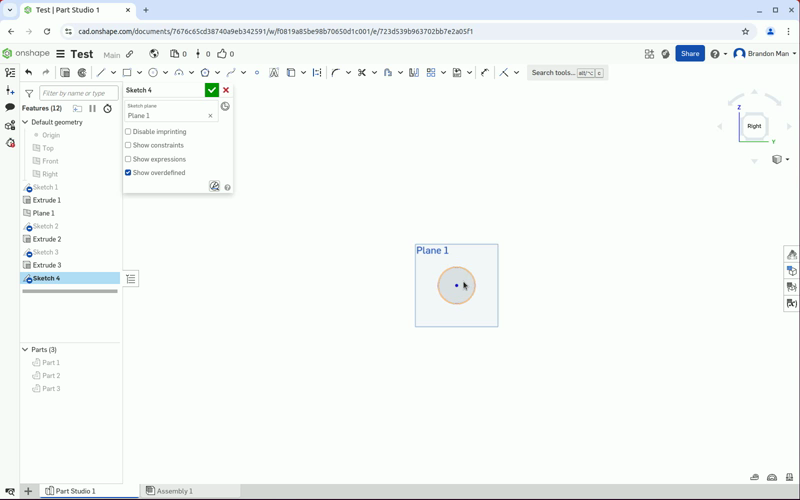
scroll(6)
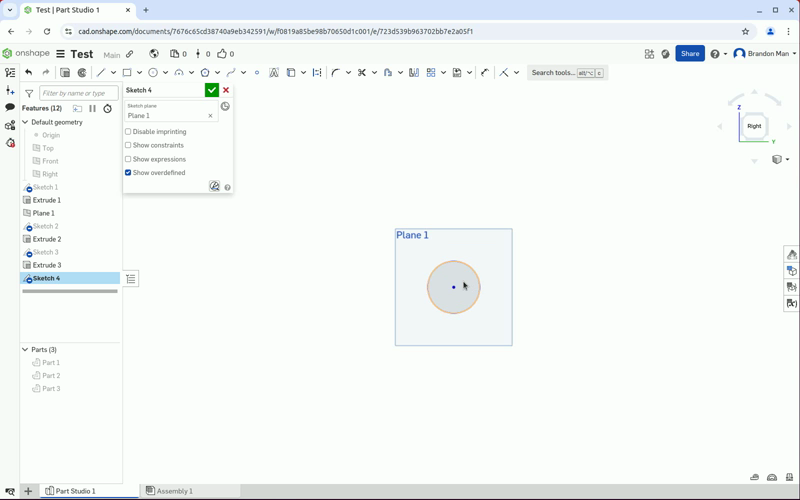
scroll(6)
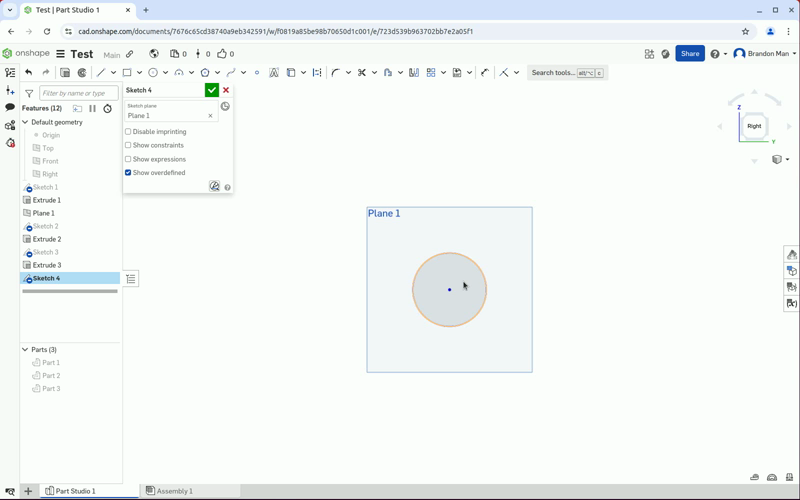
scroll(6)
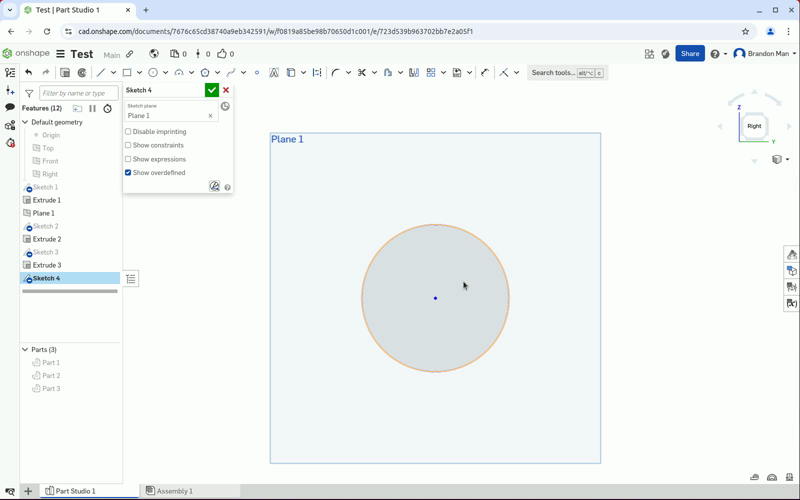
click(463, 281)
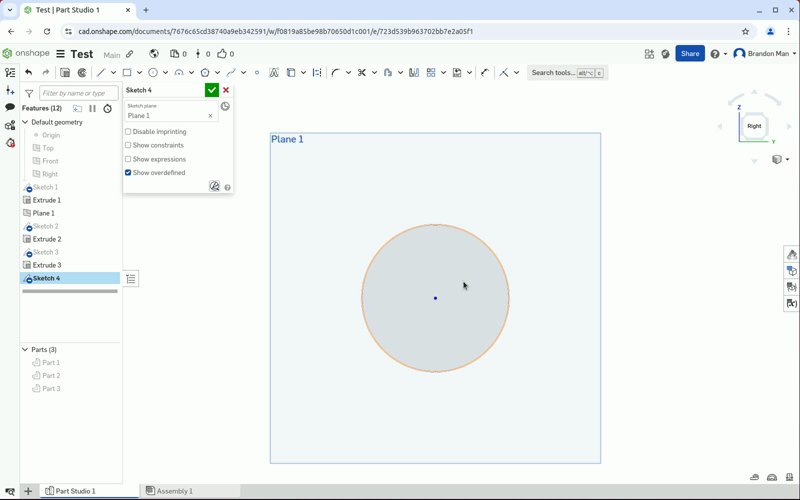
scroll(-6)
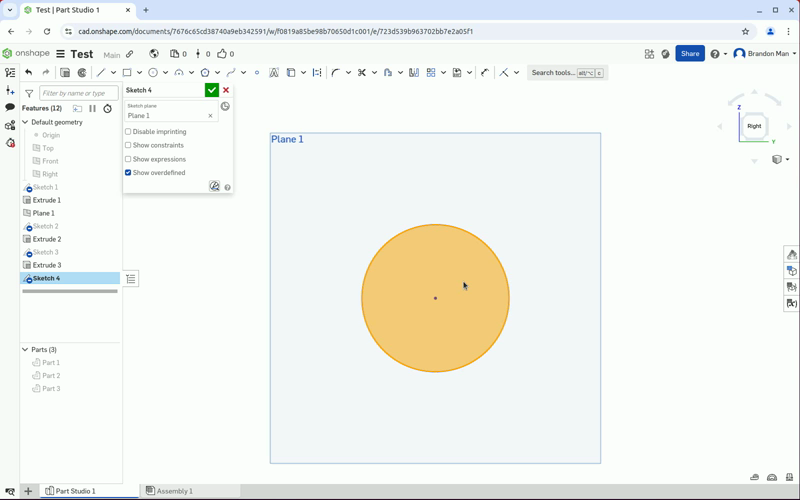
scroll(-6)
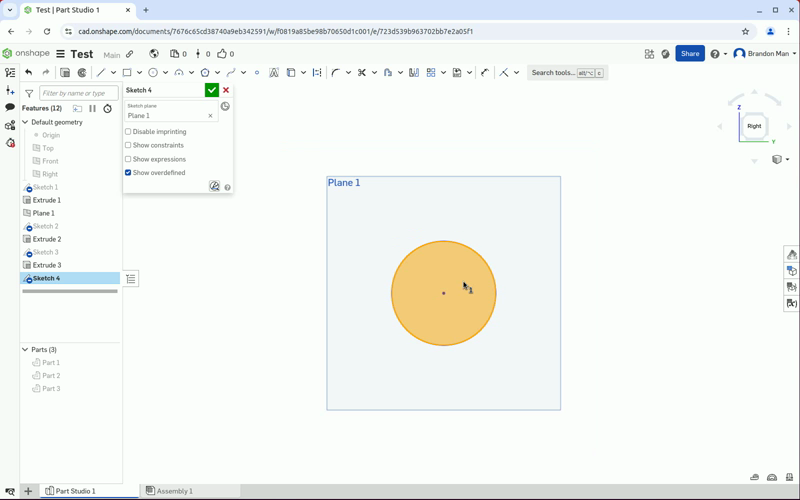
scroll(-6)
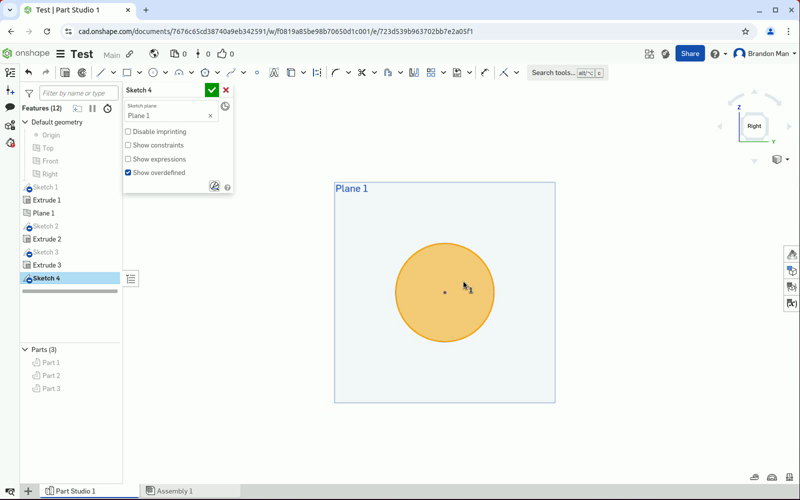
scroll(-6)
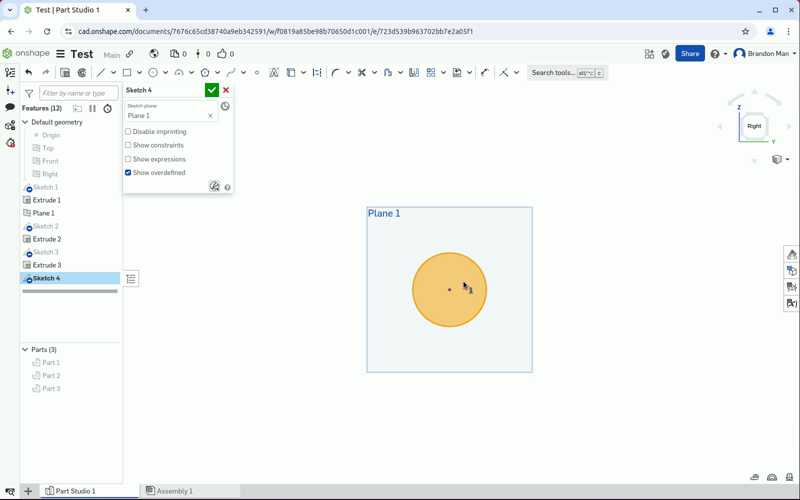
scroll(-6)
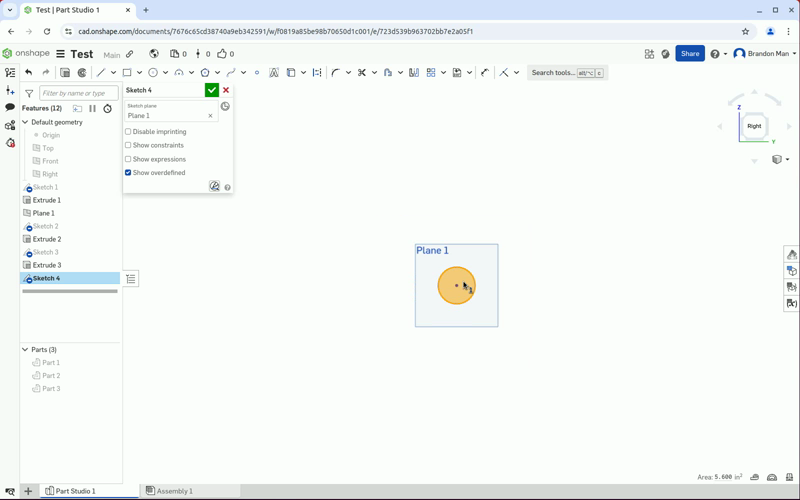
scroll(-6)
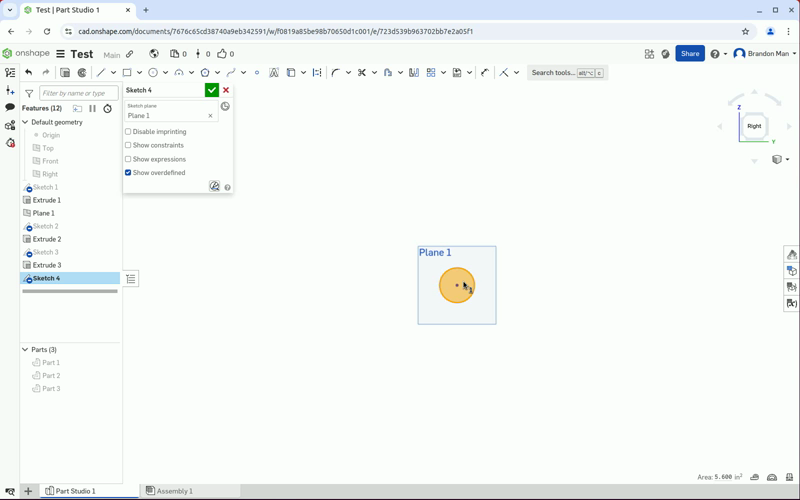
scroll(-6)
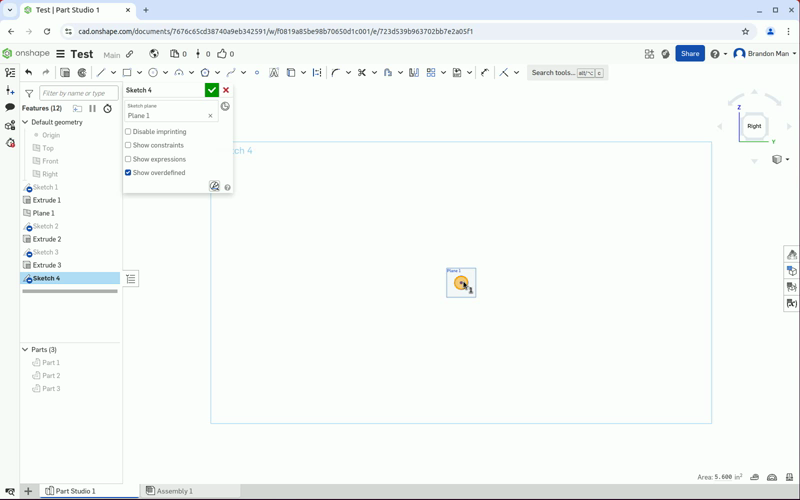
mouse_move(73, 352)
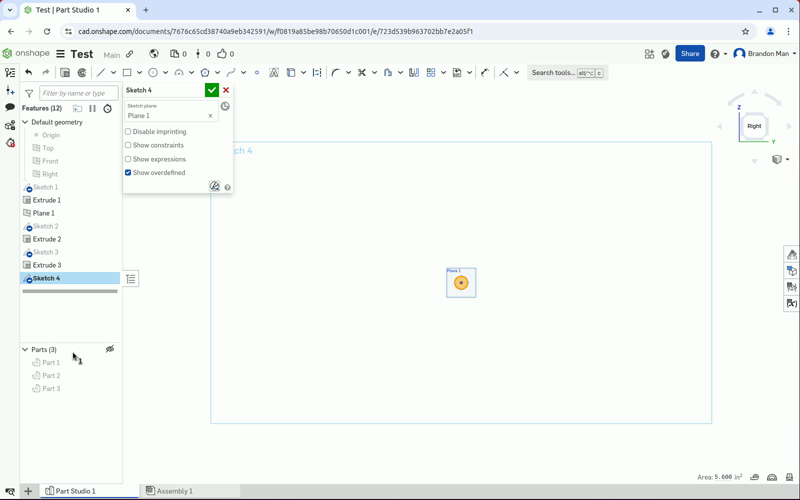
key(shift+y)
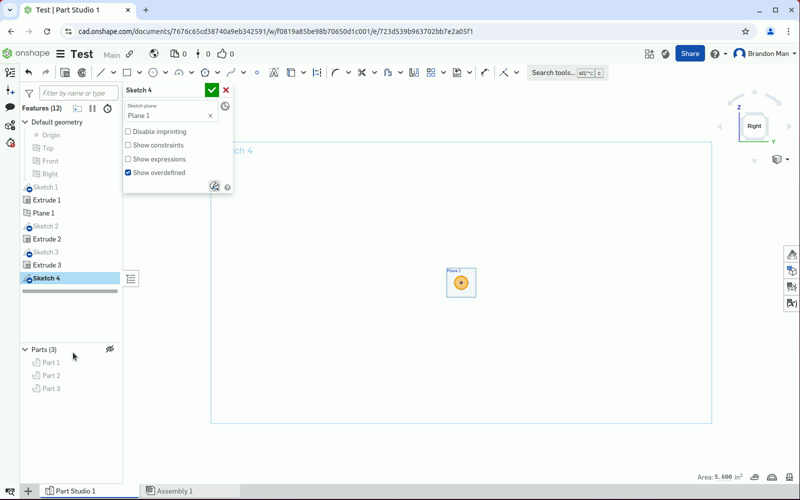
key(shift+e)
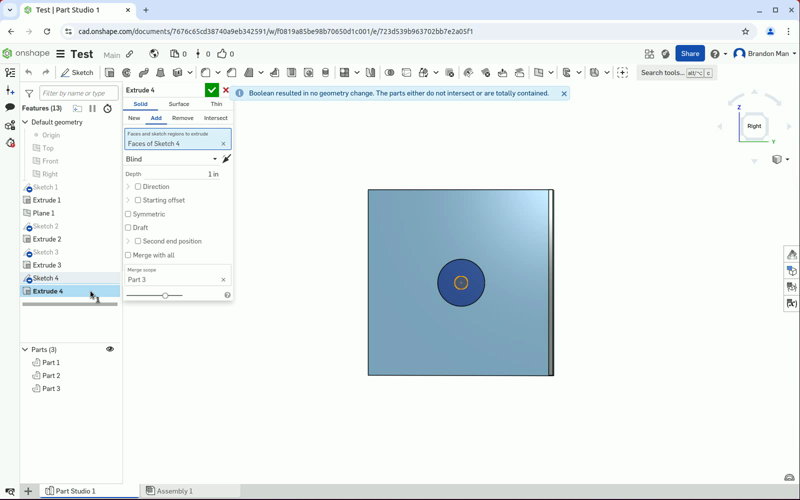
mouse_move(143, 106)
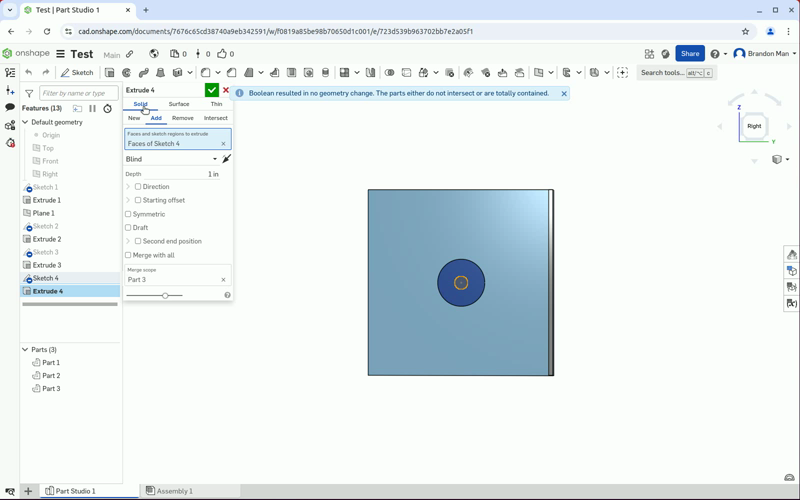
click(143, 106)
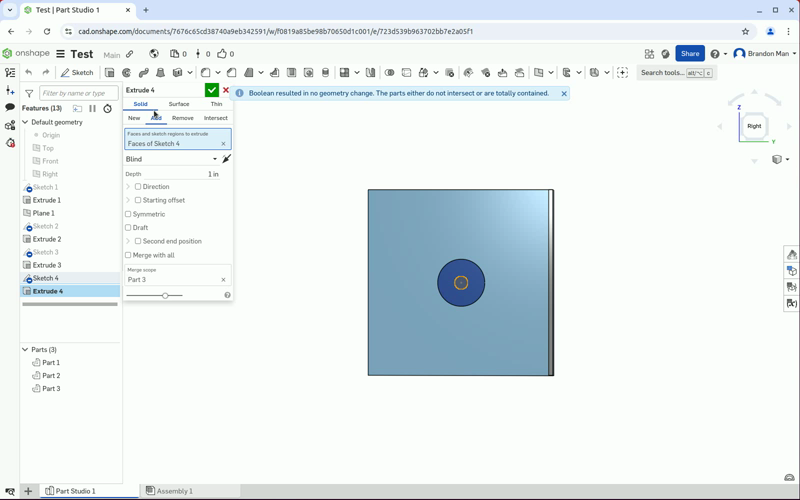
mouse_move(186, 120)
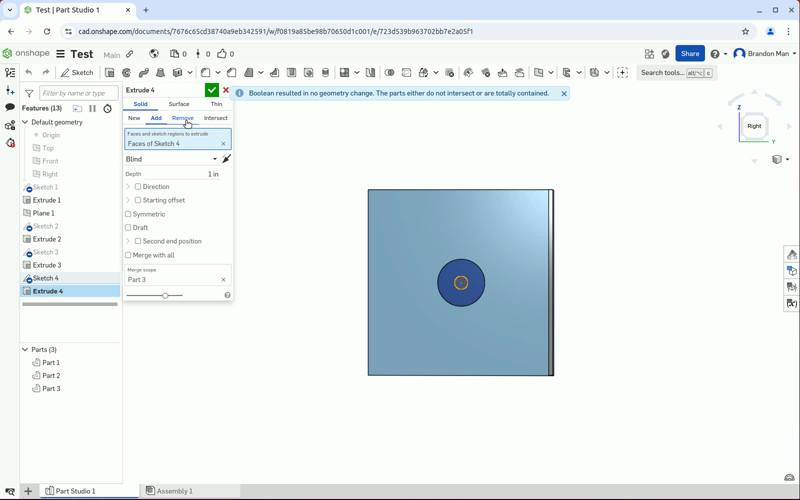
click(186, 120)
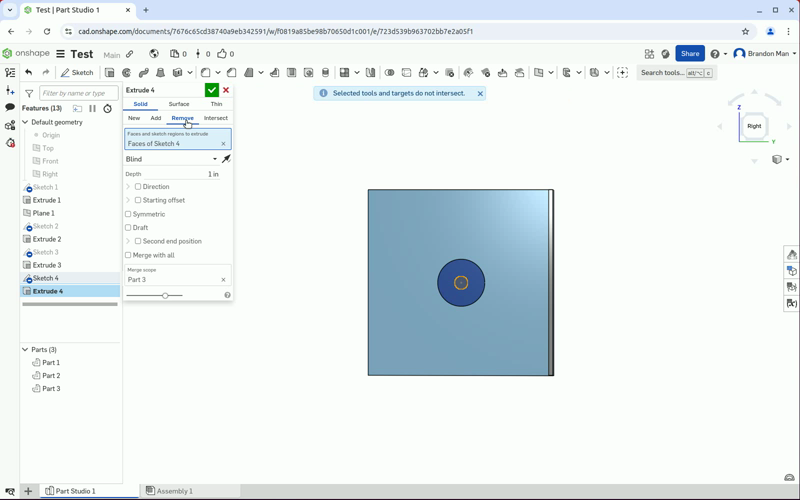
key(tab, 4)
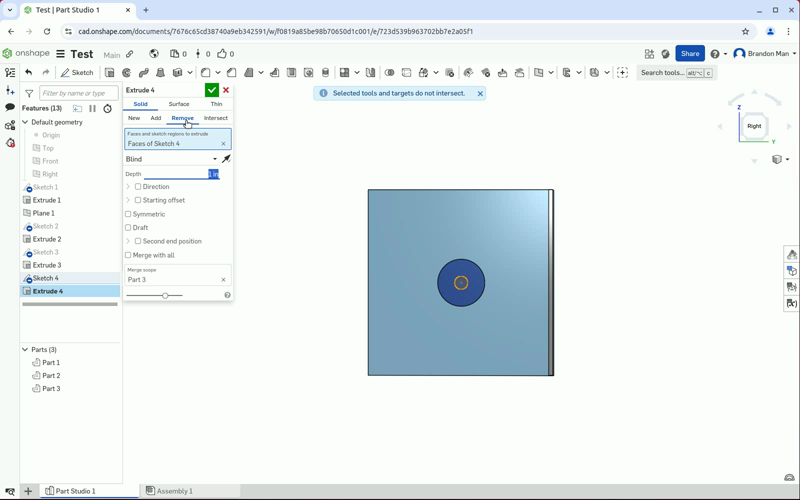
text(-1.685)
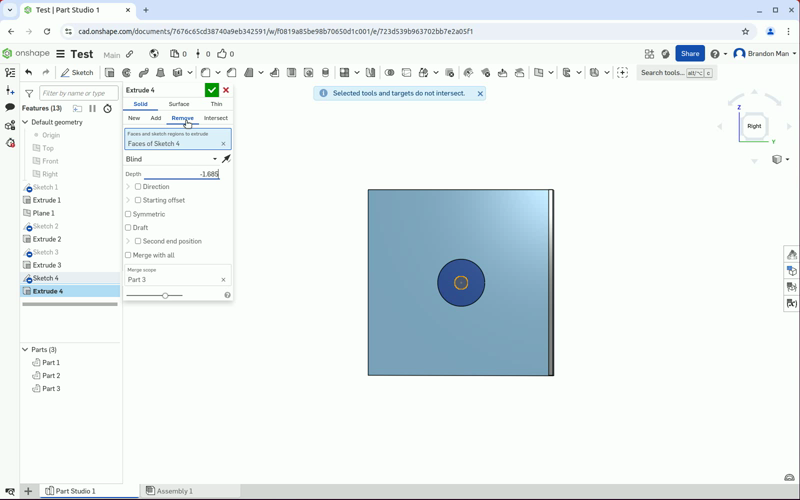
key(tab, 6)
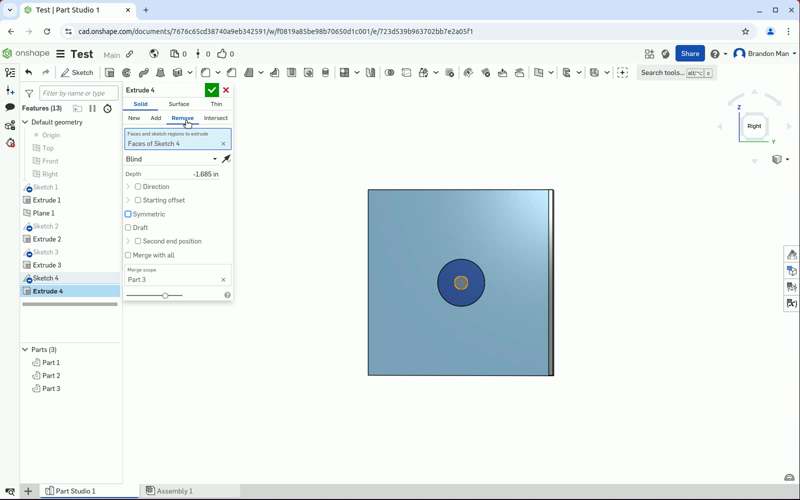
key(space)
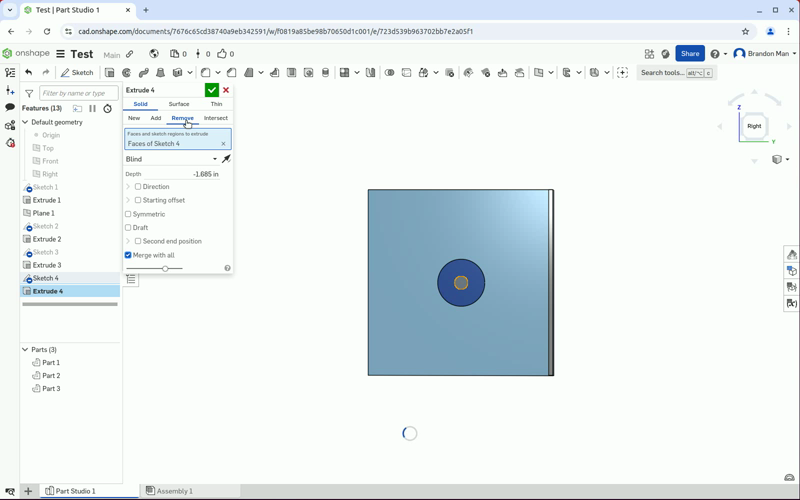
key(enter)
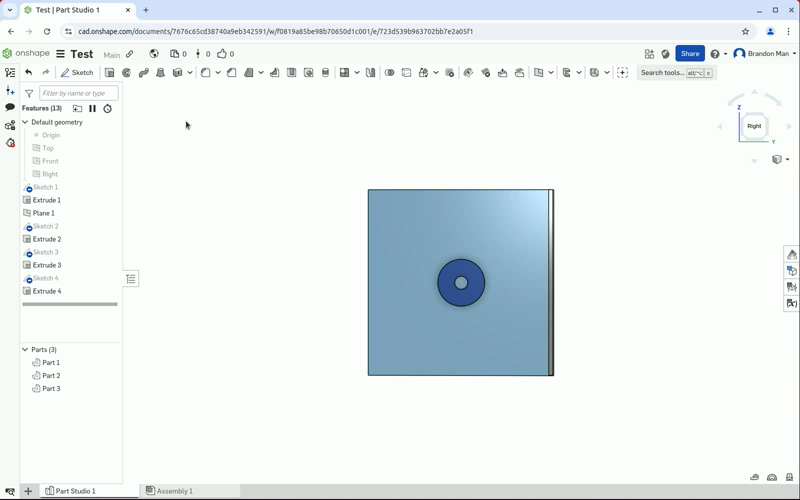
key(shift+h)
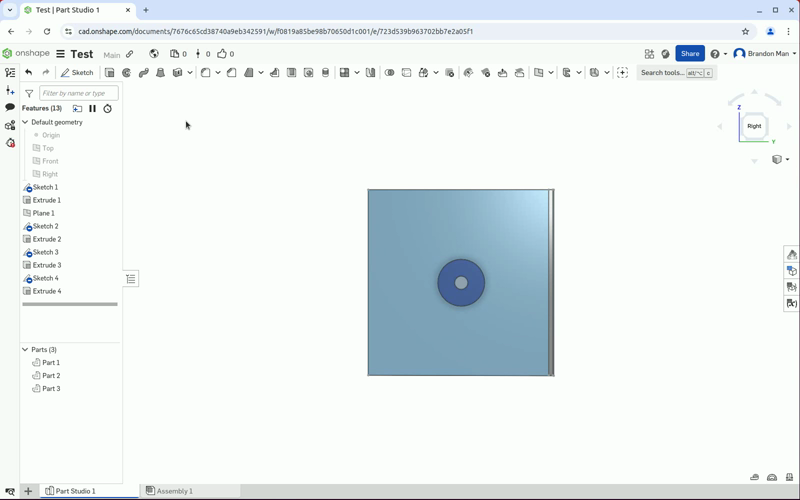
key(shift+h)
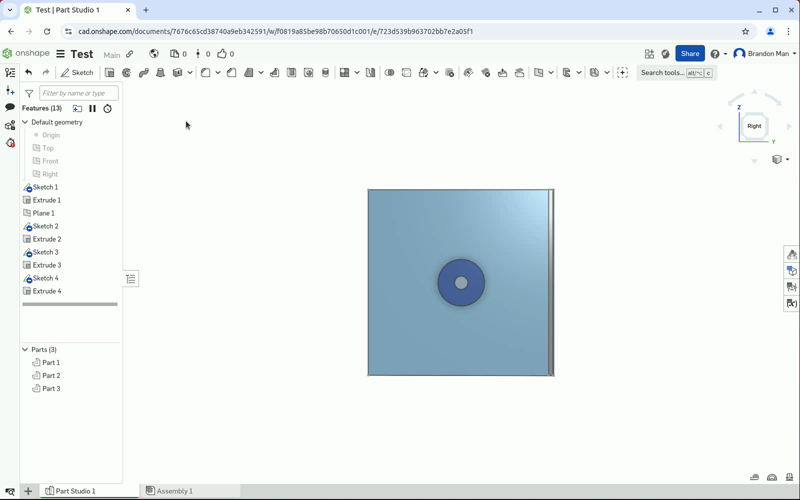
key(shift+7)
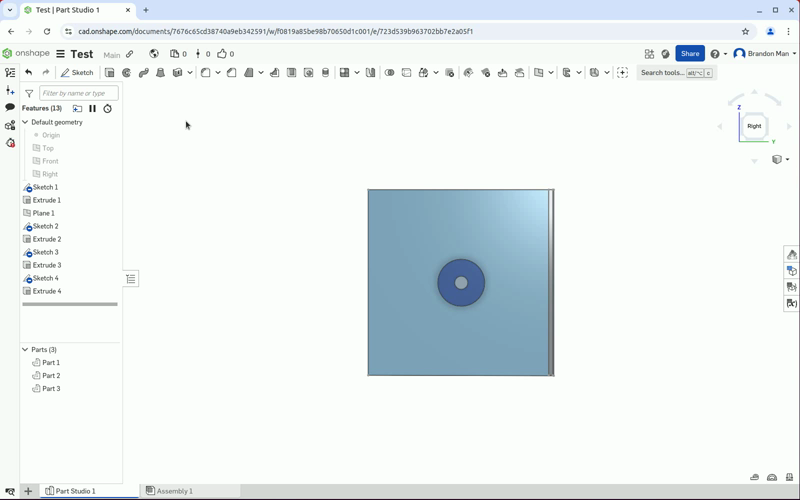
key(right, 2)
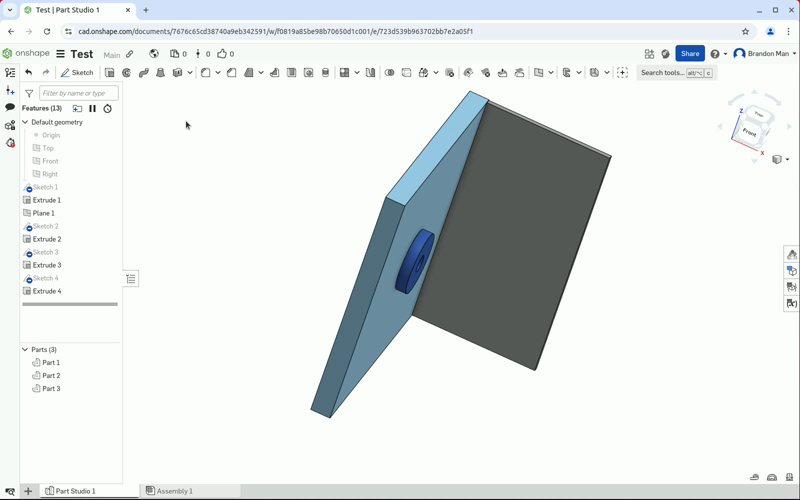
key(down, 2)
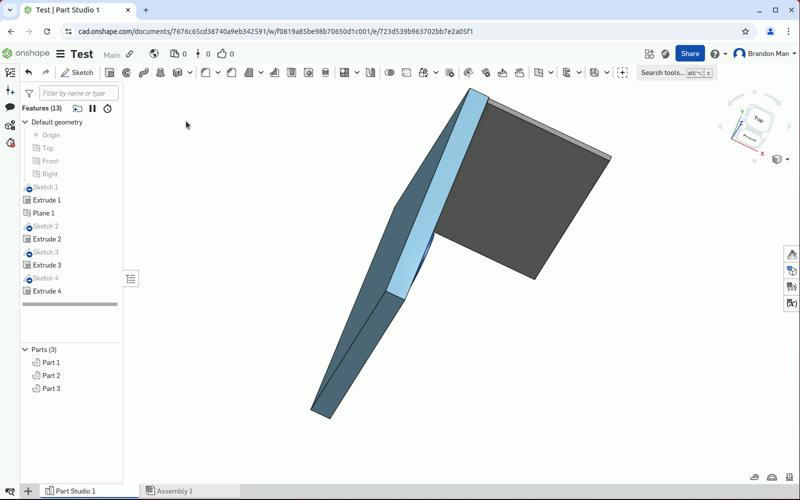
key(up, 2)
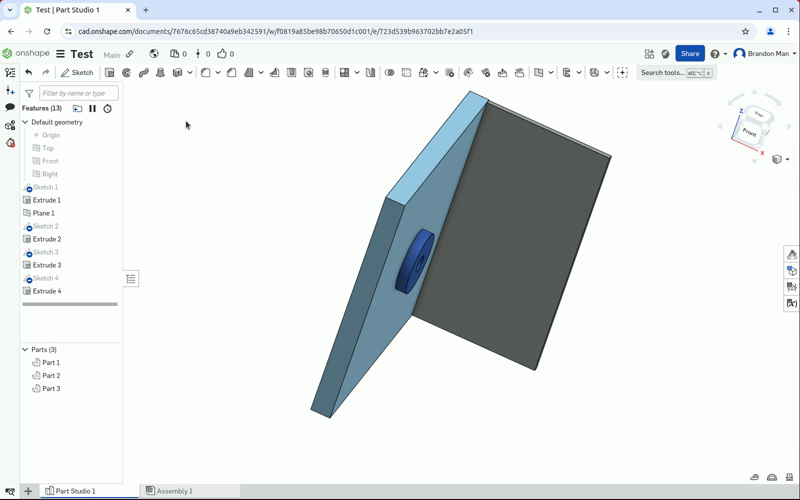
key(left, 2)
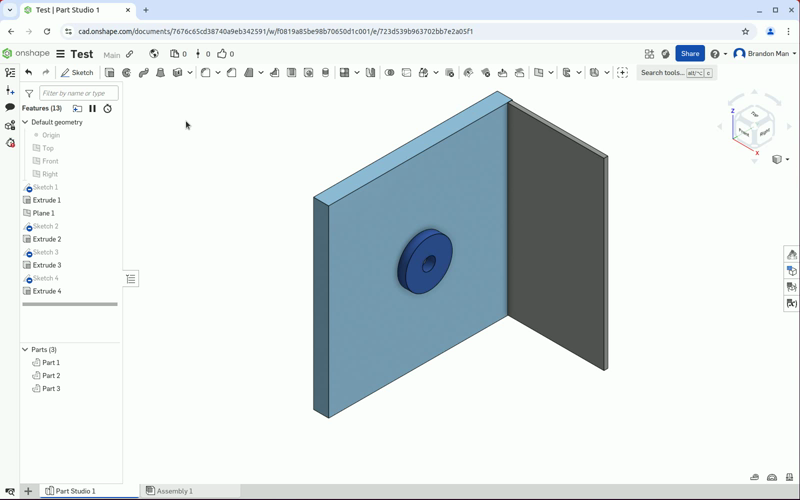
mouse_move(73, 189)
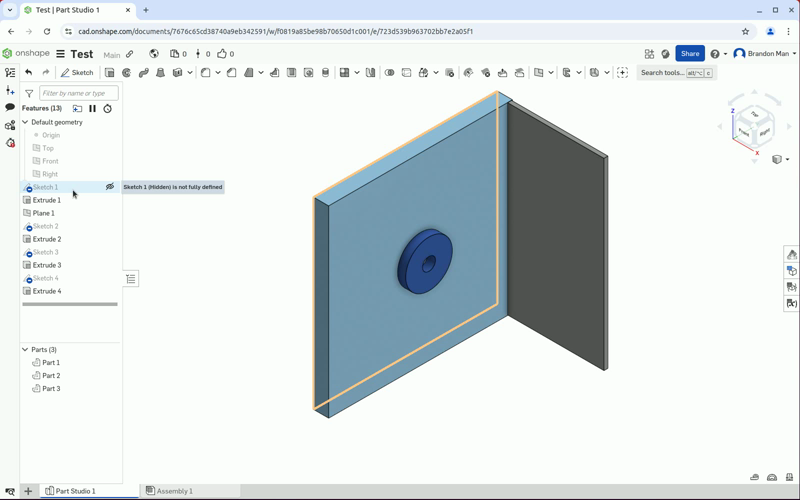
click(73, 189)